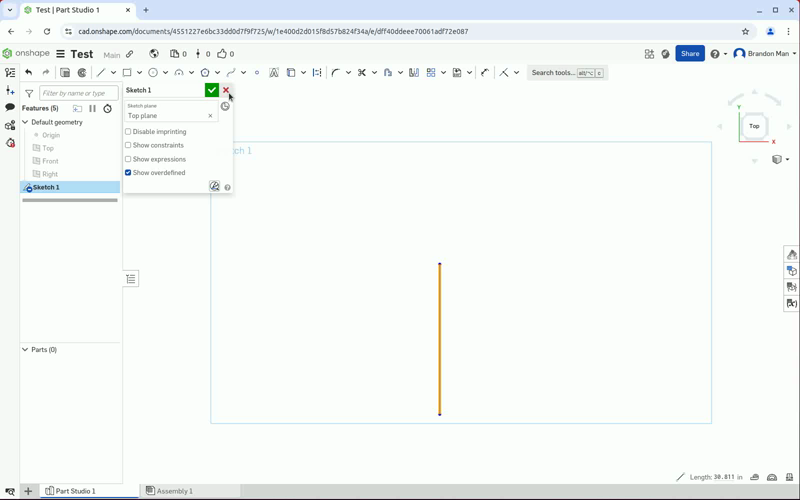
key(shift+h)
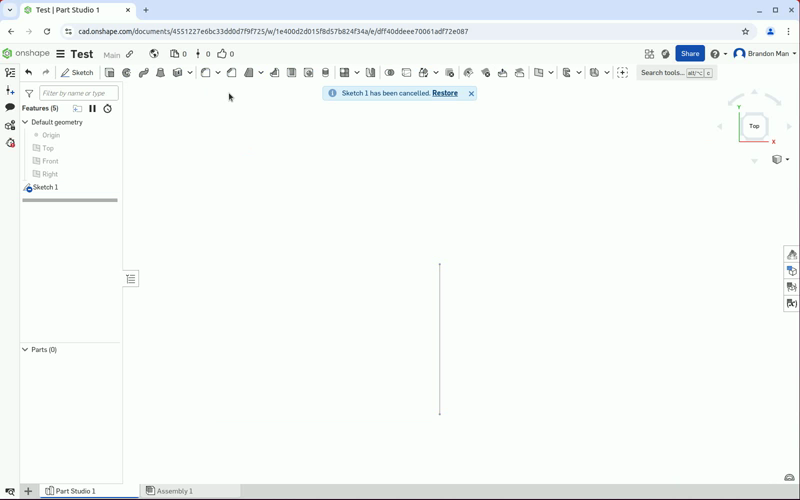
mouse_move(73, 352)
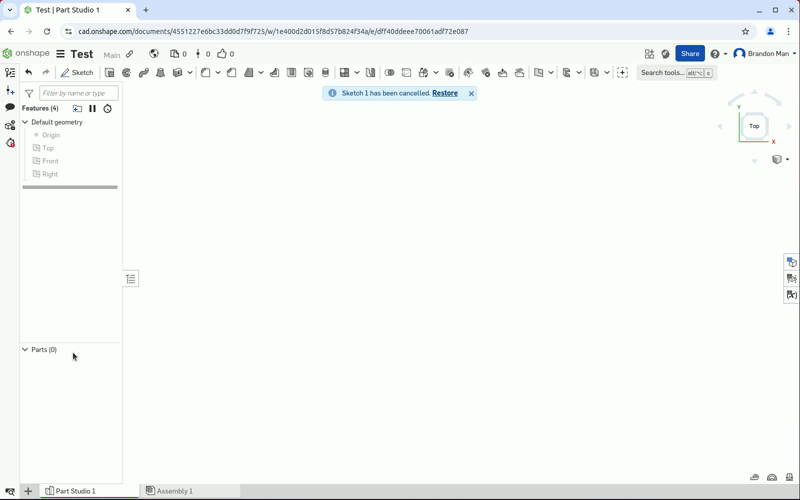
key(y)
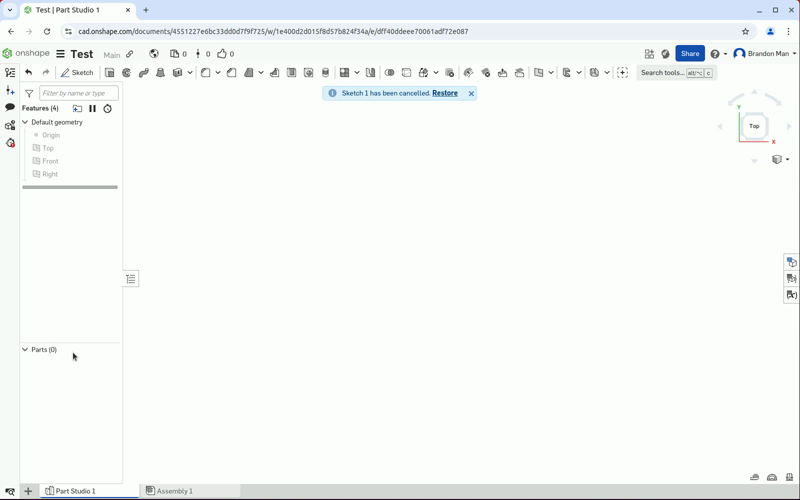
key(shift+p)
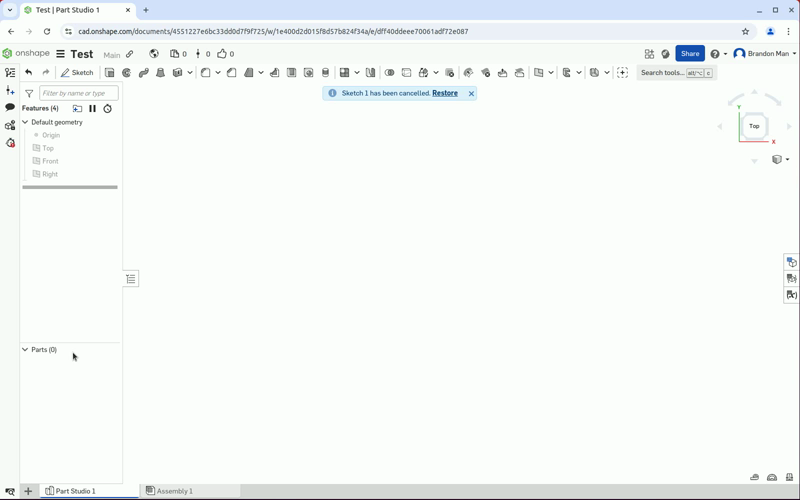
key(space)
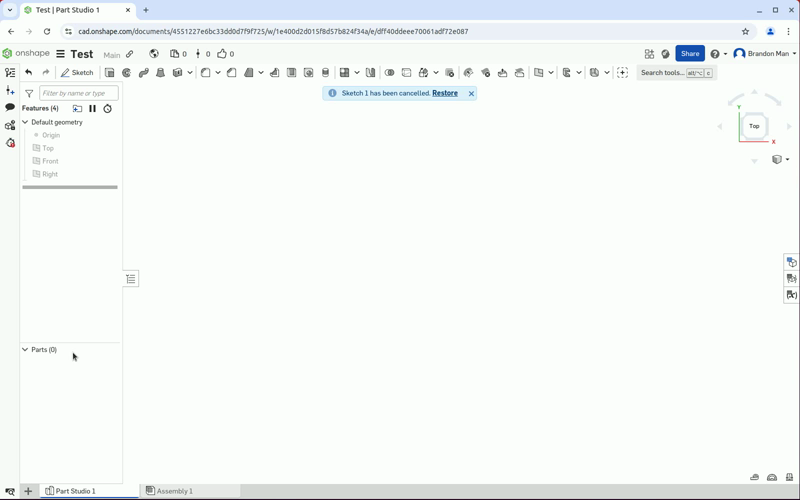
key_down(shift)
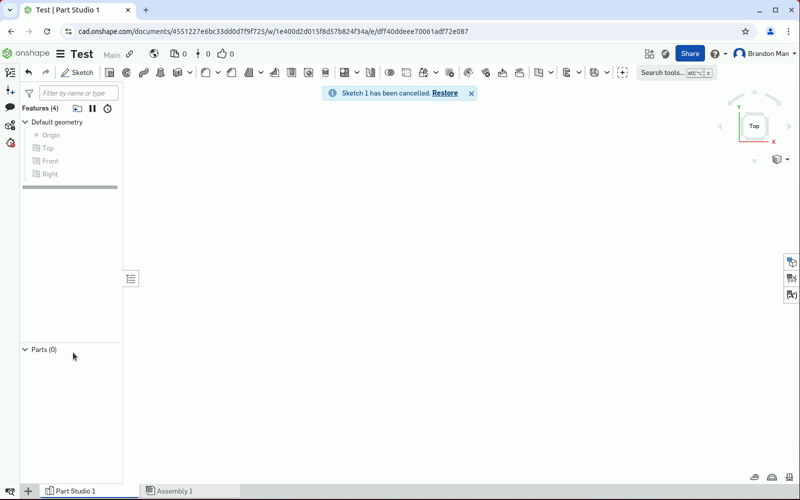
key(up)
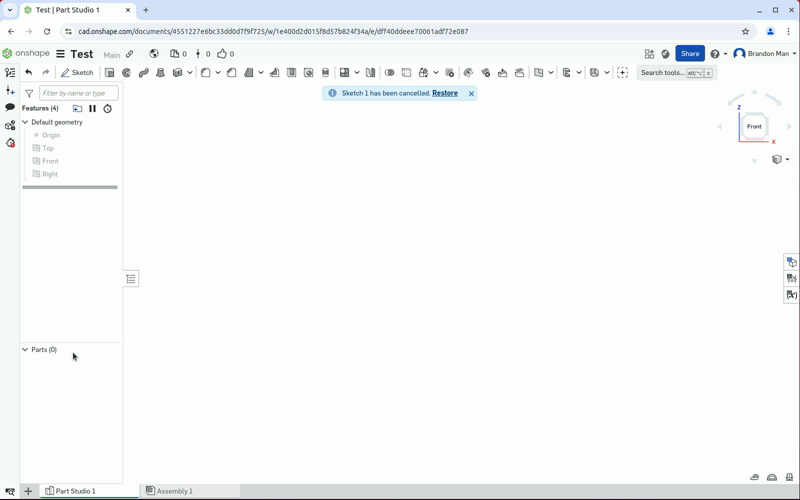
key_up(shift)
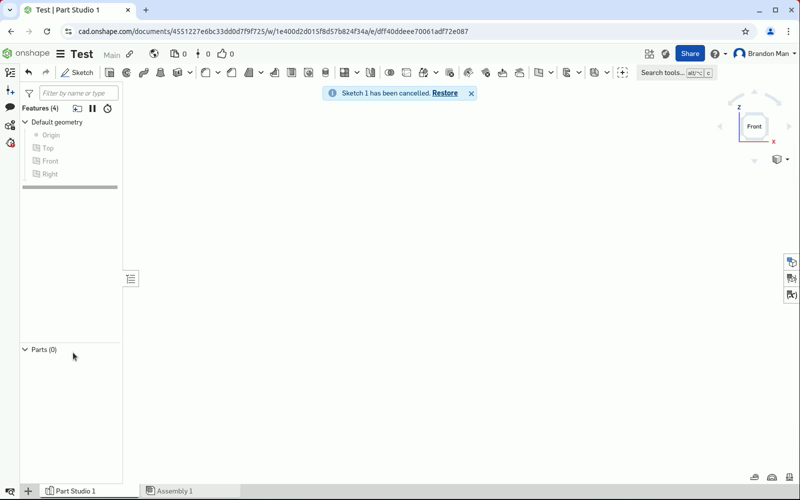
mouse_move(73, 352)
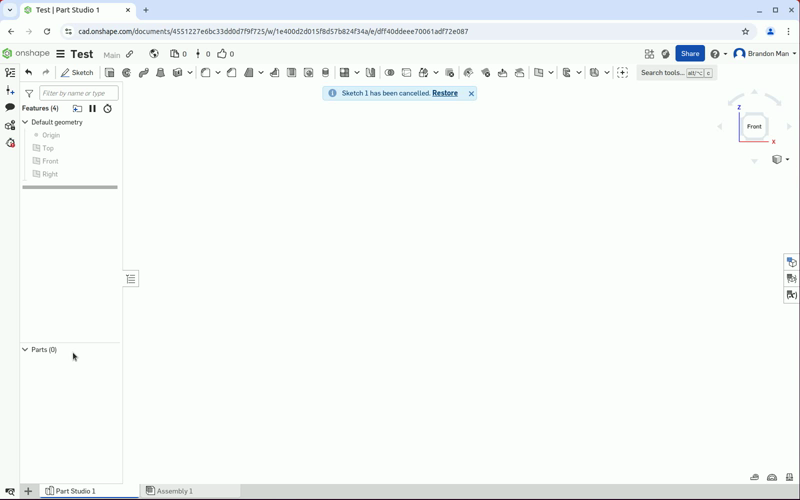
key(shift+y)
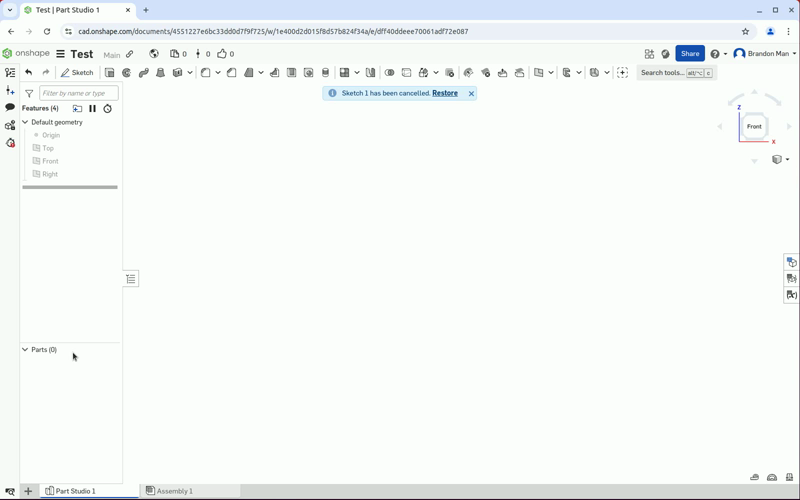
key(shift+s)
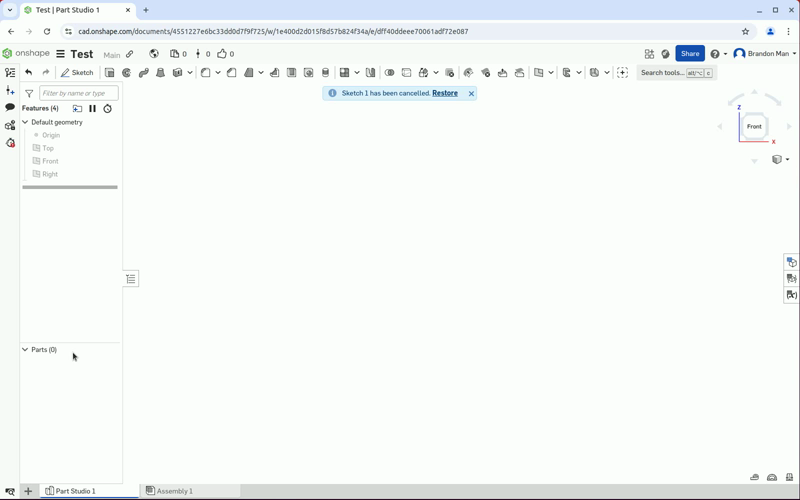
mouse_move(73, 163)
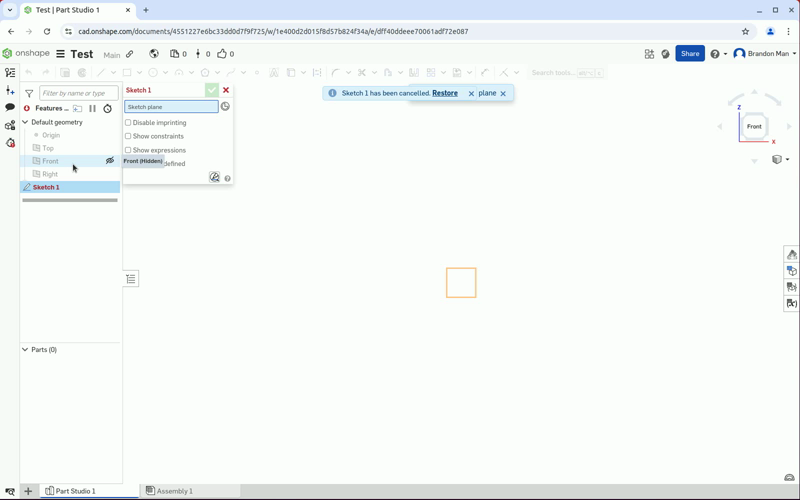
click(73, 163)
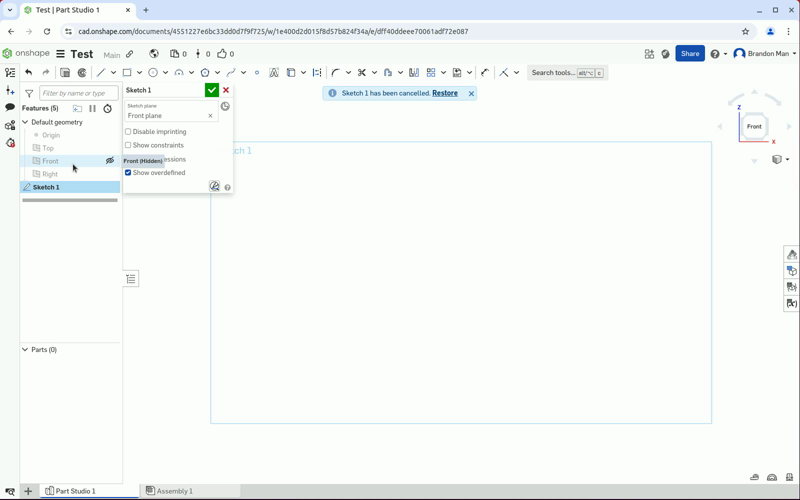
mouse_move(73, 352)
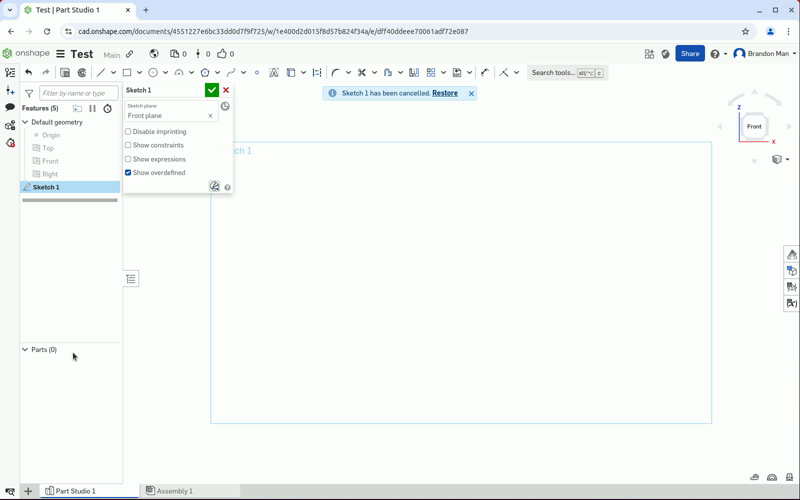
key(y)
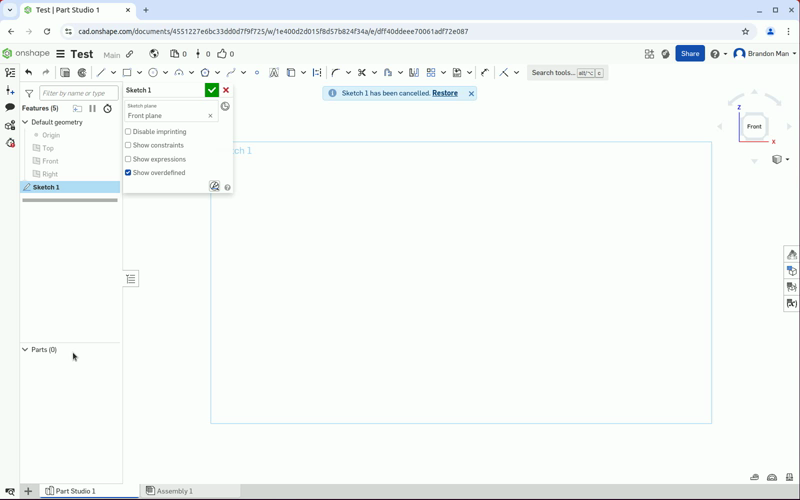
key(l)
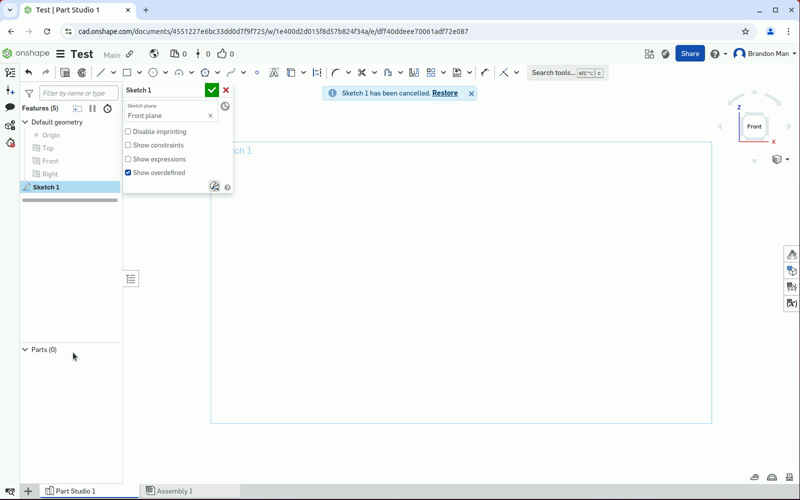
key_down(shift)
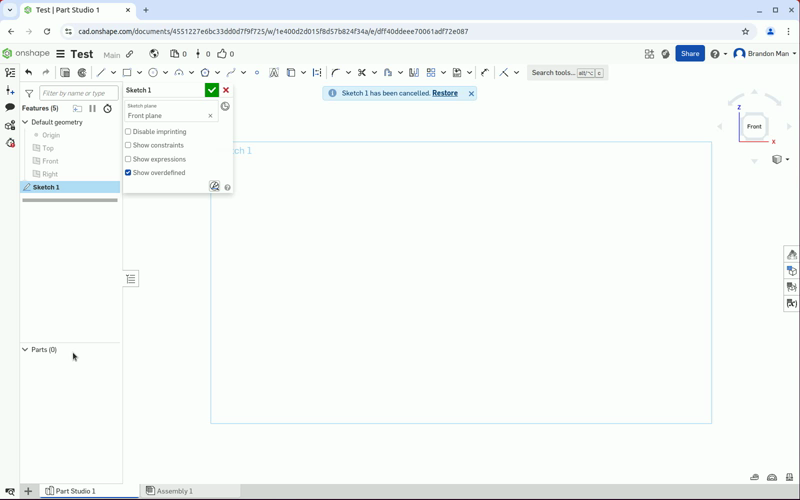
mouse_move(460, 282)
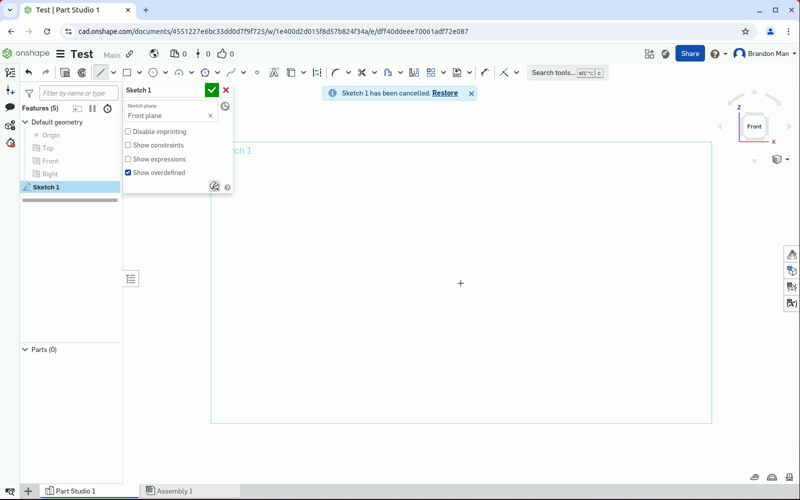
click(460, 282)
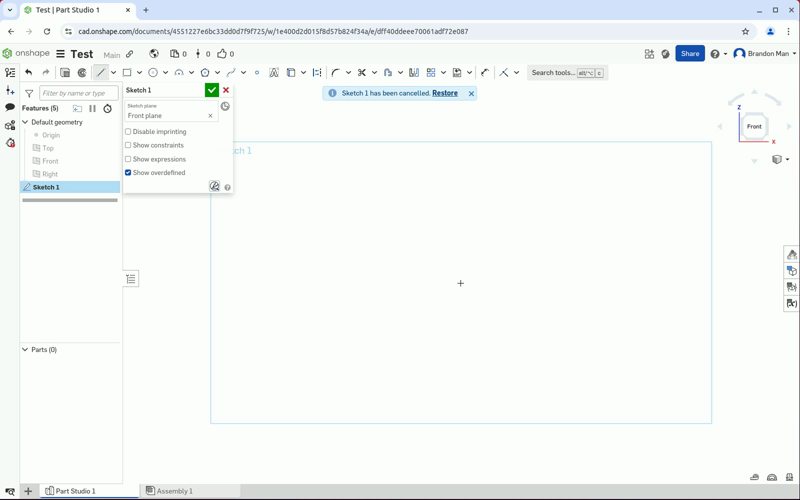
key_up(shift)
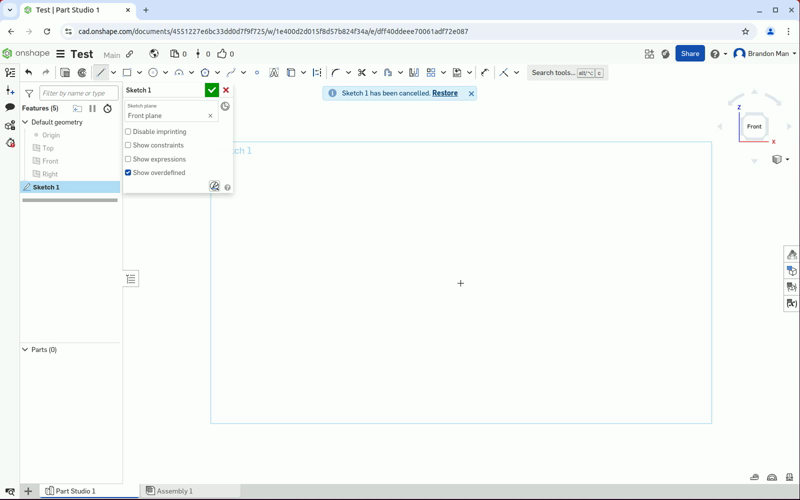
key_down(shift)
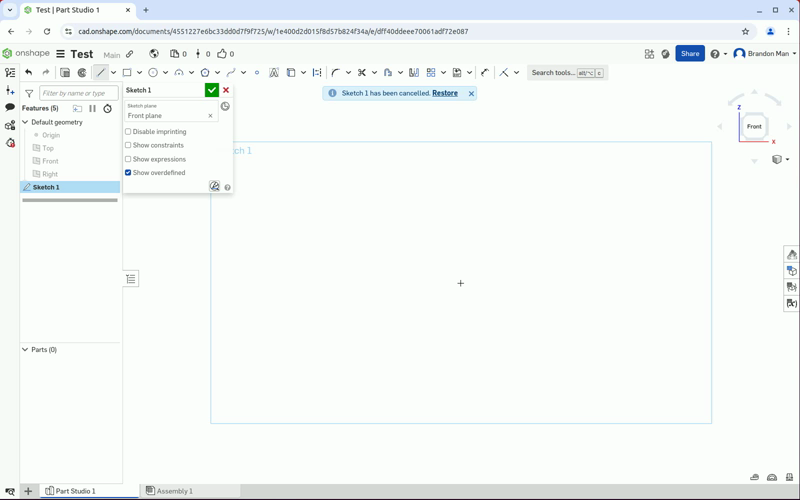
mouse_move(573, 282)
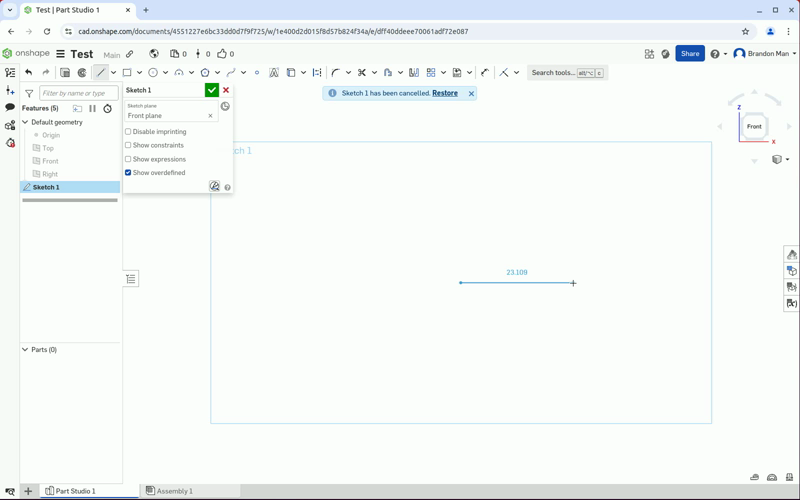
click(573, 282)
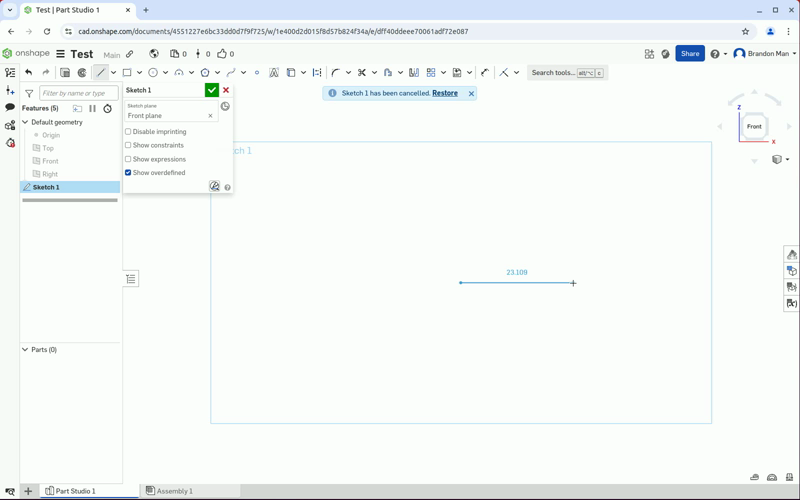
key_up(shift)
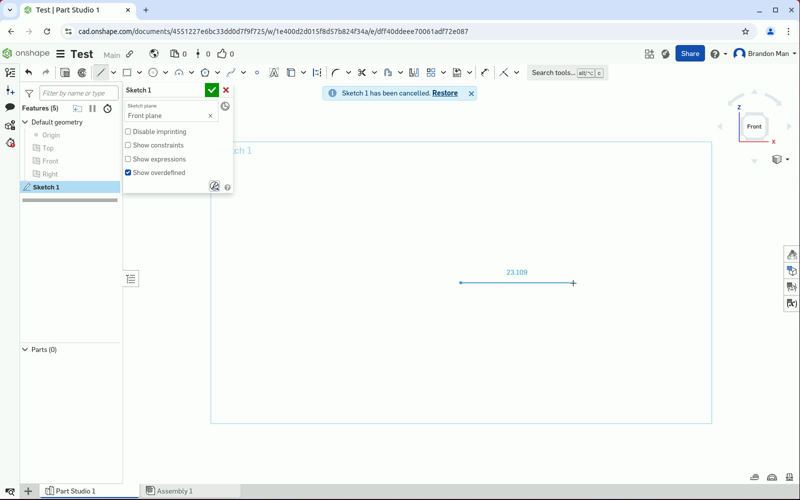
key_down(shift)
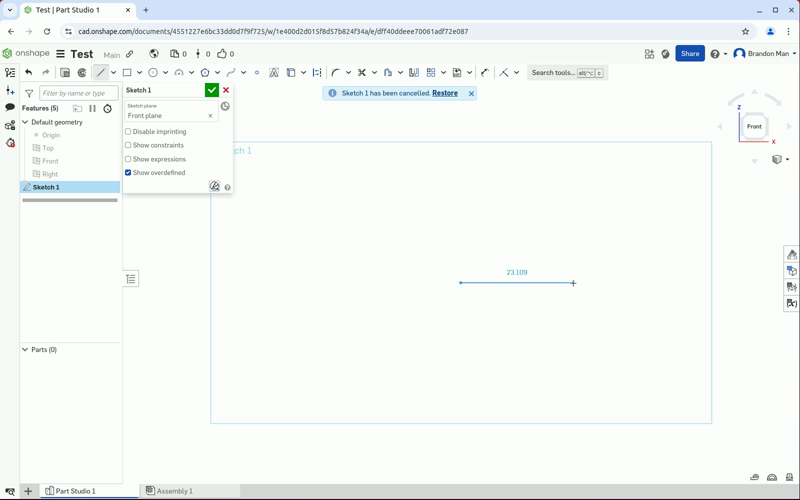
mouse_move(589, 282)
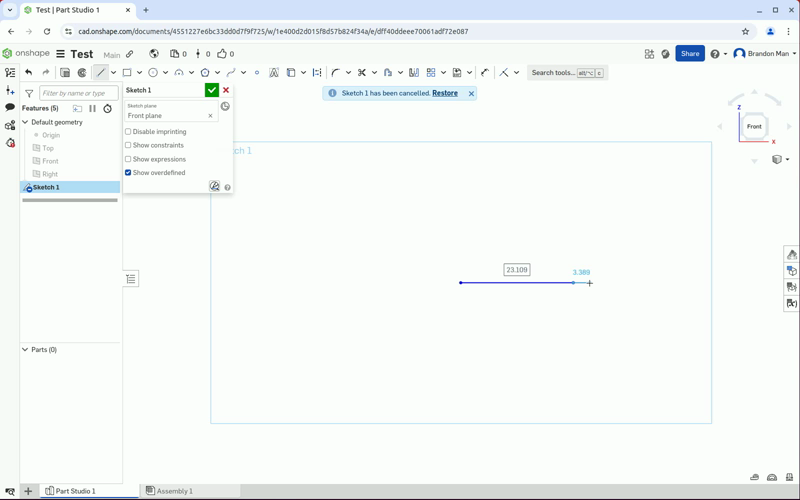
mouse_move(573, 245)
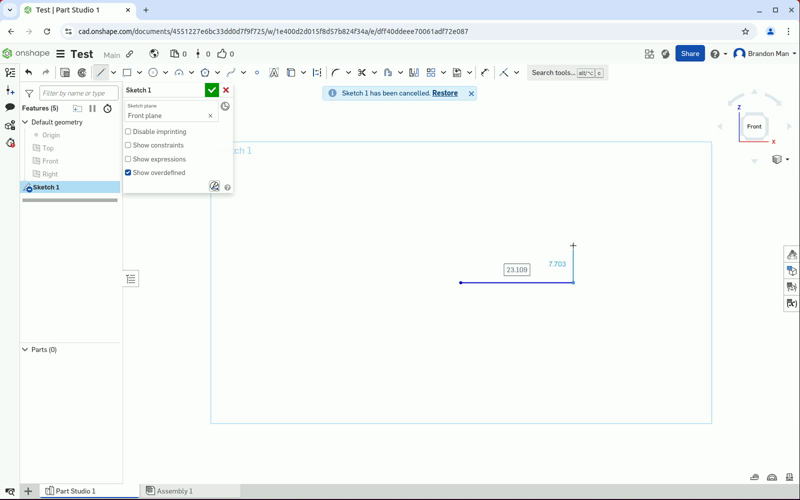
click(573, 245)
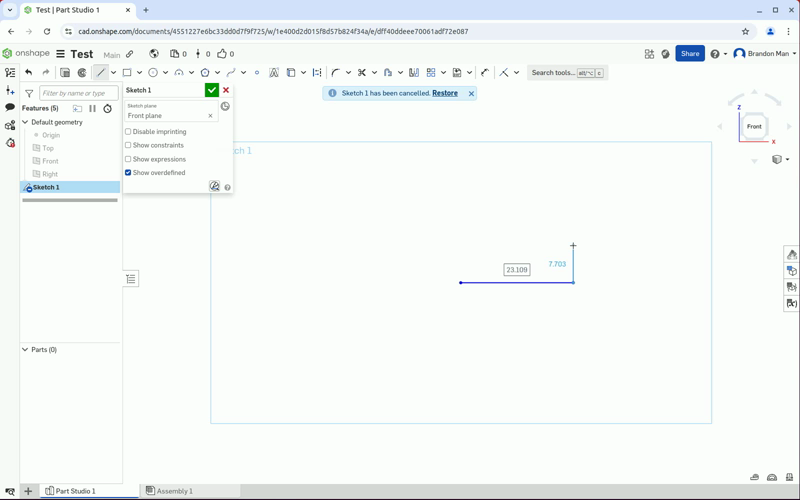
key_up(shift)
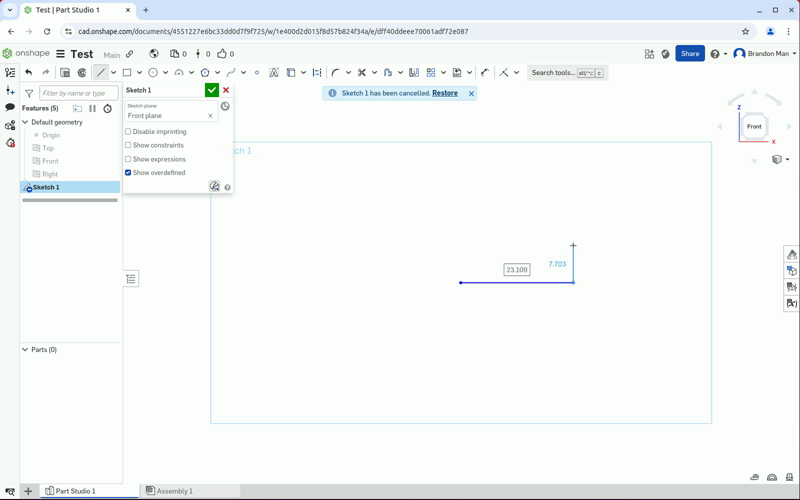
key_down(shift)
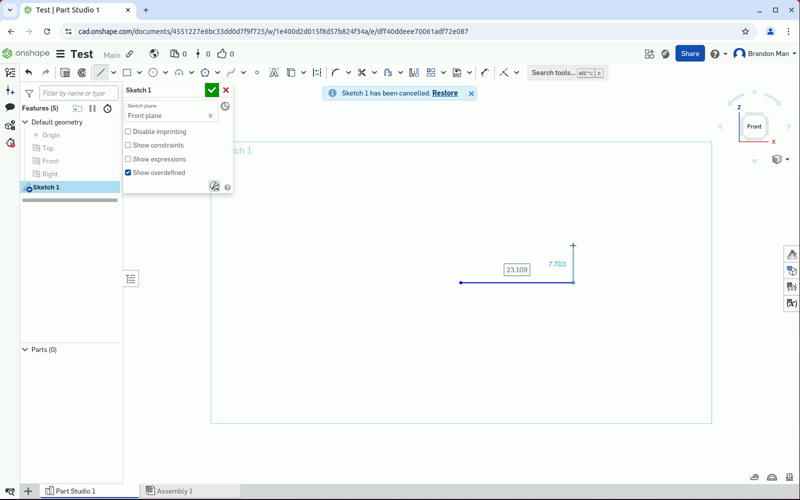
mouse_move(460, 245)
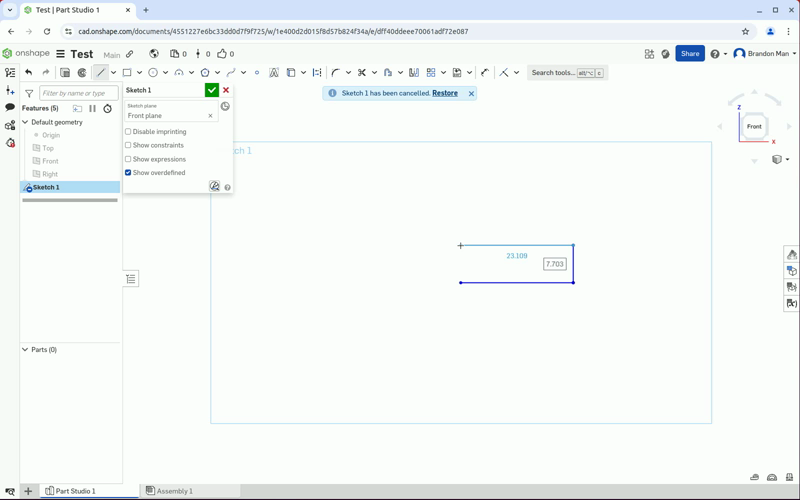
click(460, 245)
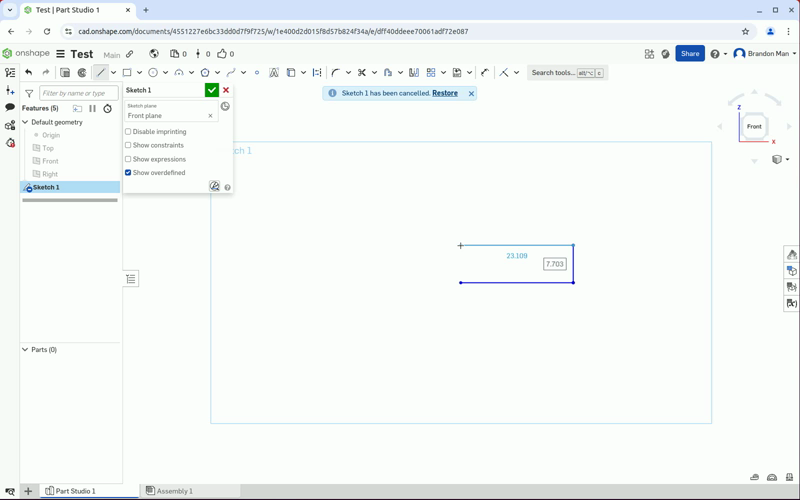
key_up(shift)
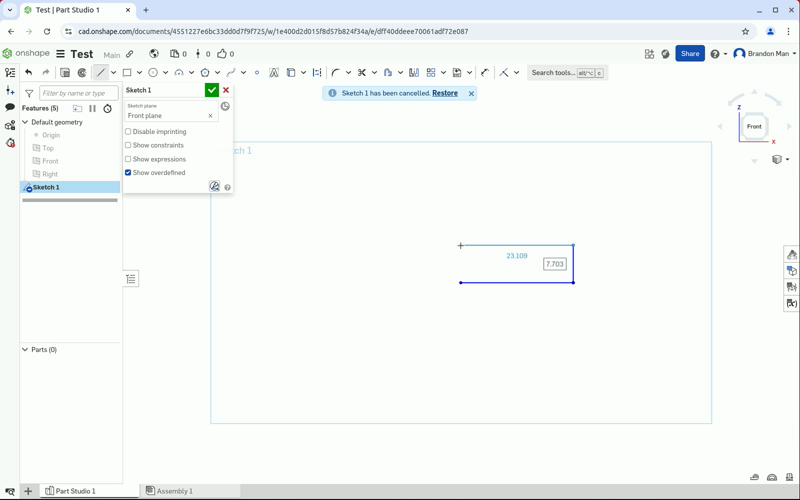
mouse_move(490, 245)
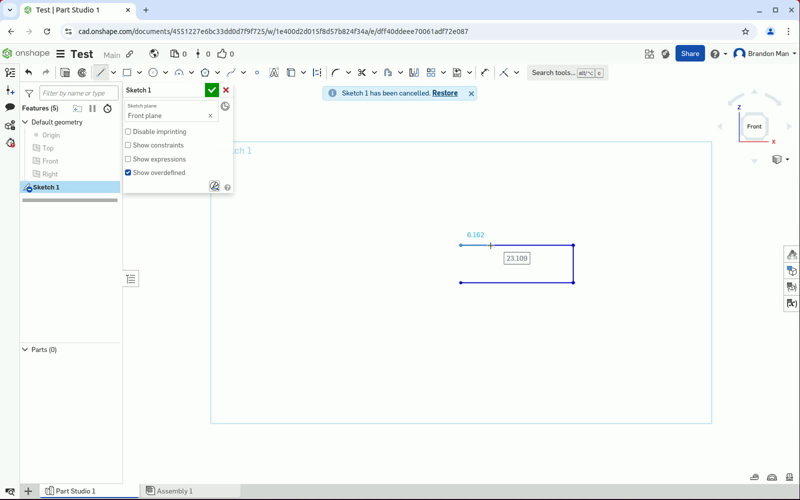
key_down(shift)
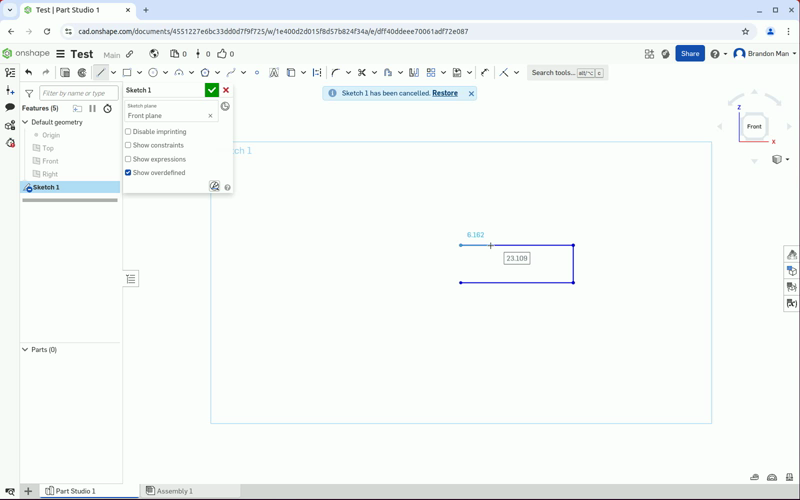
mouse_move(460, 282)
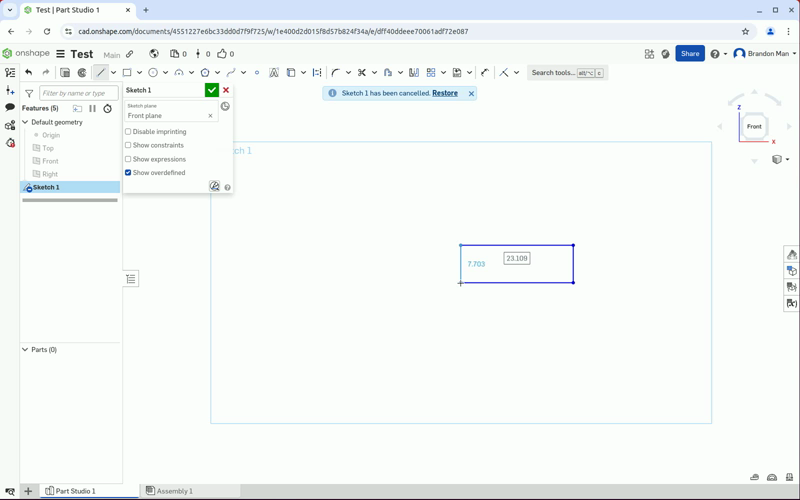
key_up(shift)
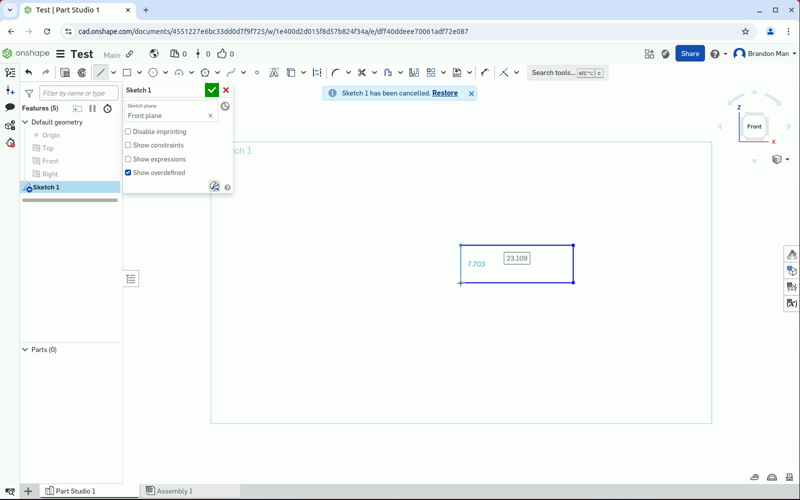
click(460, 282)
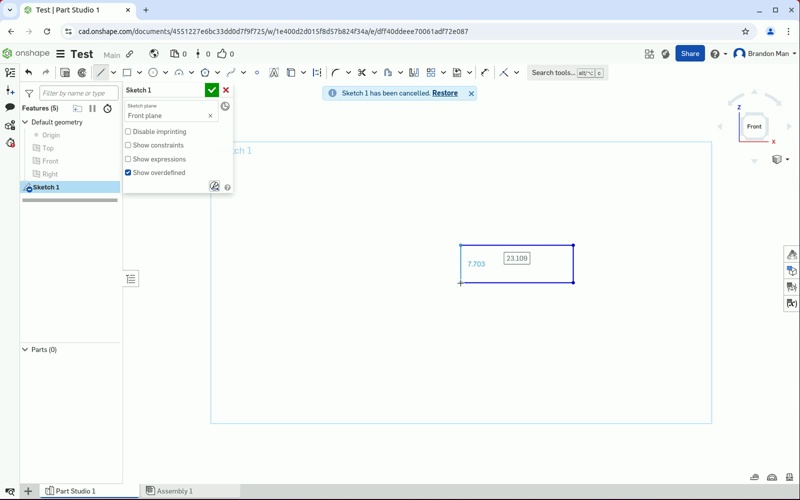
key(esc)
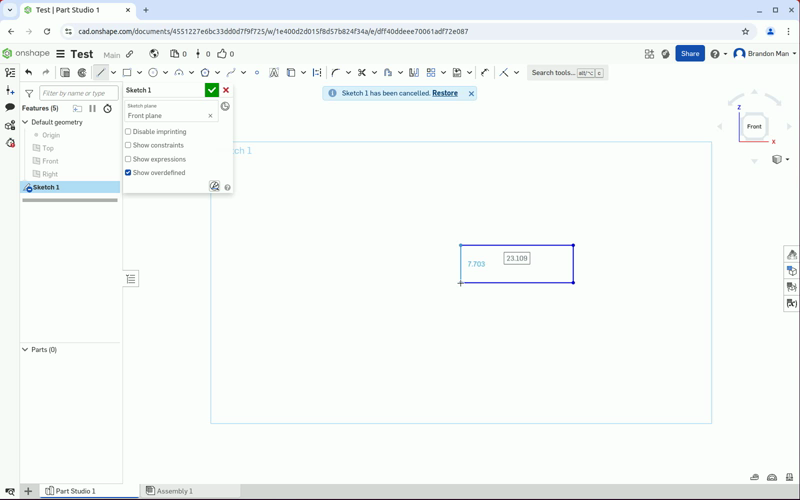
mouse_move(508, 264)
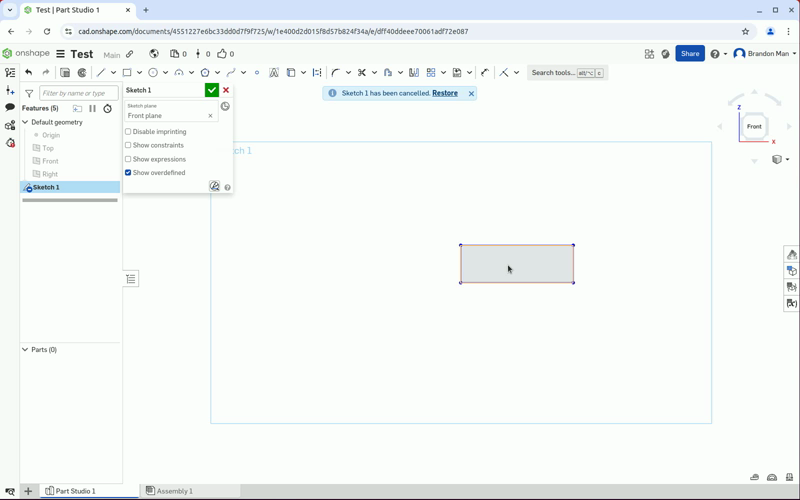
click(508, 264)
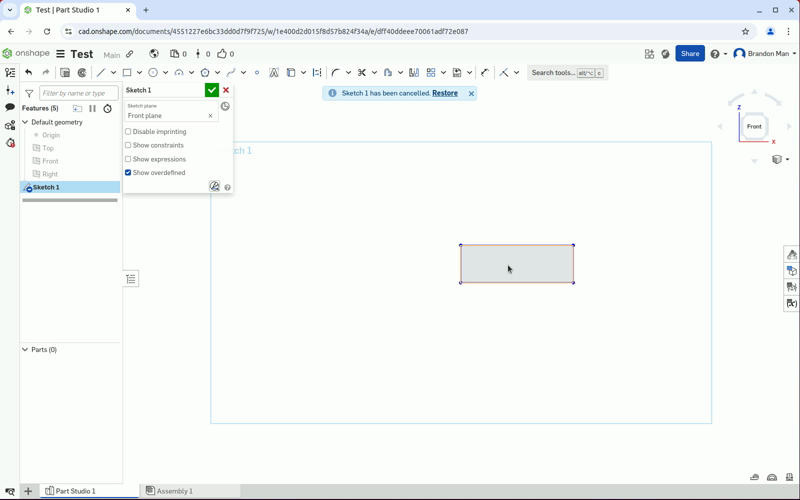
mouse_move(73, 352)
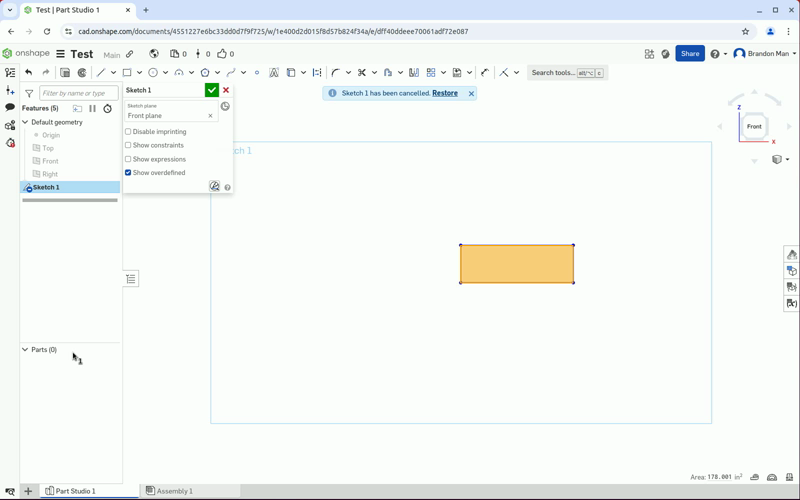
key(shift+y)
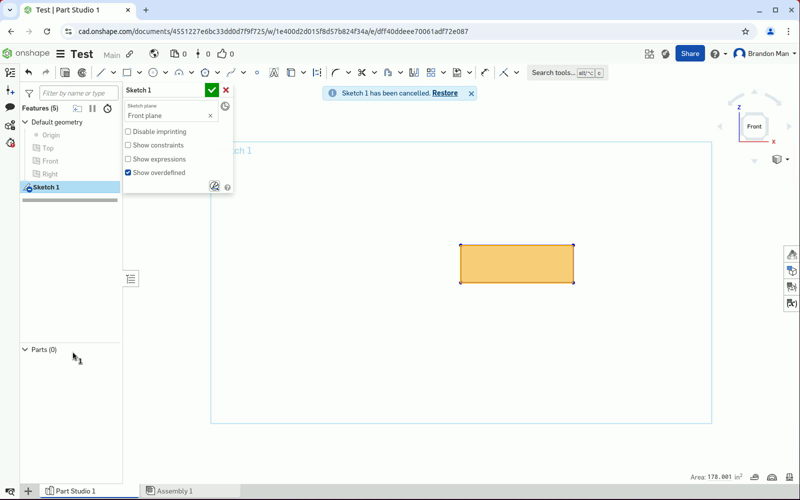
key(shift+e)
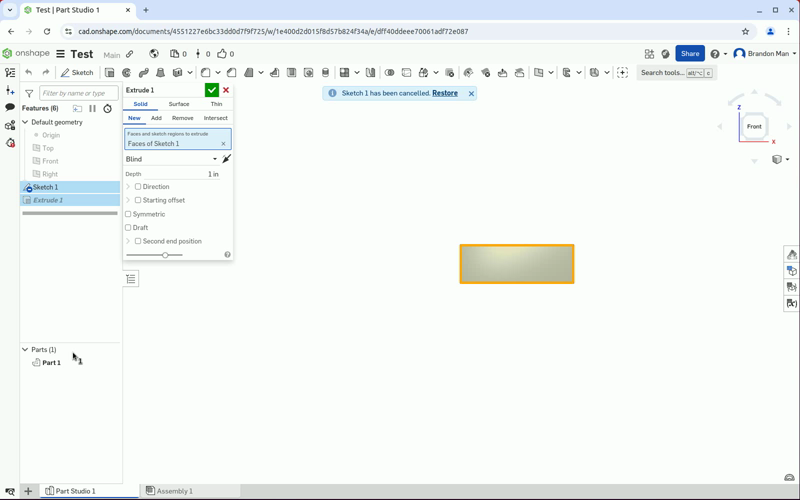
mouse_move(143, 106)
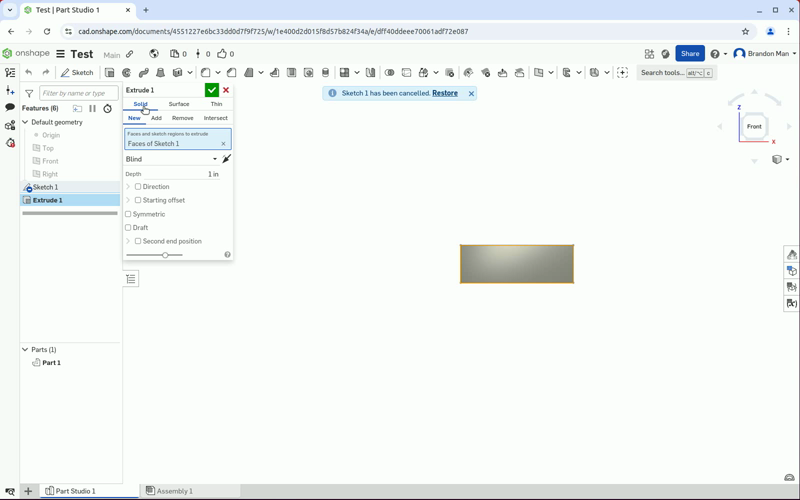
click(143, 106)
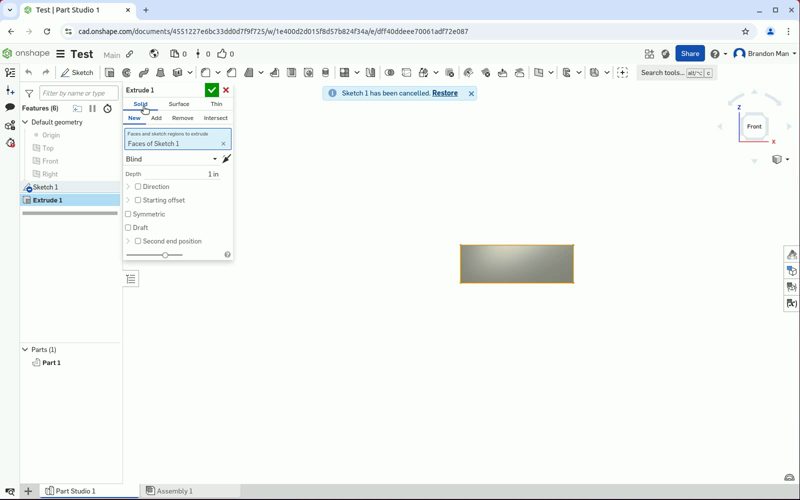
mouse_move(137, 120)
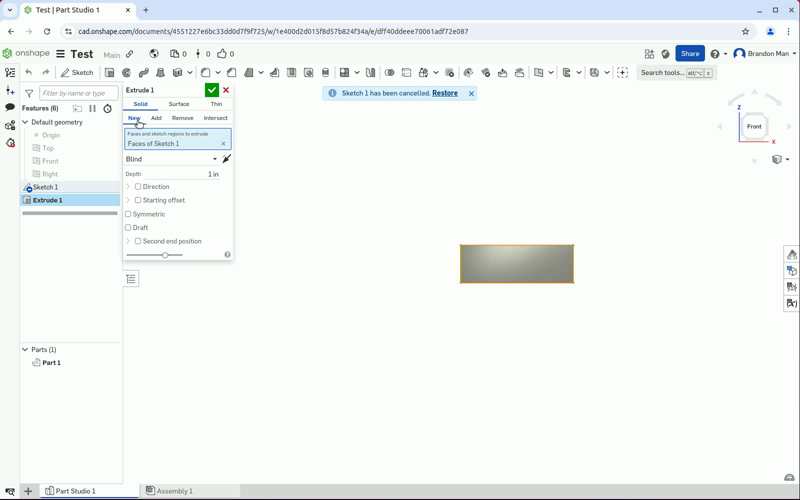
click(137, 120)
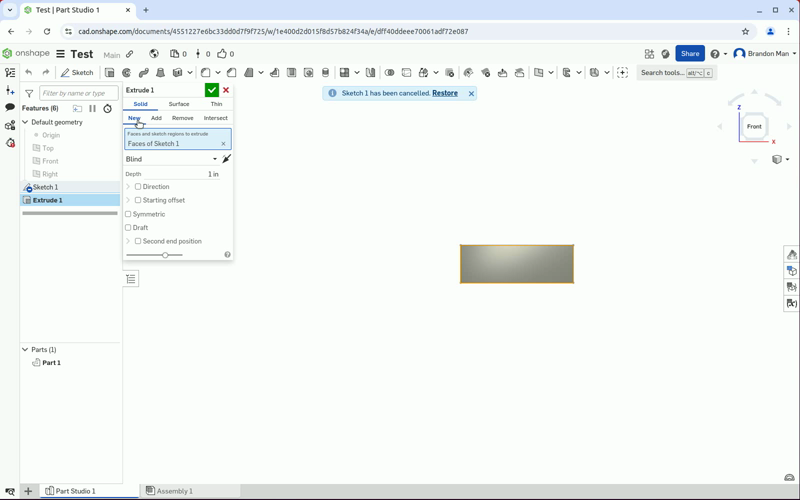
key(tab, 4)
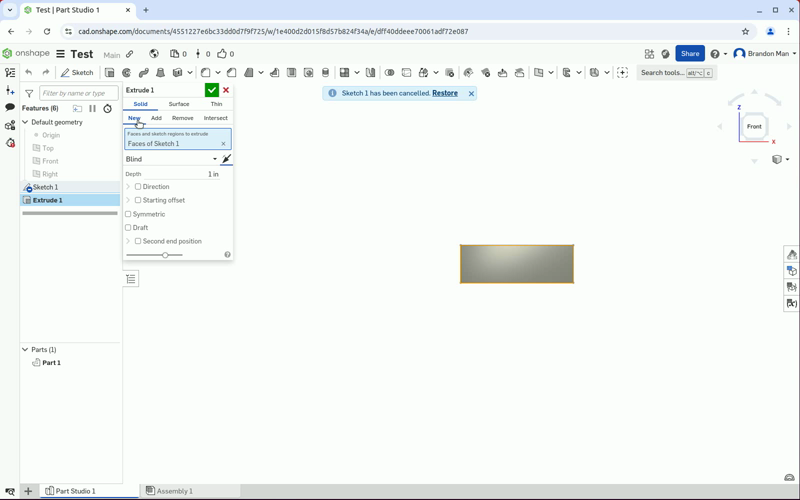
text(15.405)
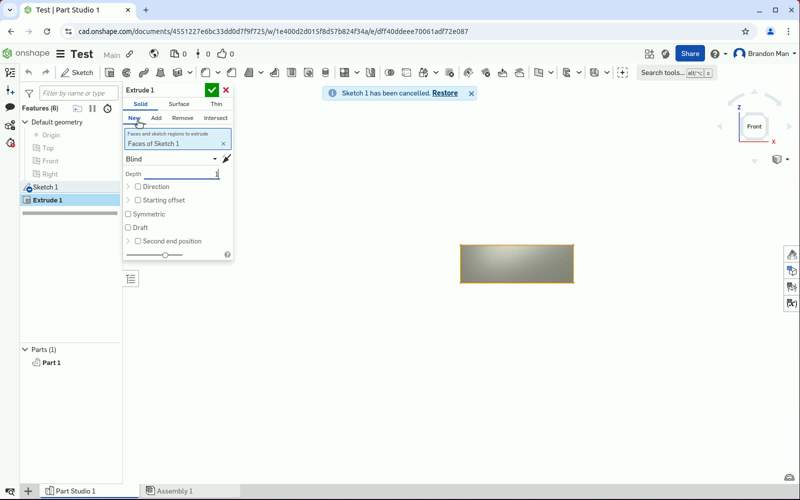
key(enter)
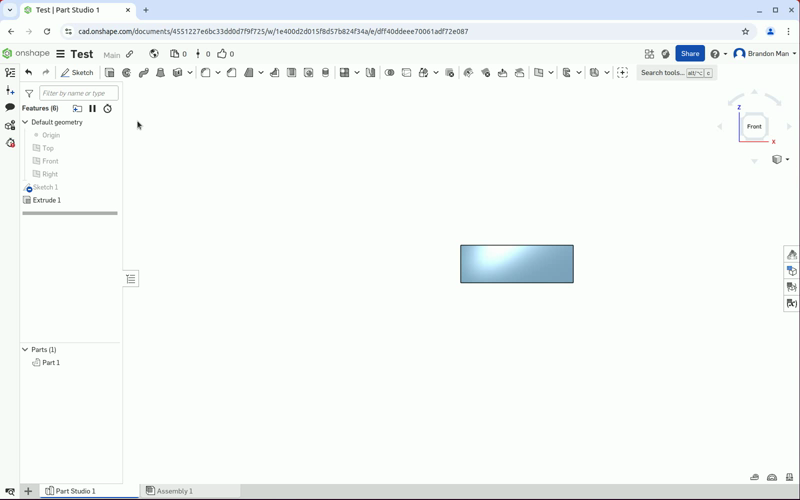
key(shift+h)
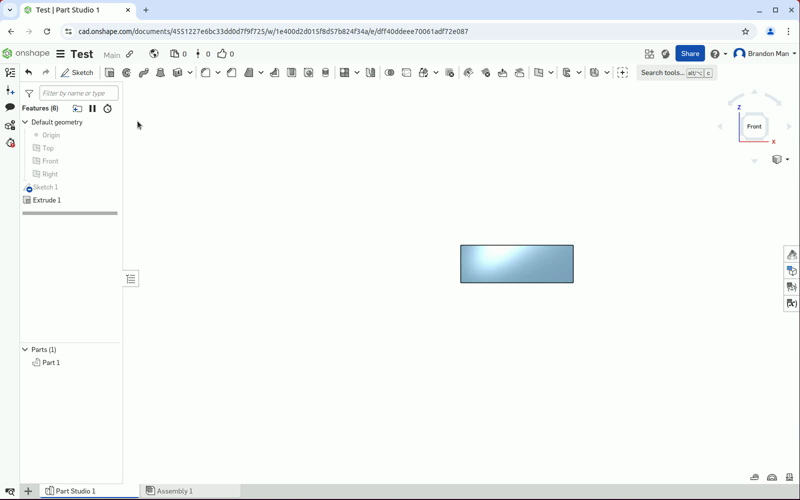
key(shift+h)
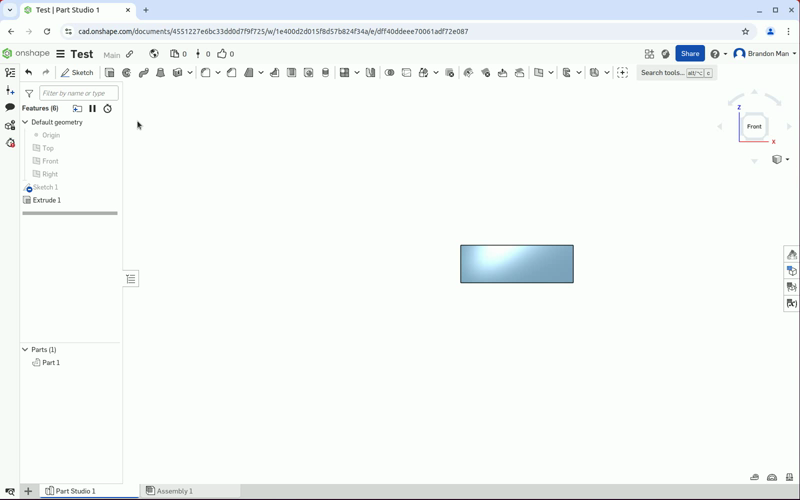
mouse_move(73, 189)
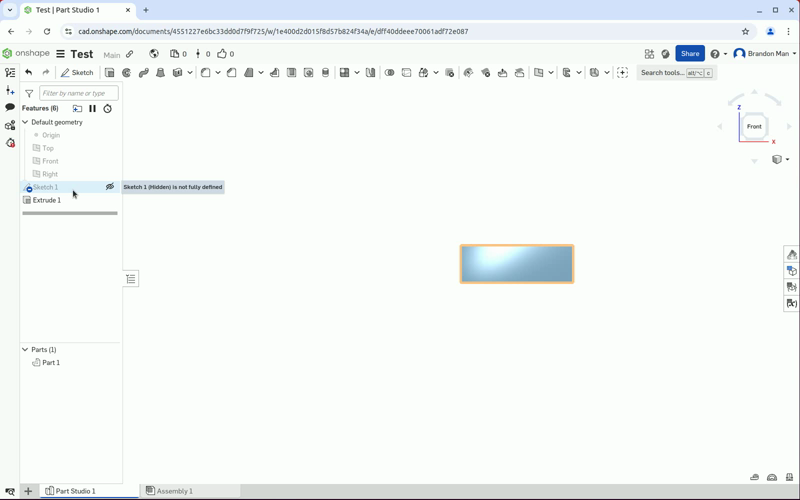
click(73, 189)
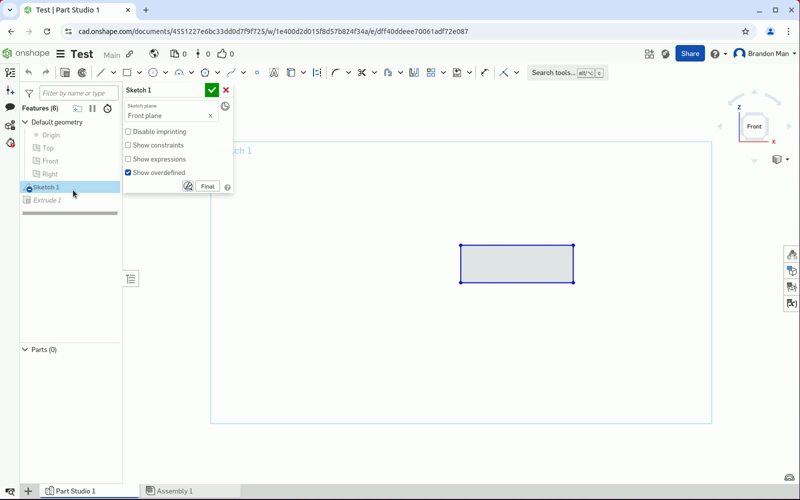
mouse_move(229, 92)
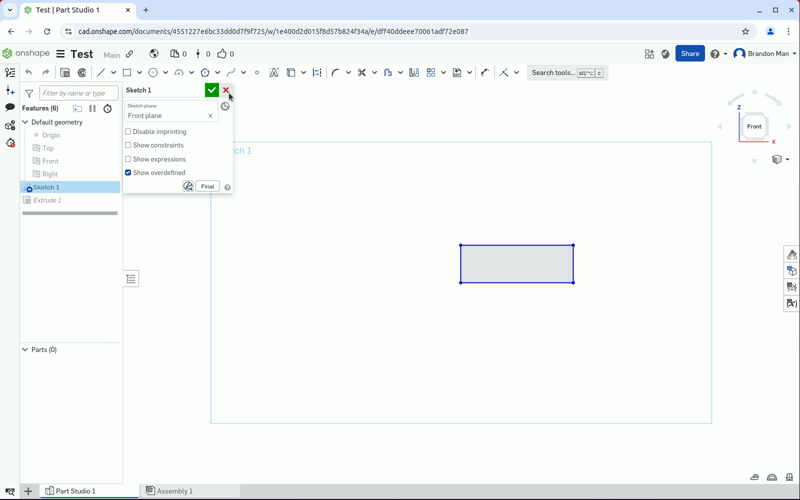
click(229, 92)
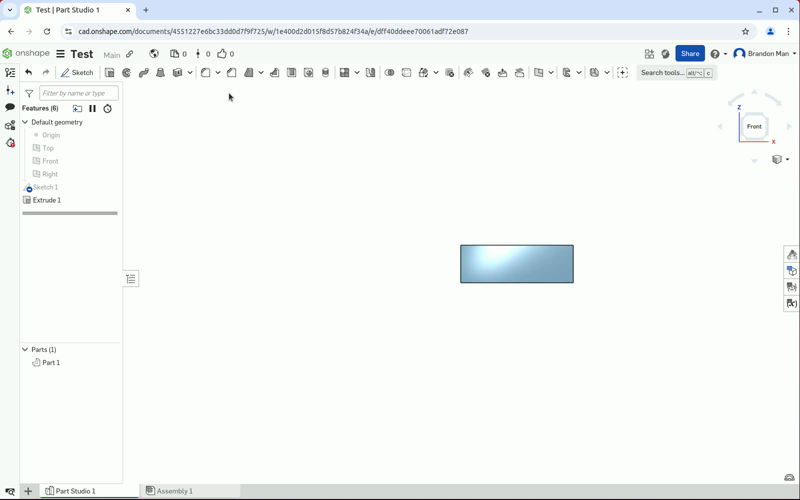
mouse_move(541, 75)
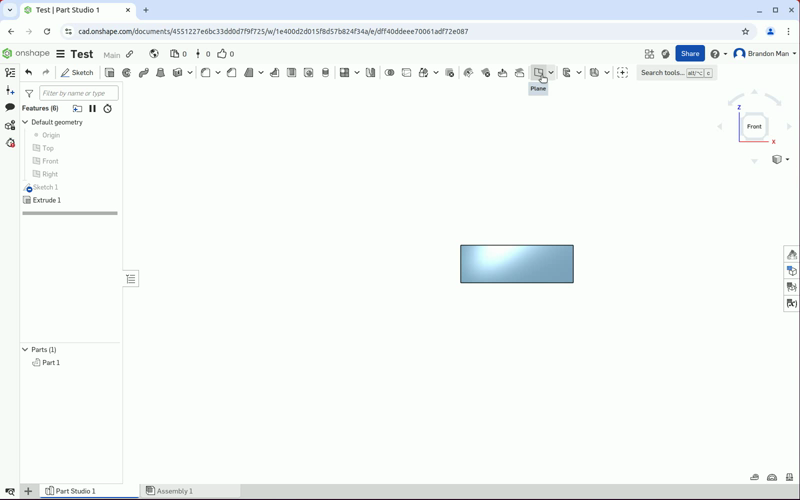
click(541, 75)
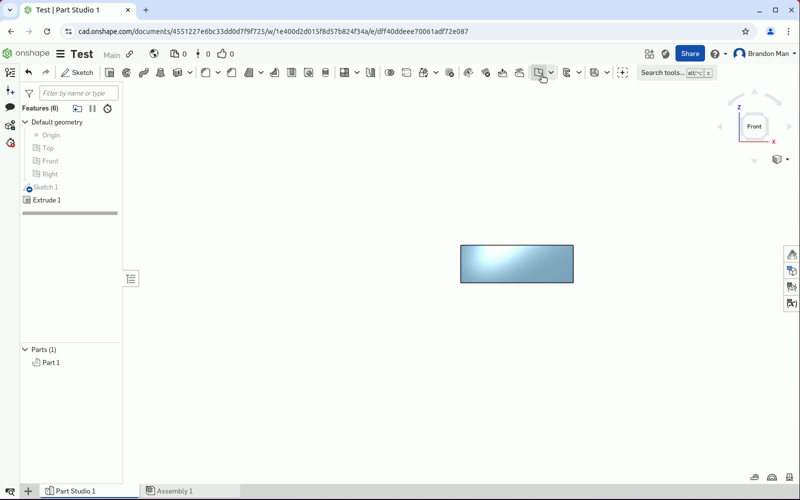
mouse_move(73, 163)
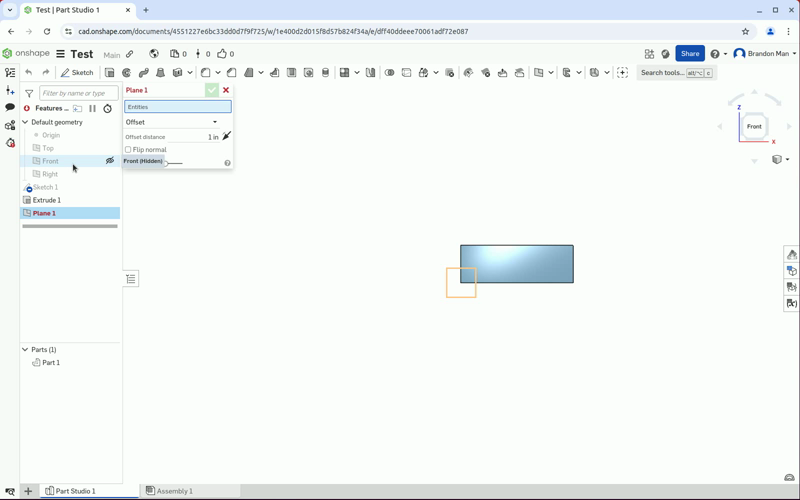
click(73, 163)
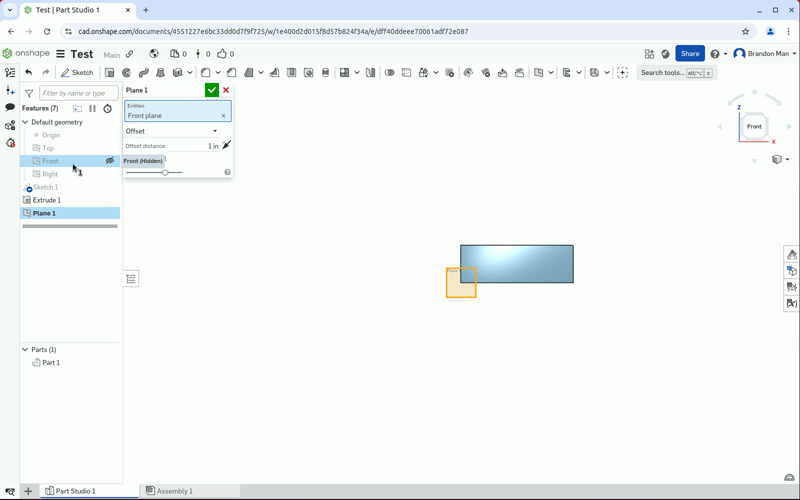
key(tab, 2)
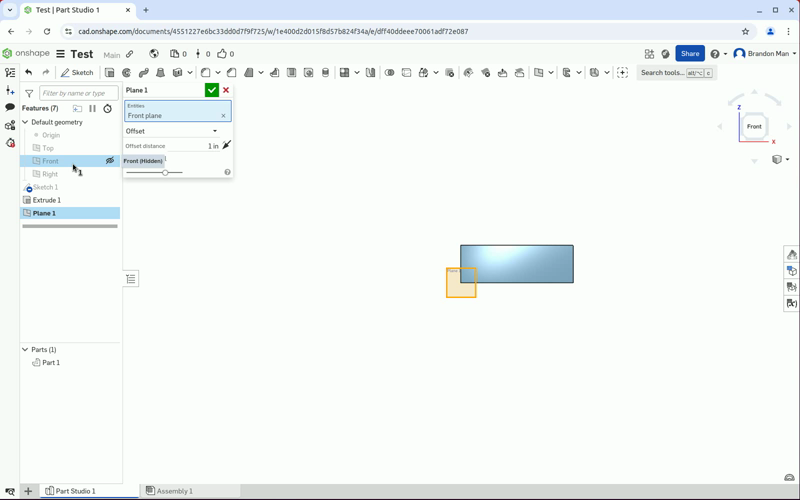
text(15.405)
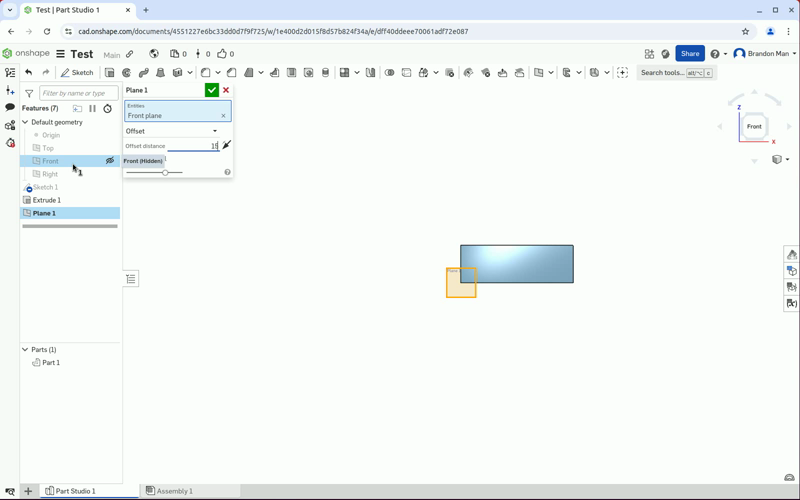
key(enter, 2)
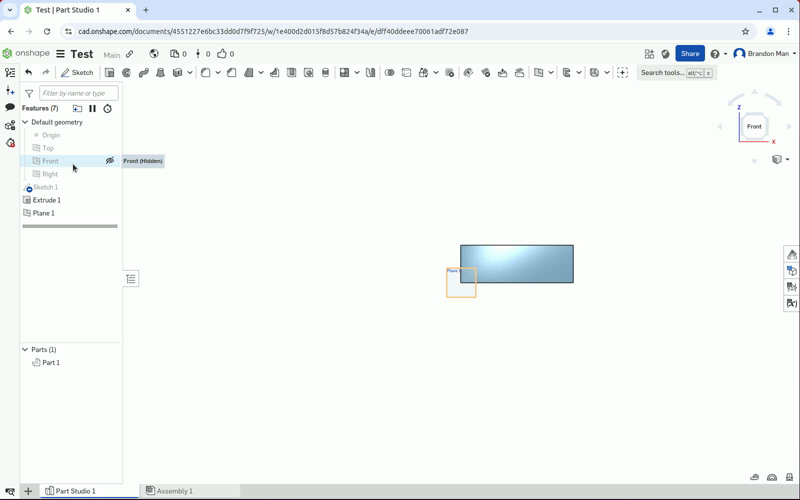
key(shift+s)
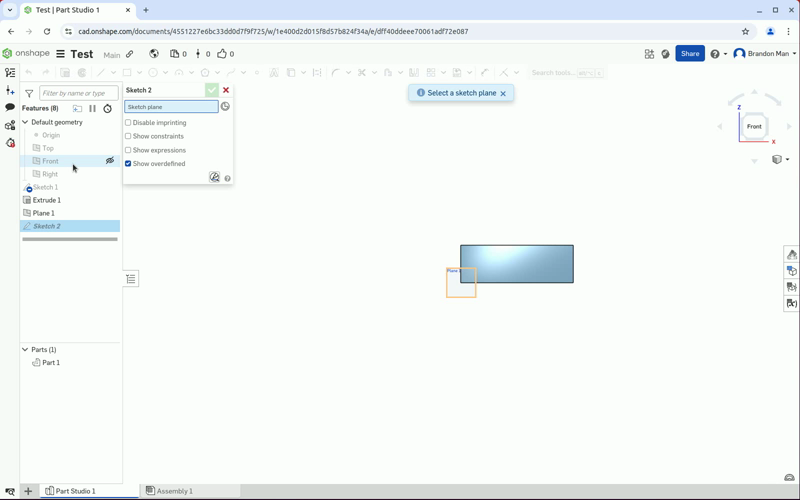
mouse_move(73, 215)
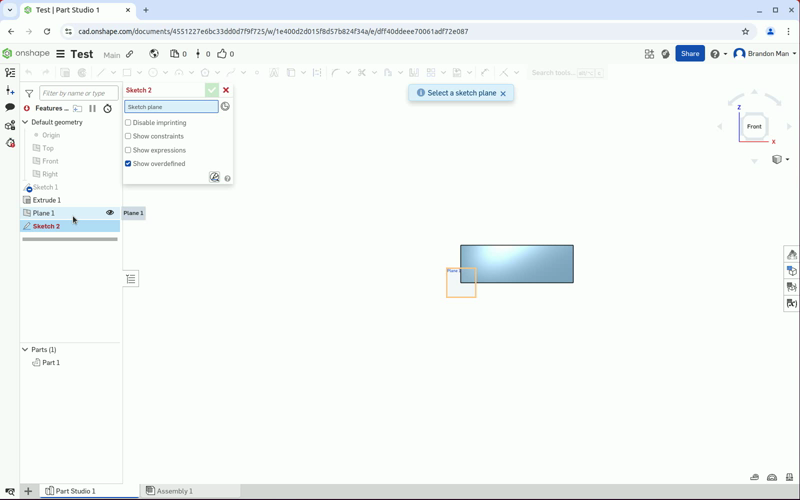
click(73, 215)
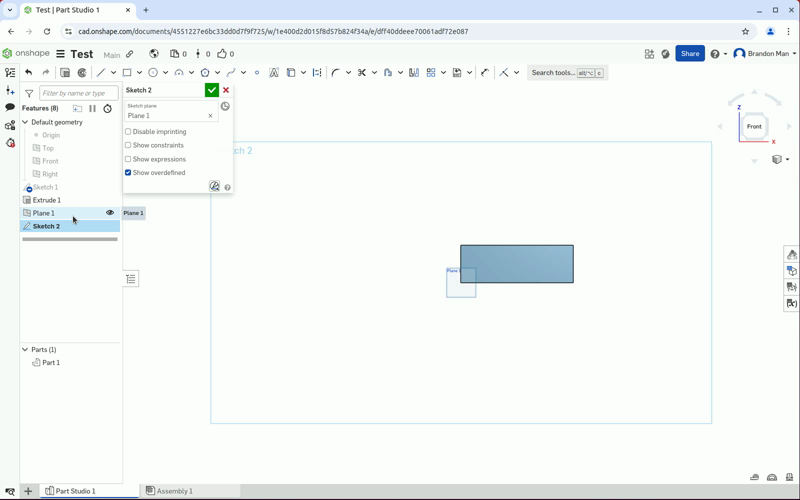
mouse_move(73, 352)
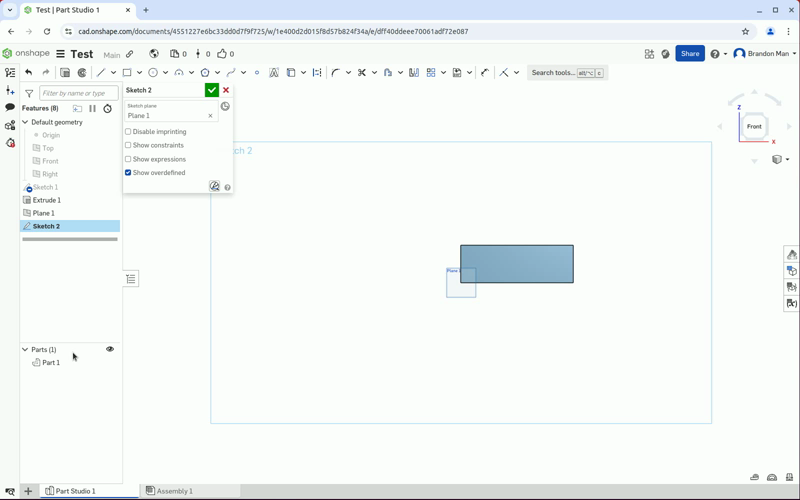
key(y)
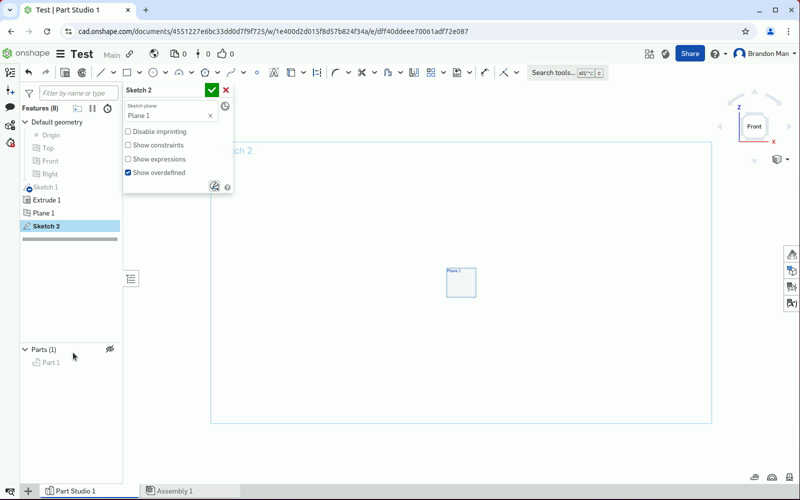
key(l)
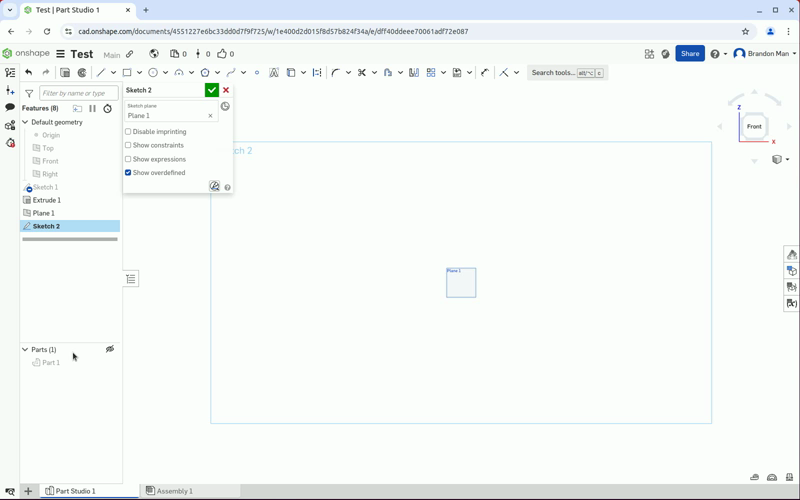
key_down(shift)
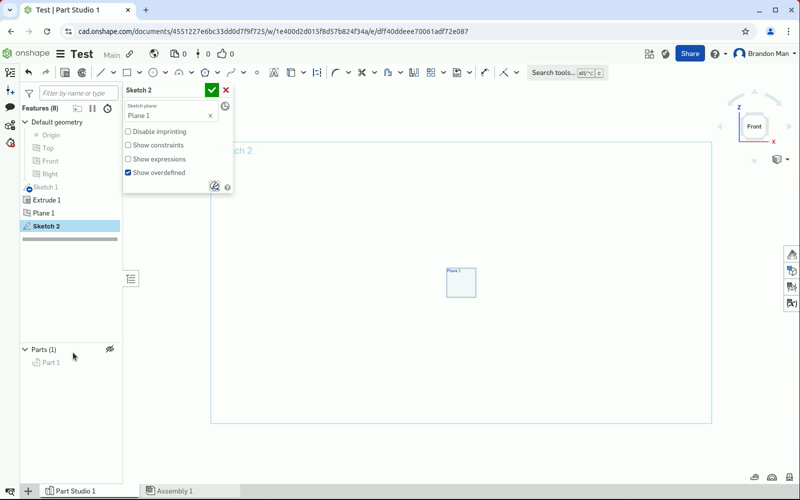
mouse_move(516, 282)
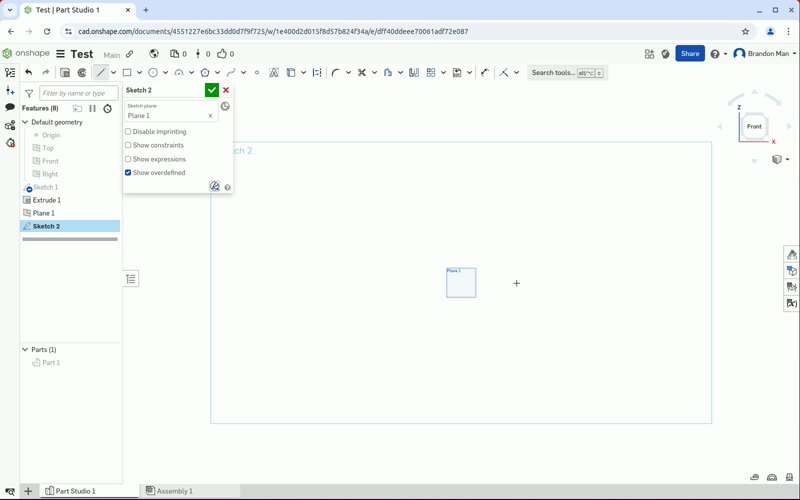
click(516, 282)
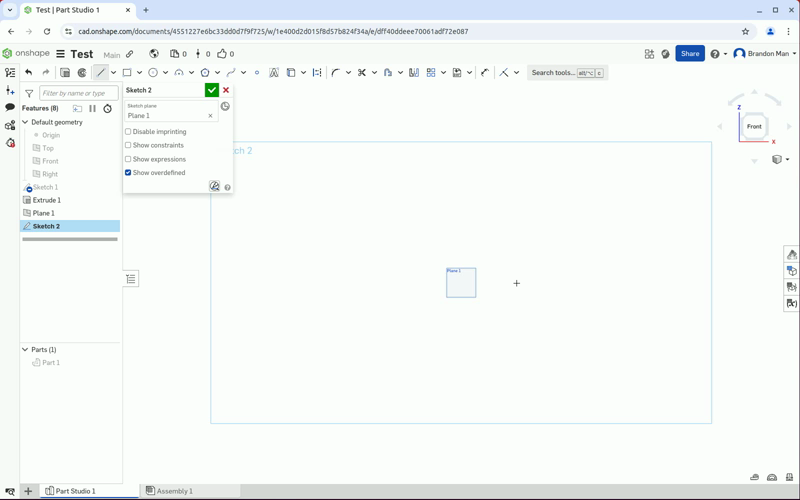
key_up(shift)
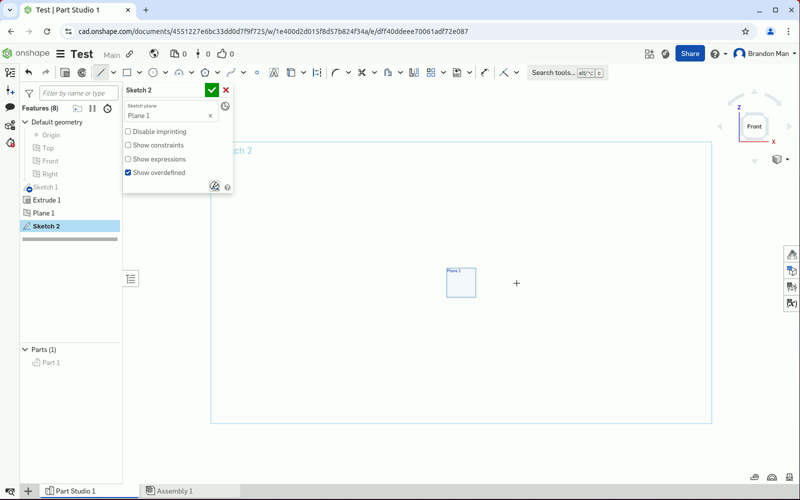
key_down(shift)
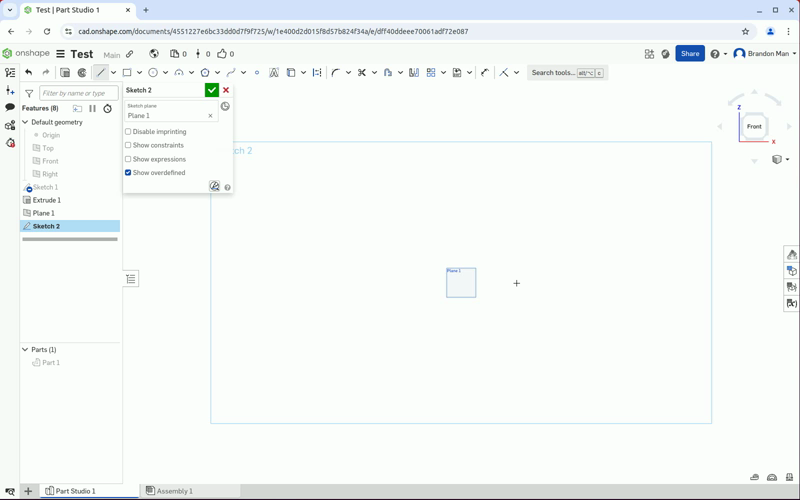
mouse_move(546, 282)
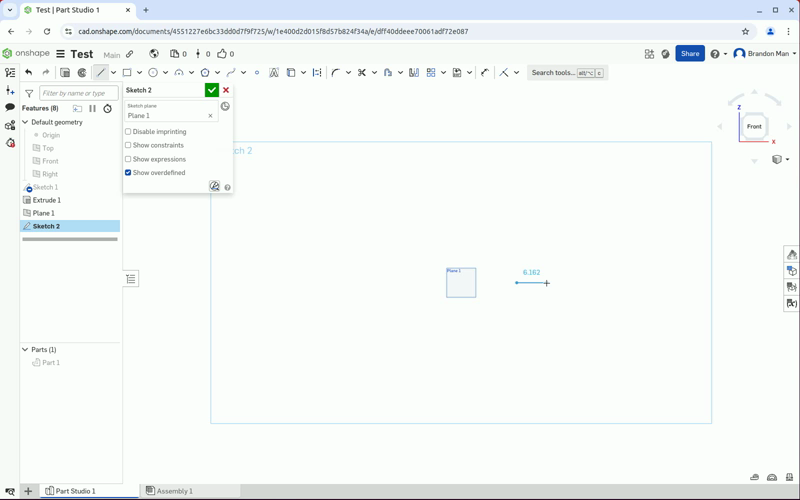
mouse_move(573, 282)
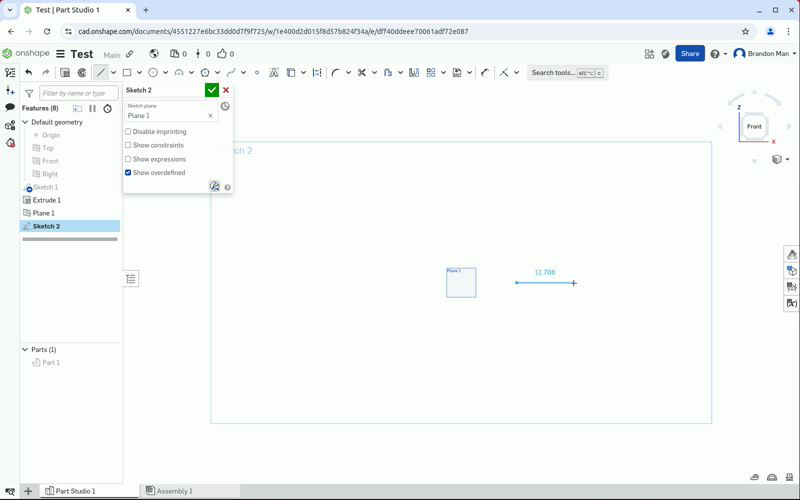
click(573, 282)
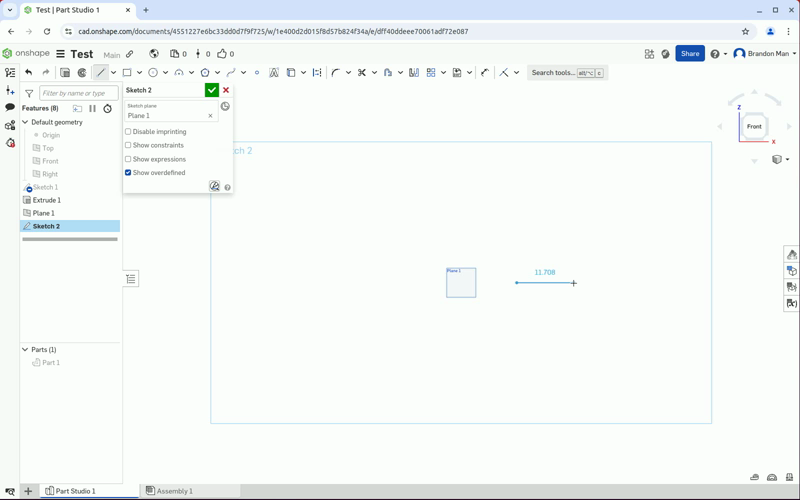
key_up(shift)
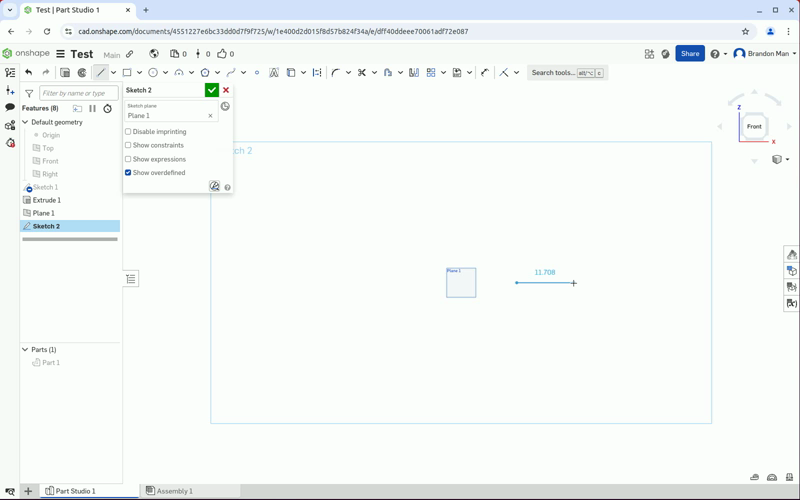
key_down(shift)
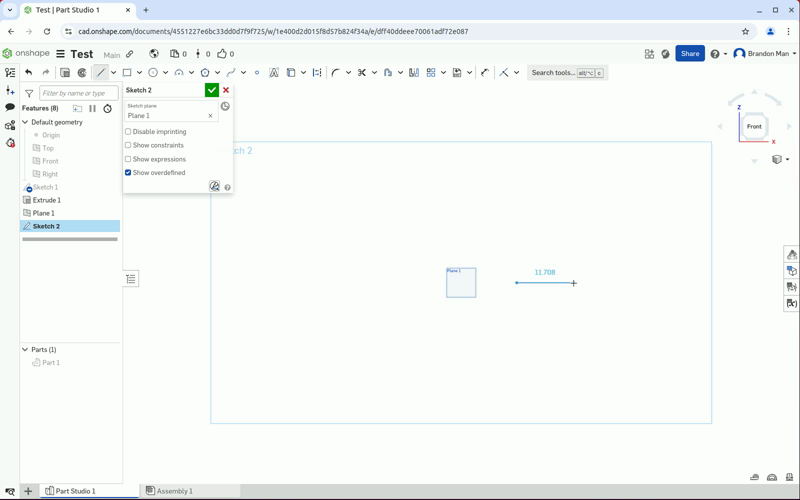
mouse_move(589, 282)
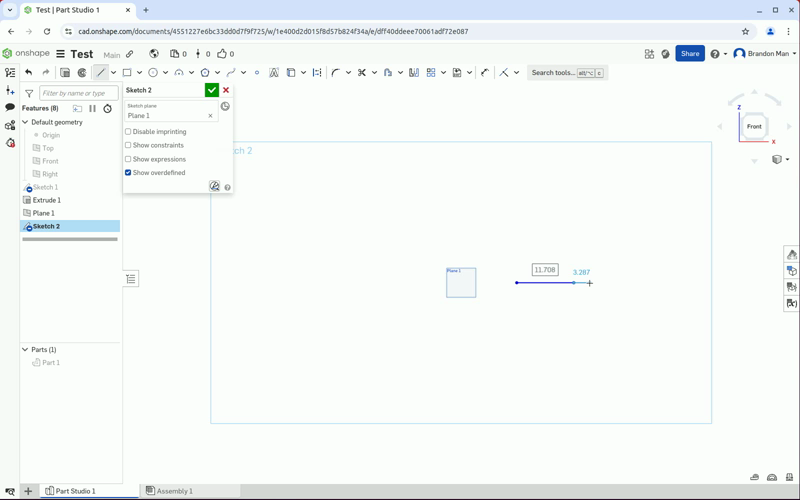
mouse_move(573, 245)
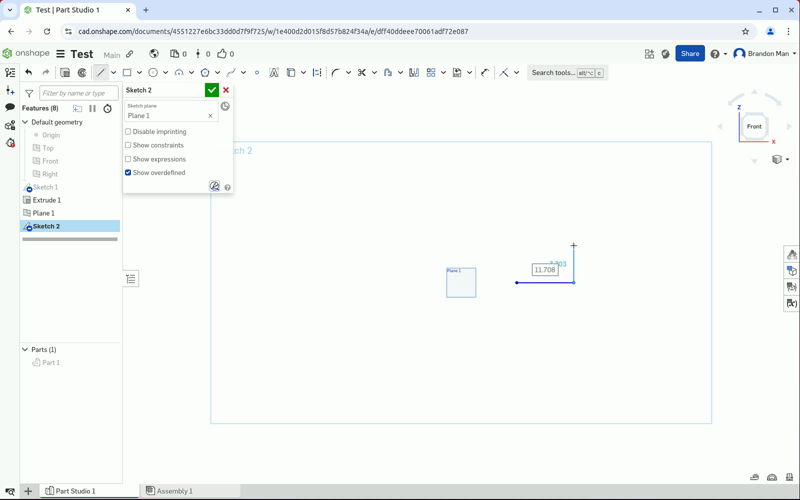
click(573, 245)
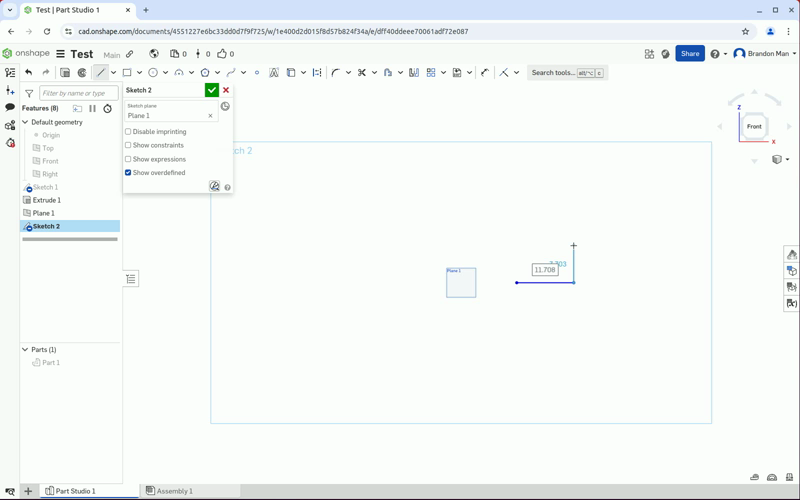
key_up(shift)
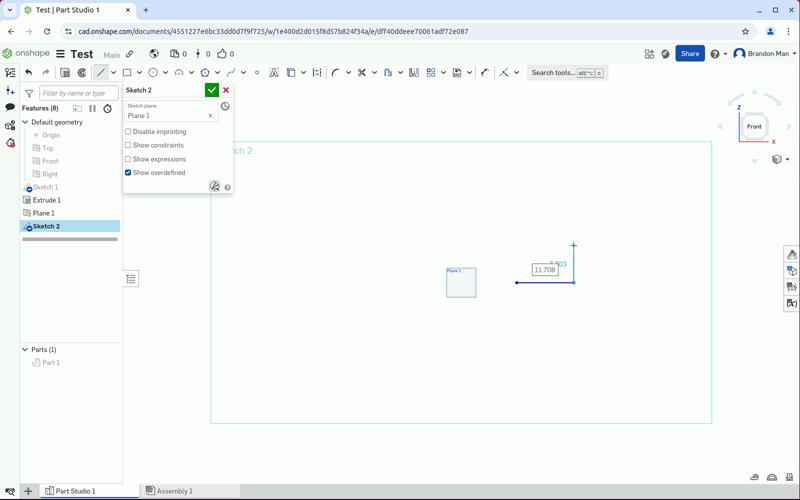
key_down(shift)
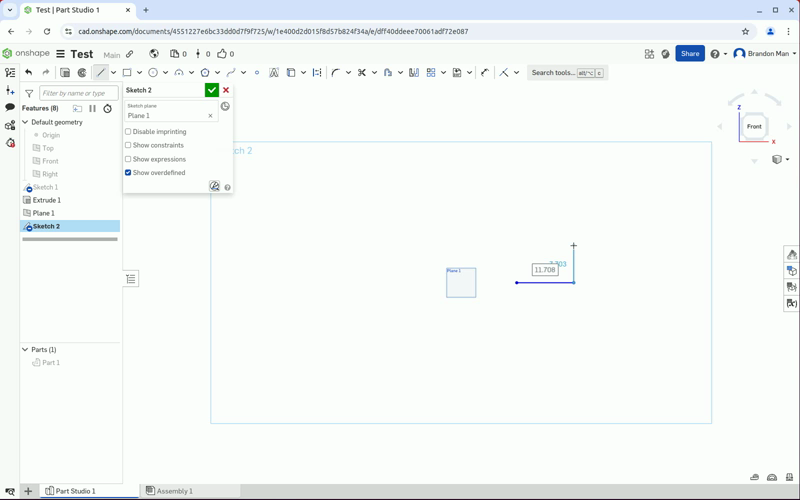
mouse_move(589, 245)
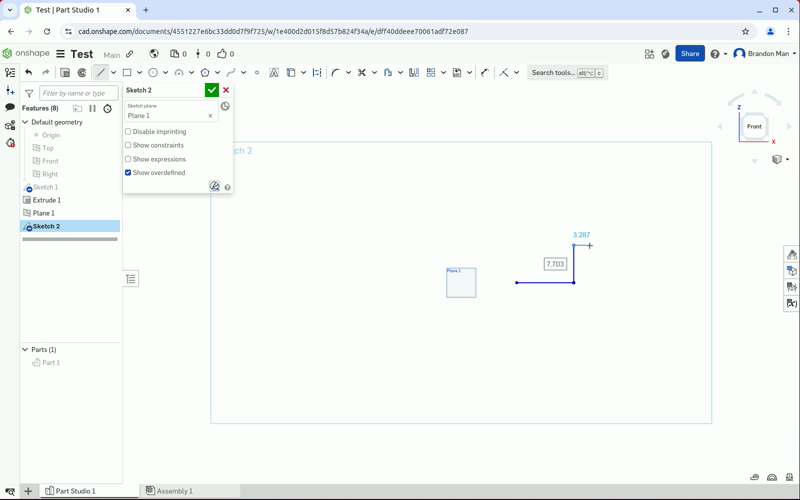
mouse_move(516, 245)
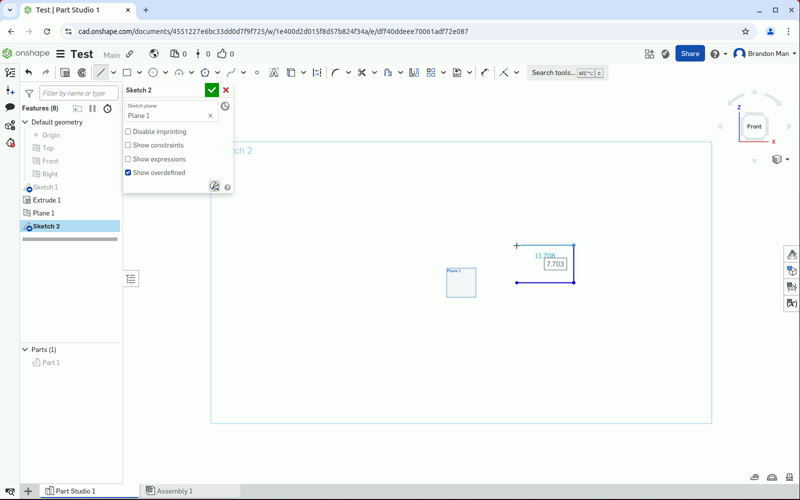
click(516, 245)
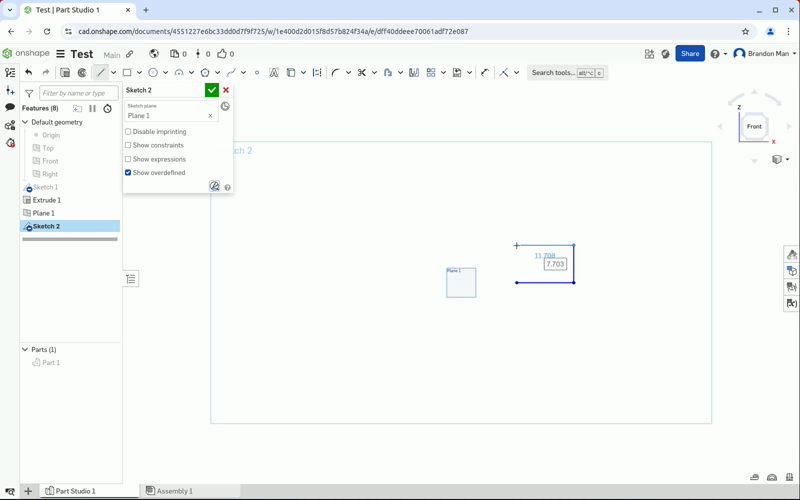
key_up(shift)
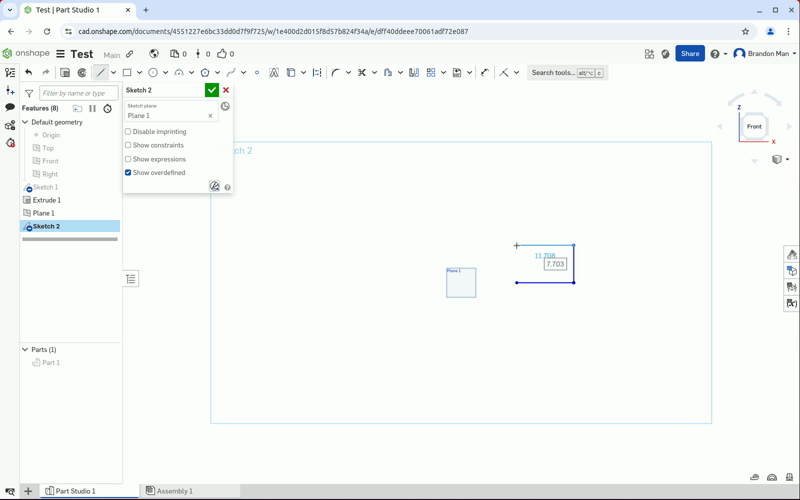
mouse_move(546, 245)
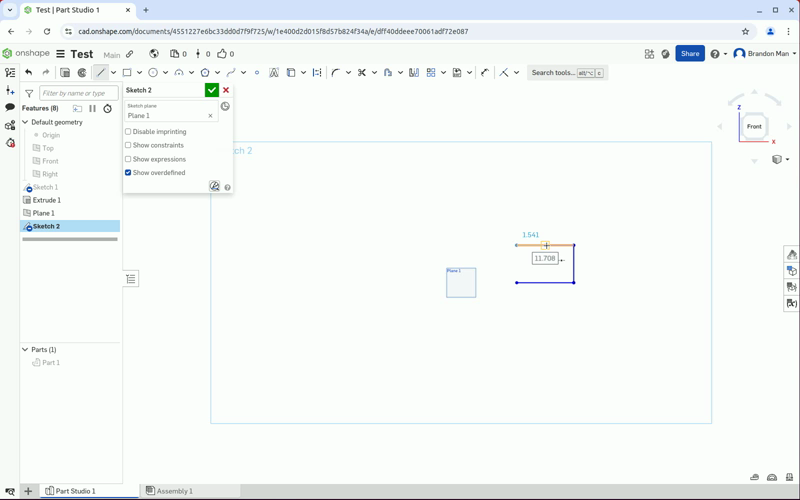
key_down(shift)
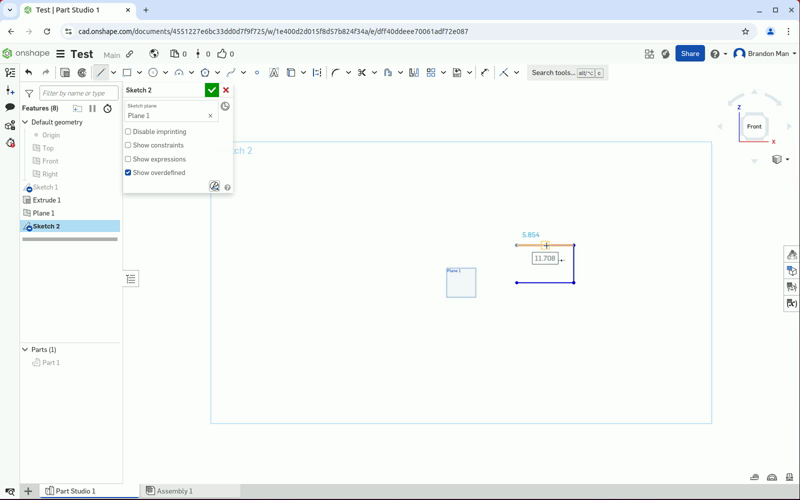
mouse_move(516, 282)
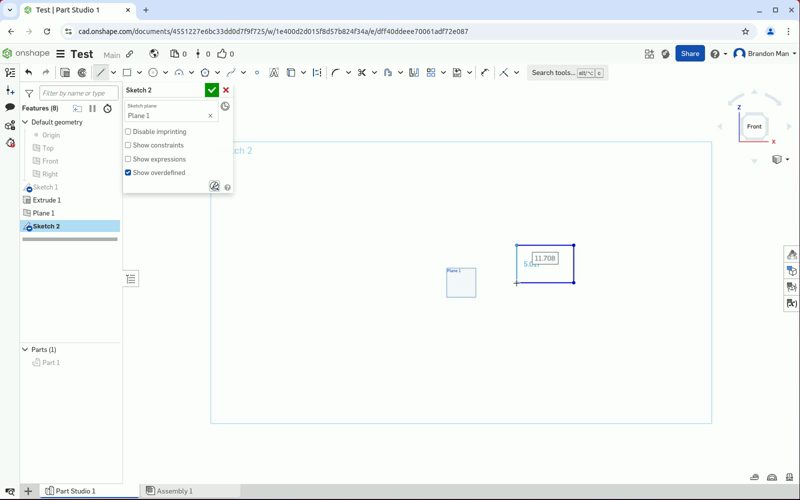
key_up(shift)
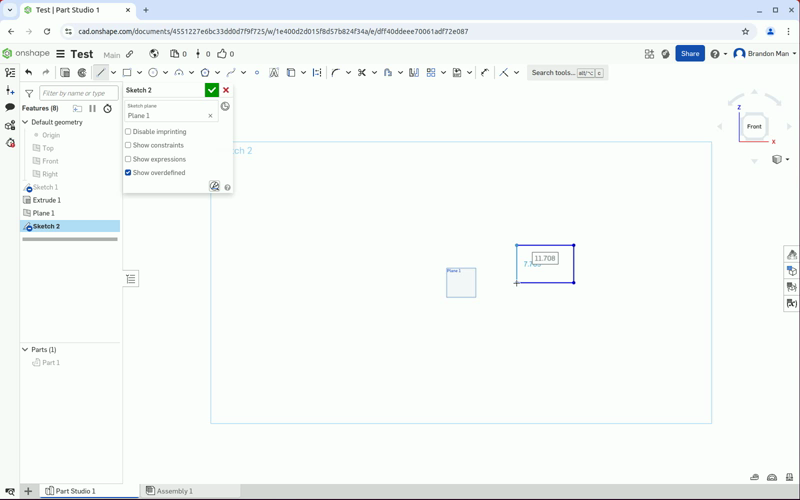
click(516, 282)
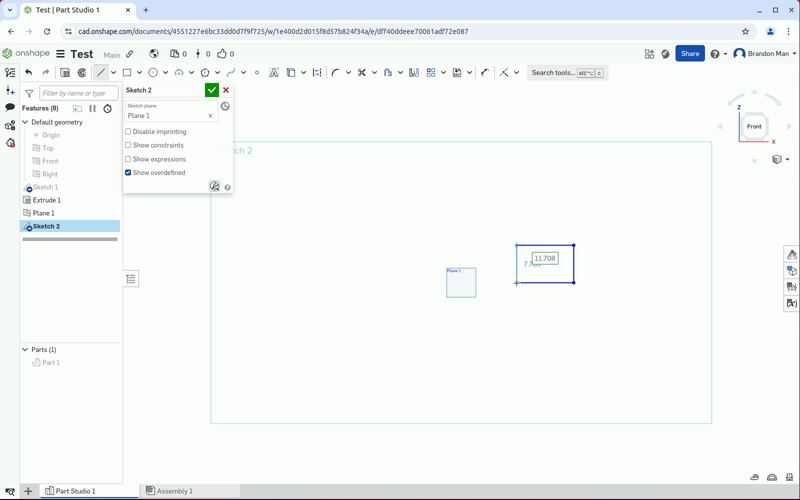
key(esc)
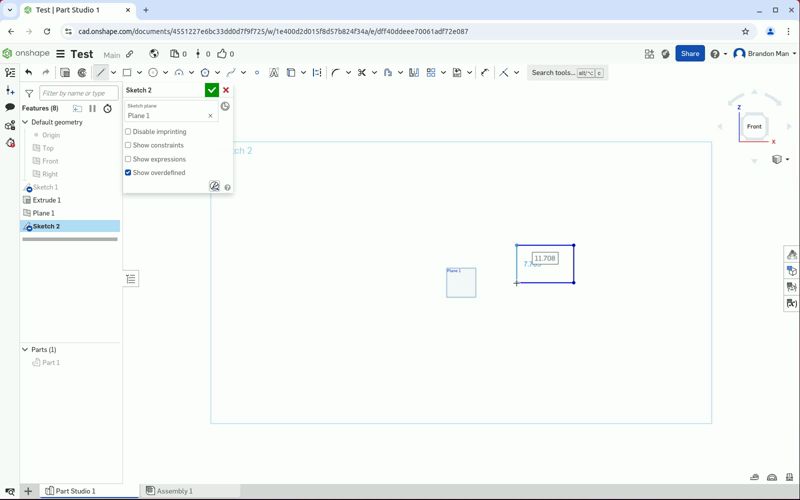
mouse_move(571, 273)
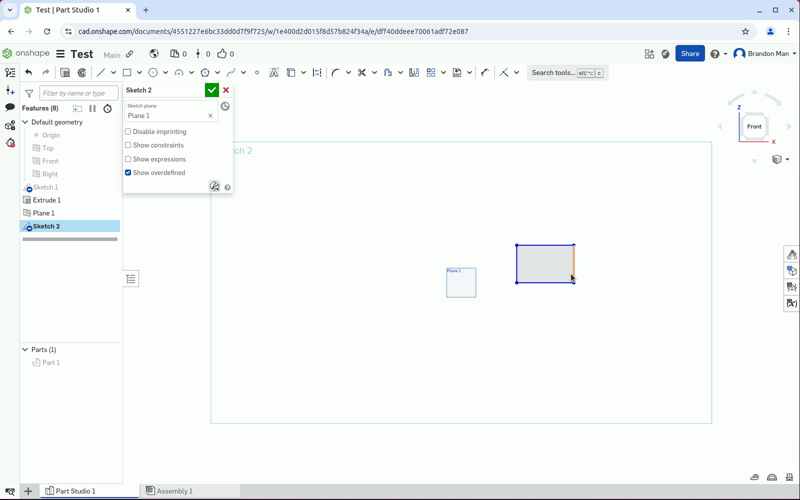
click(571, 273)
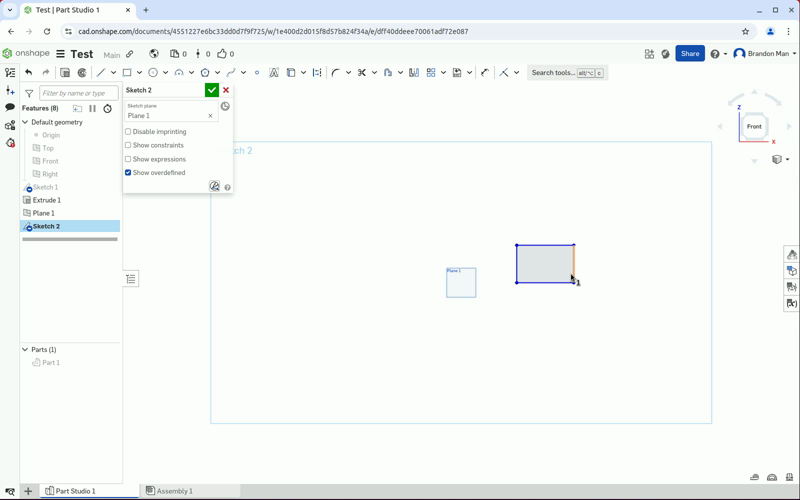
mouse_move(73, 352)
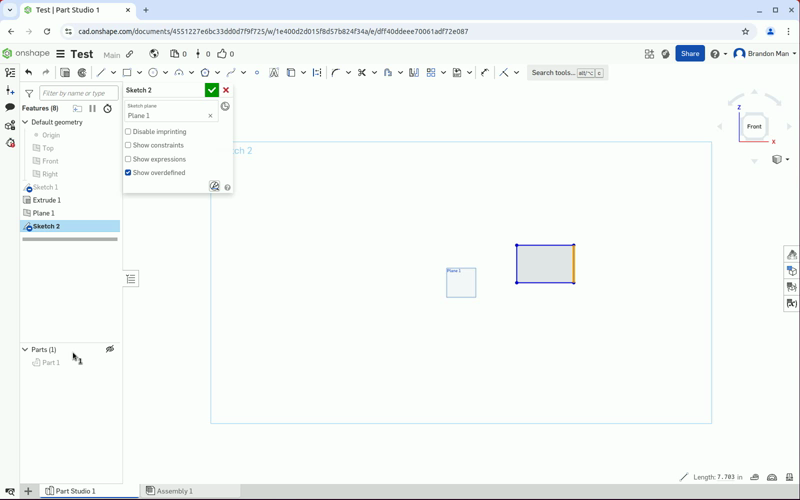
key(shift+y)
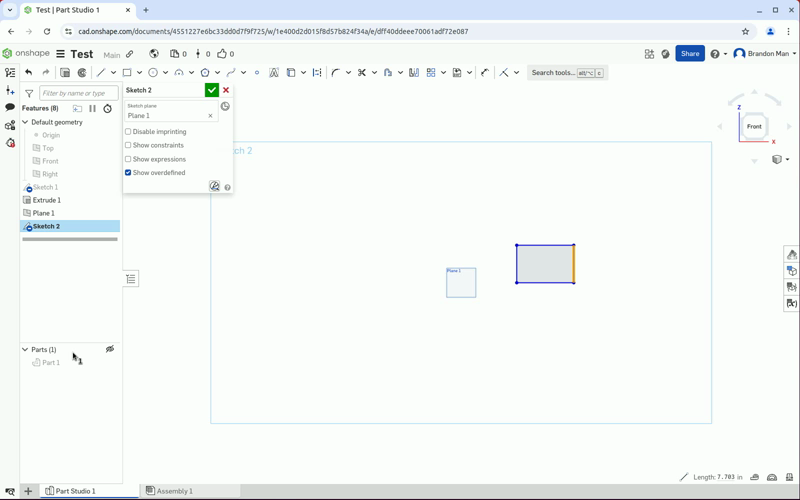
key(shift+e)
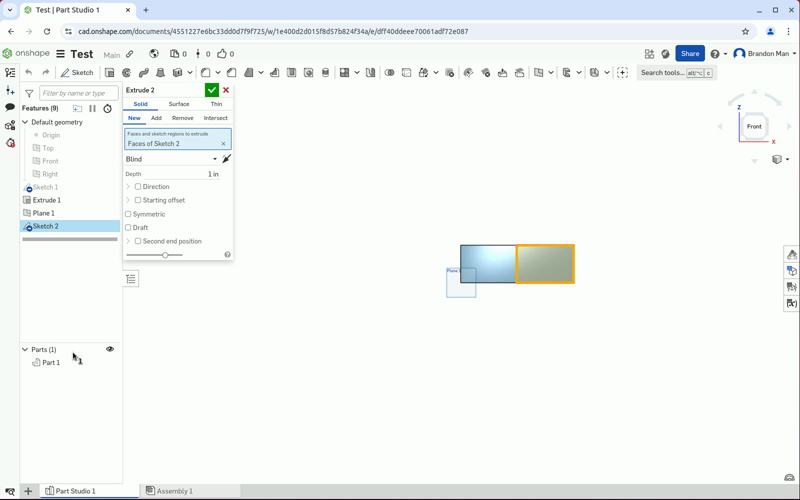
mouse_move(143, 106)
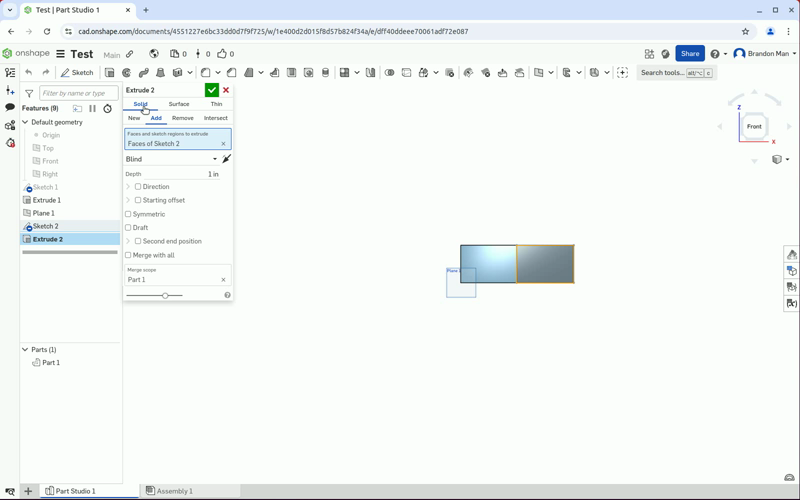
click(143, 106)
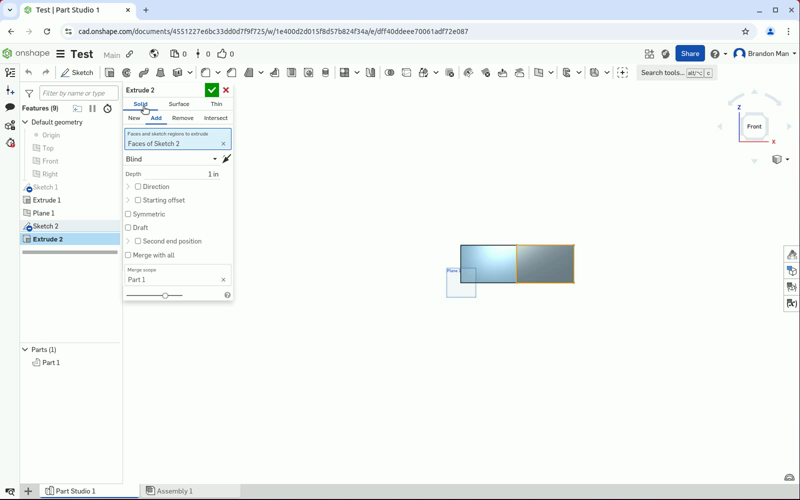
mouse_move(186, 120)
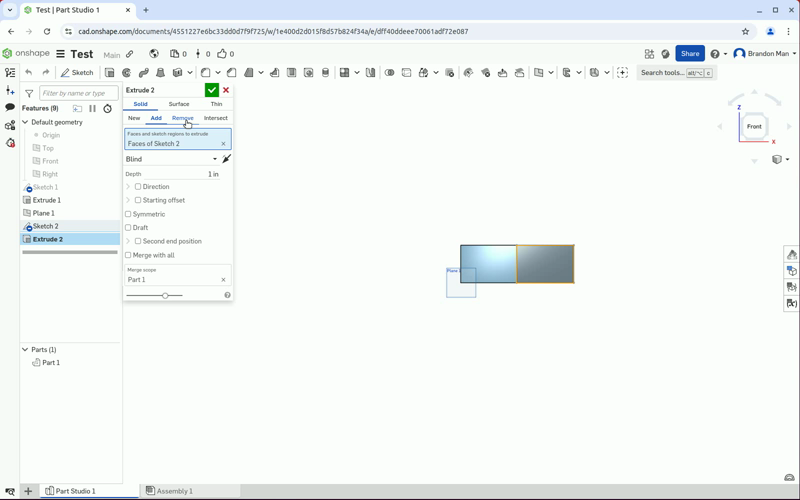
click(186, 120)
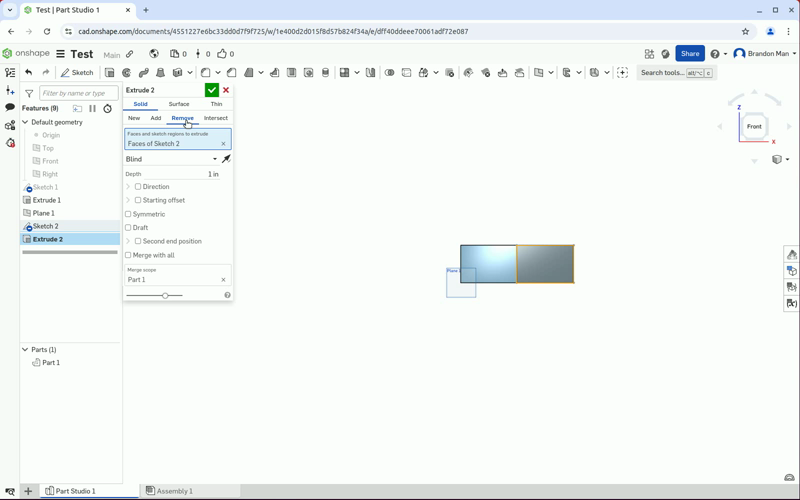
key(tab, 4)
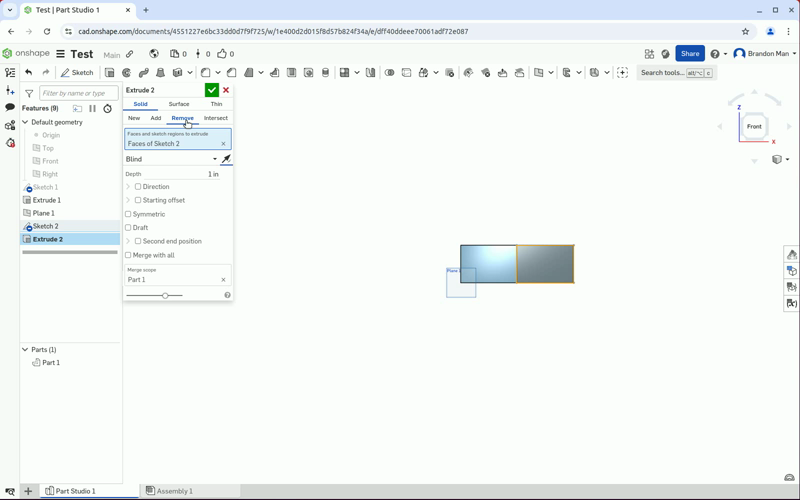
text(7.703)
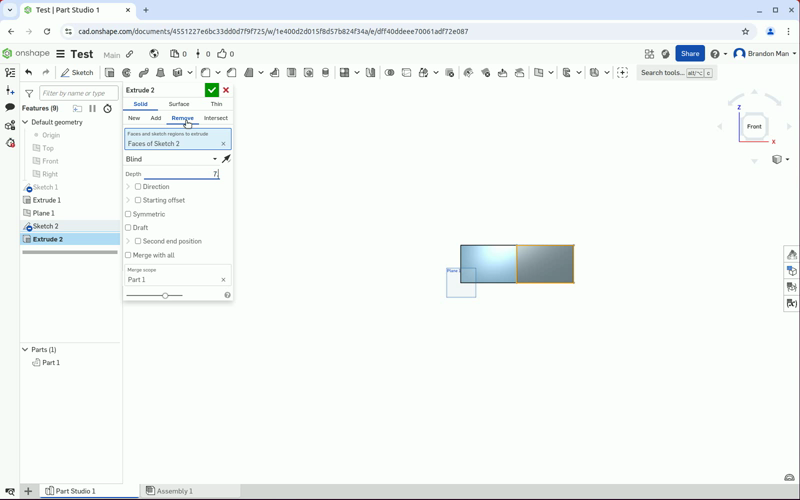
key(tab, 6)
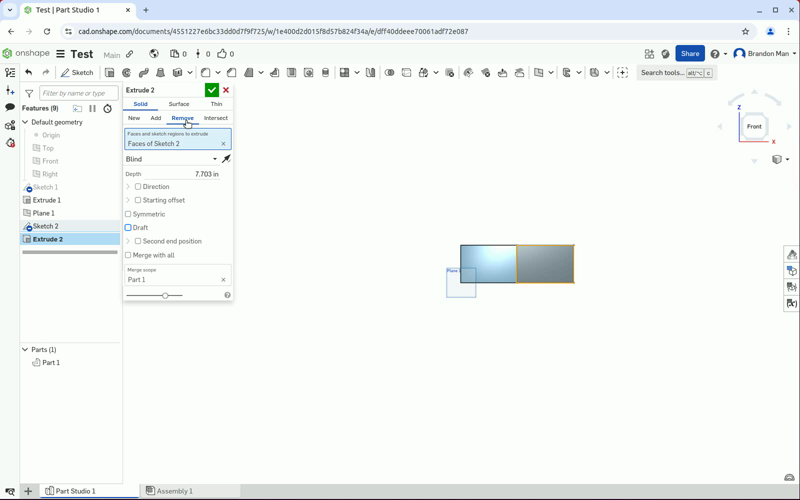
key(space)
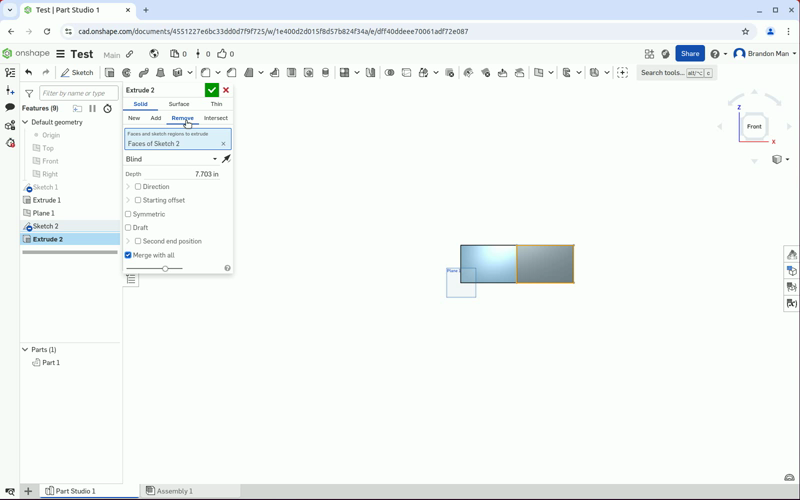
key(enter)
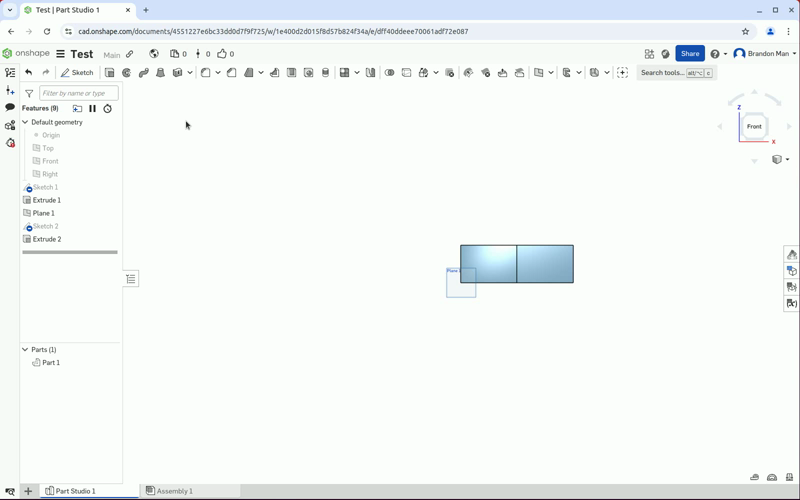
key(shift+h)
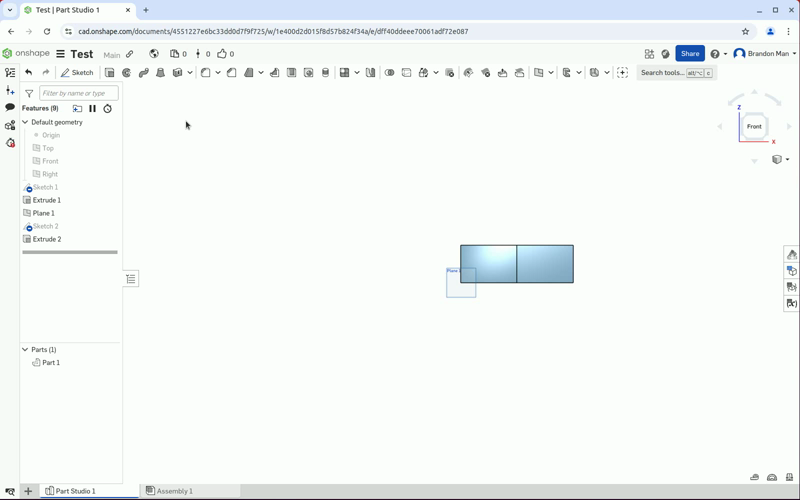
key(shift+h)
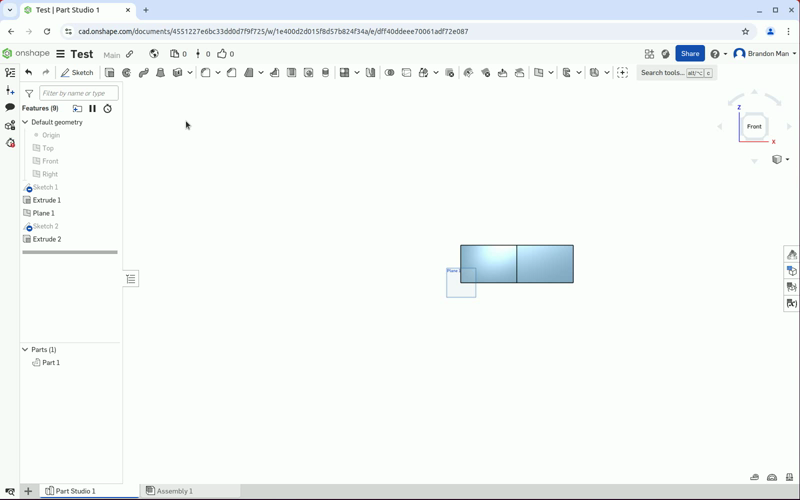
mouse_move(73, 189)
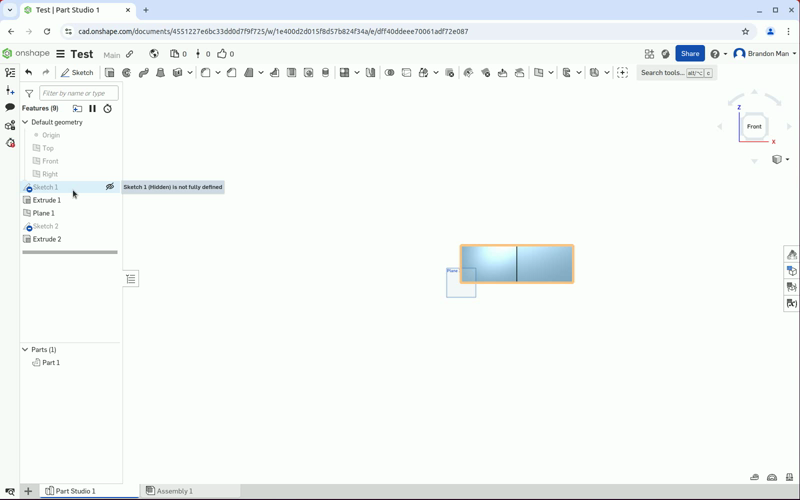
click(73, 189)
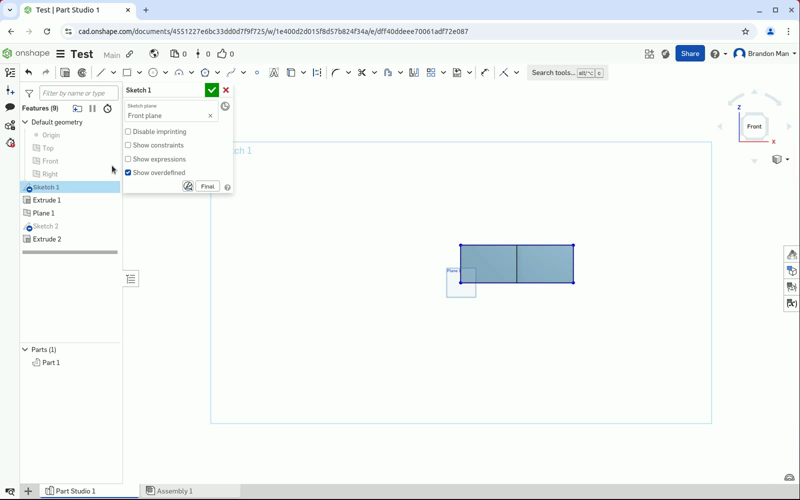
mouse_move(229, 92)
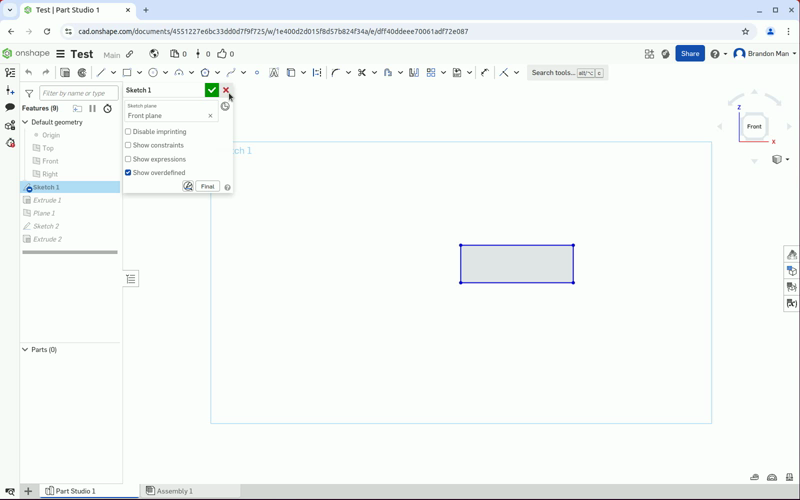
click(229, 92)
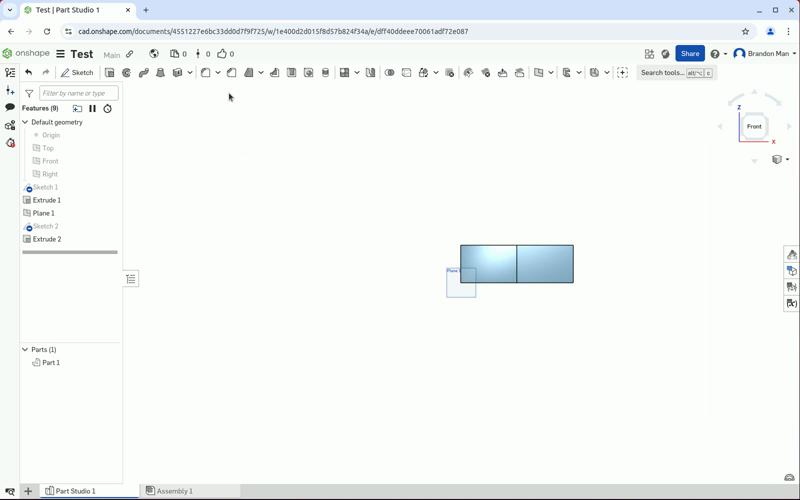
mouse_move(73, 352)
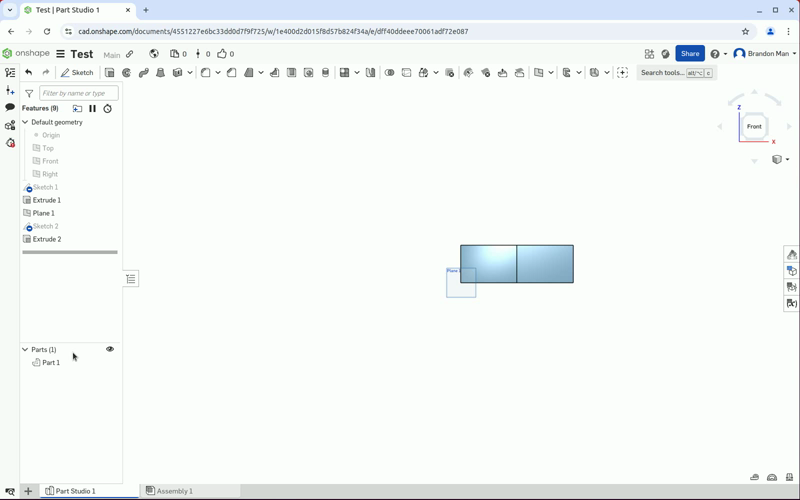
key(y)
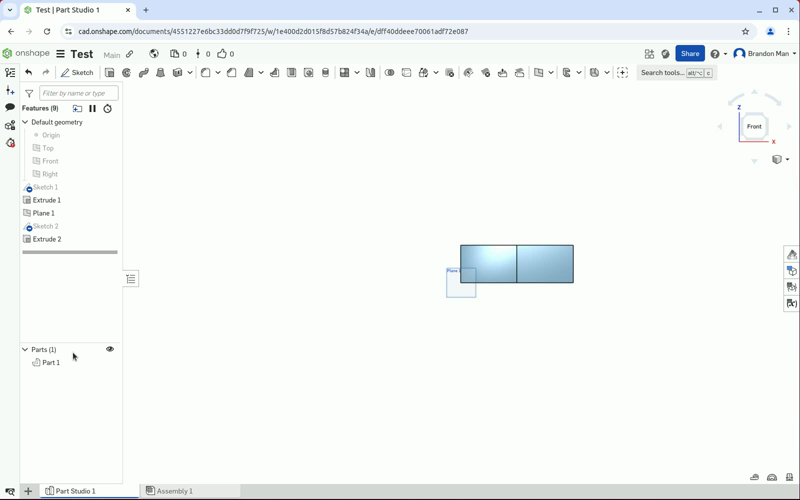
key(shift+p)
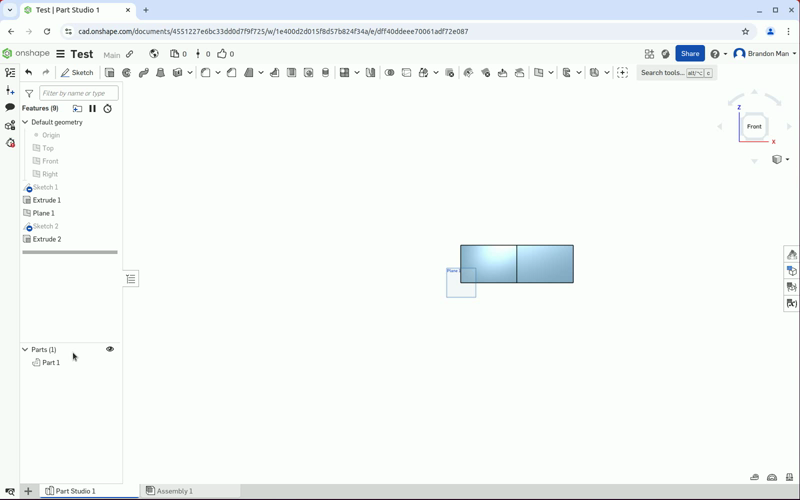
key(space)
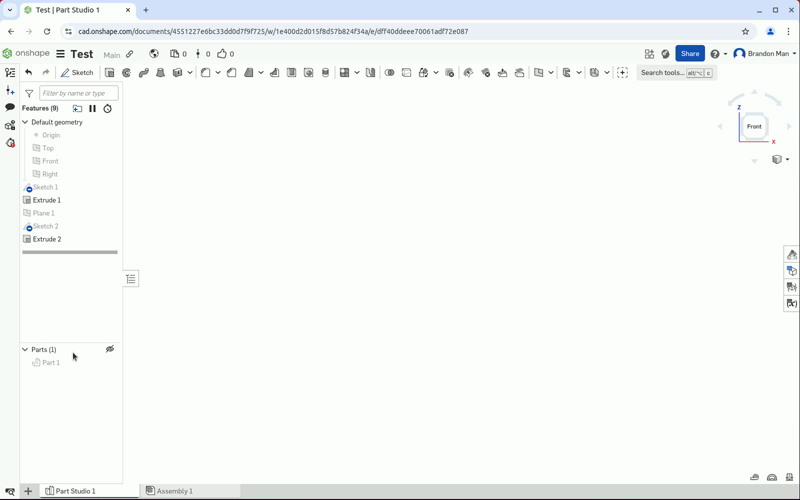
key_down(shift)
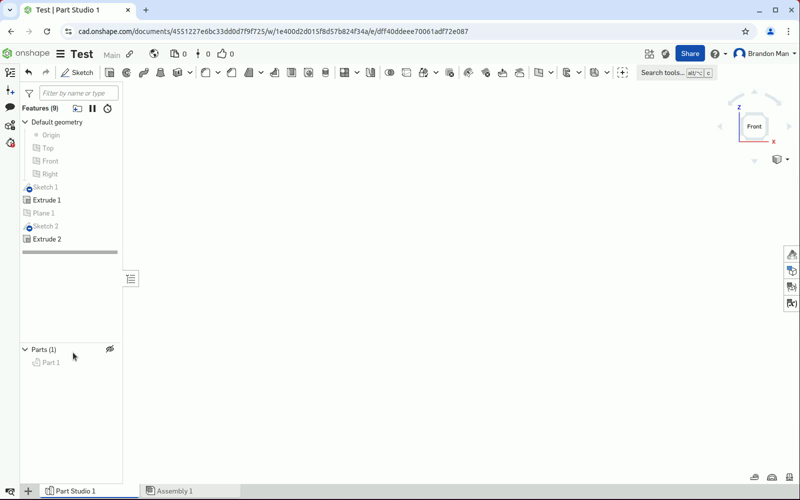
key(down)
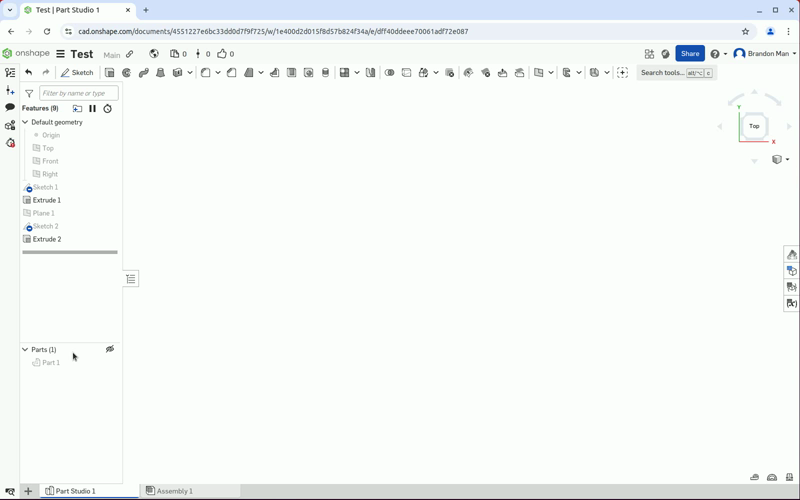
key_up(shift)
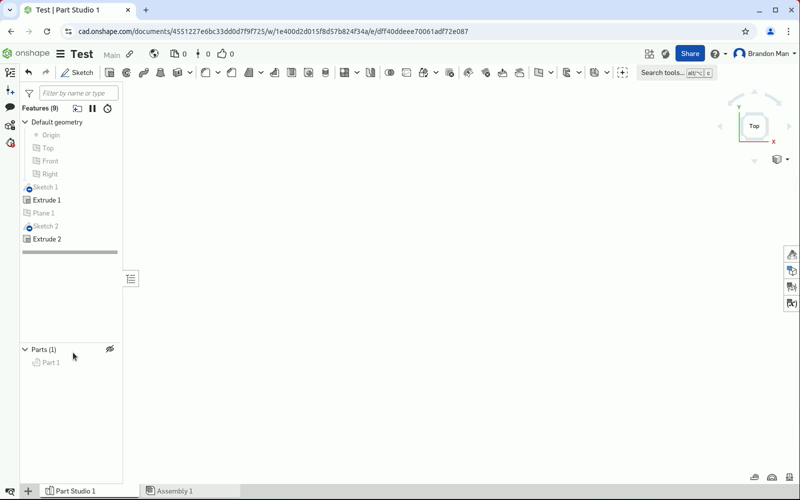
mouse_move(73, 352)
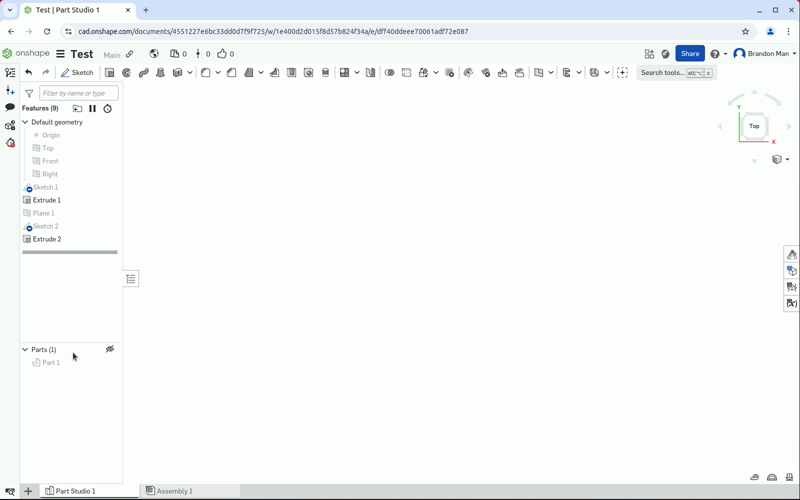
key(shift+y)
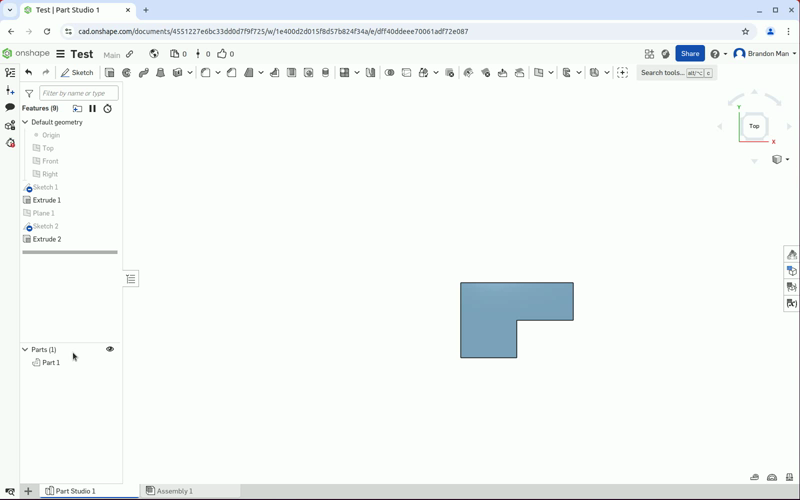
mouse_move(541, 75)
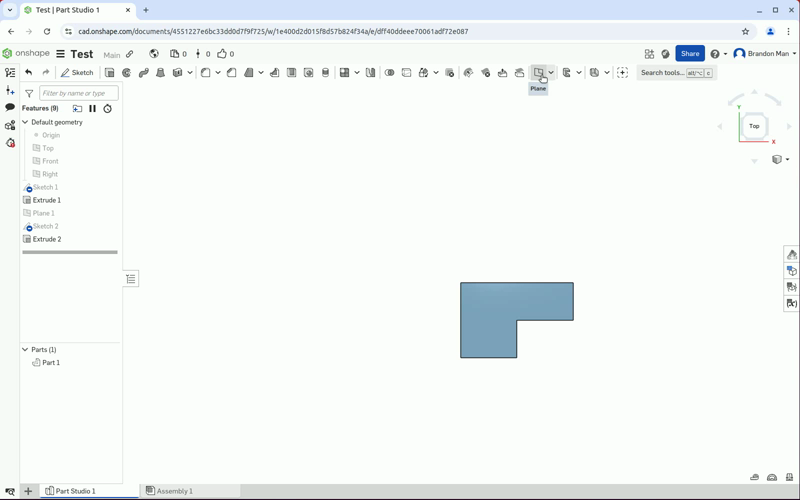
click(541, 75)
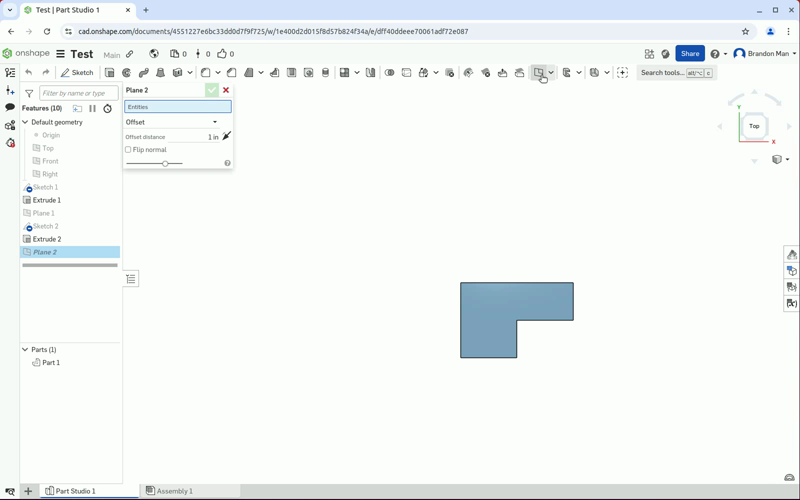
mouse_move(73, 150)
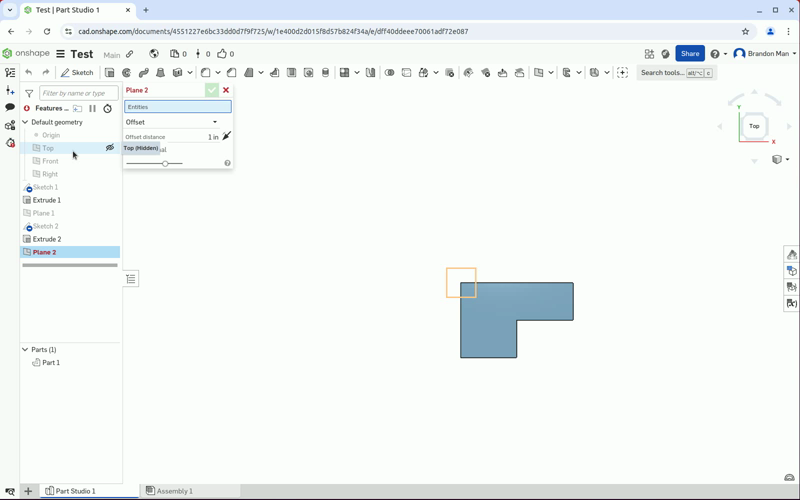
click(73, 150)
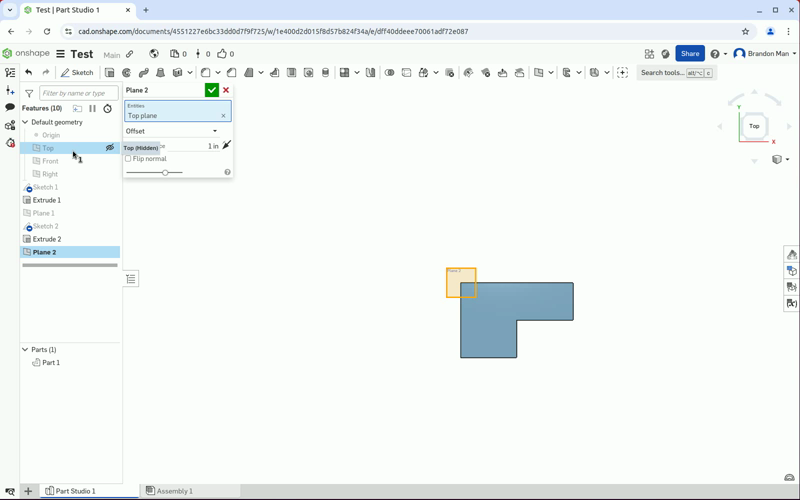
key(tab, 2)
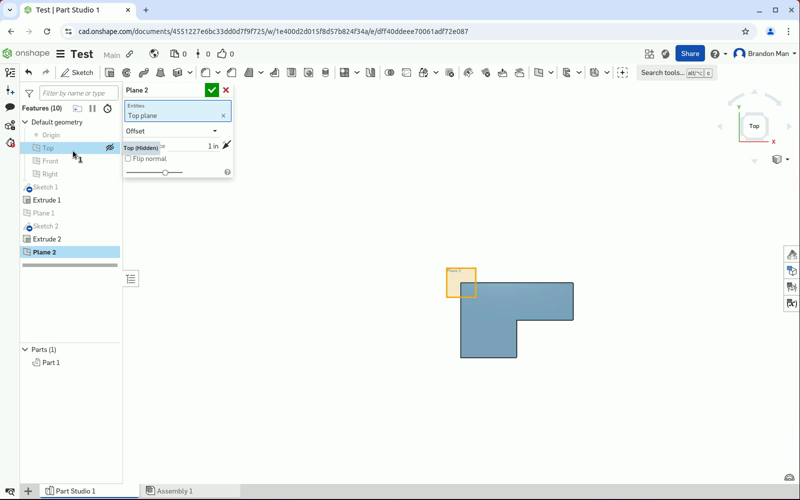
text(7.703)
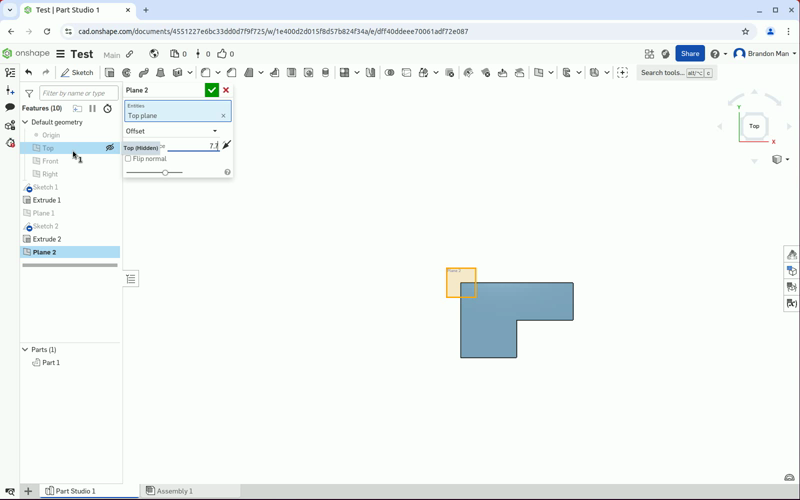
key(enter, 2)
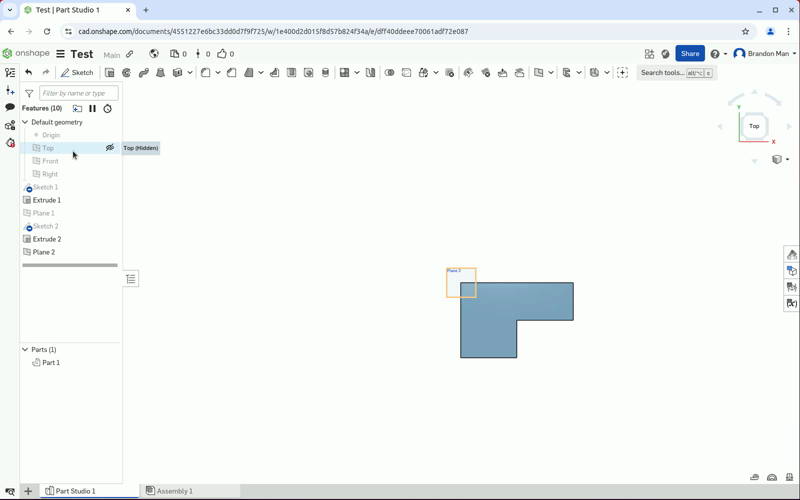
key(shift+s)
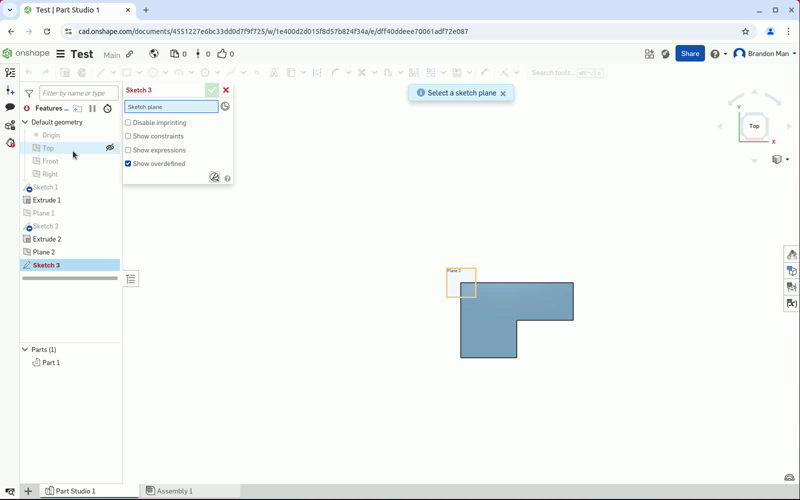
mouse_move(73, 254)
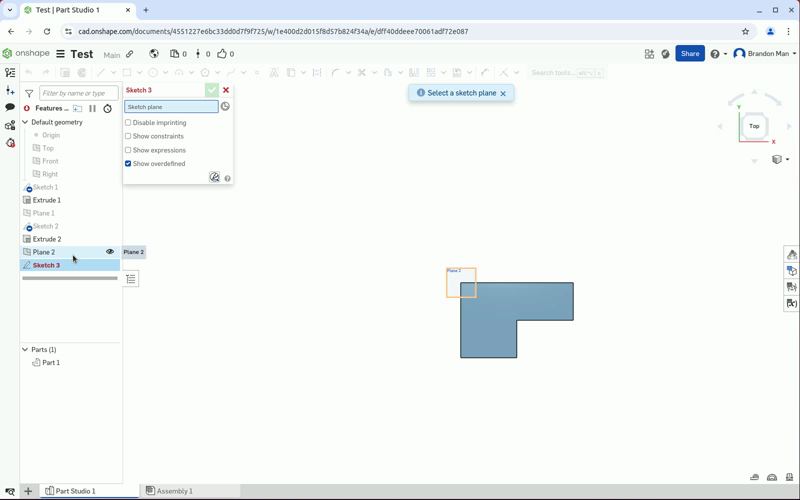
click(73, 254)
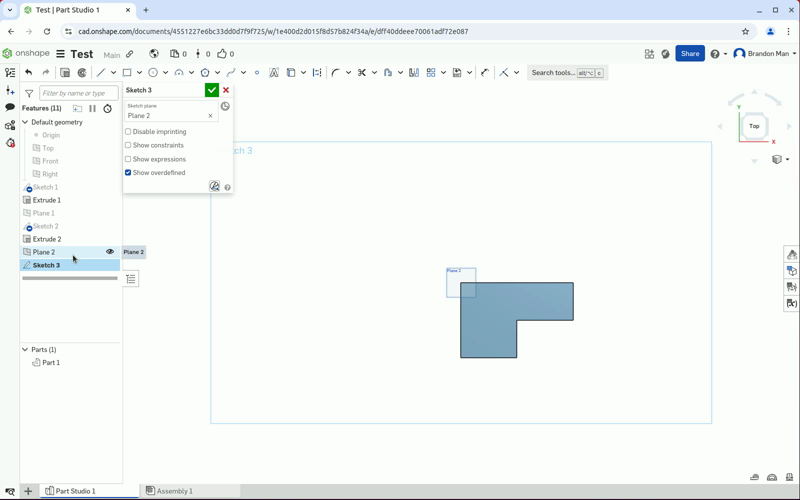
mouse_move(73, 352)
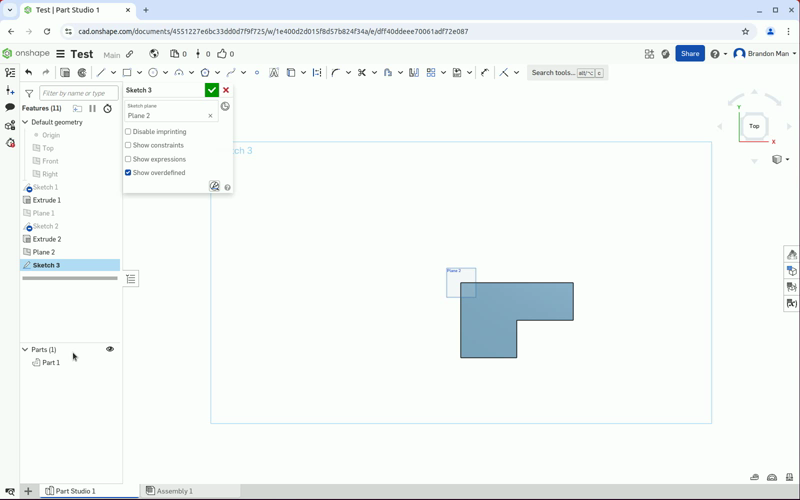
key(y)
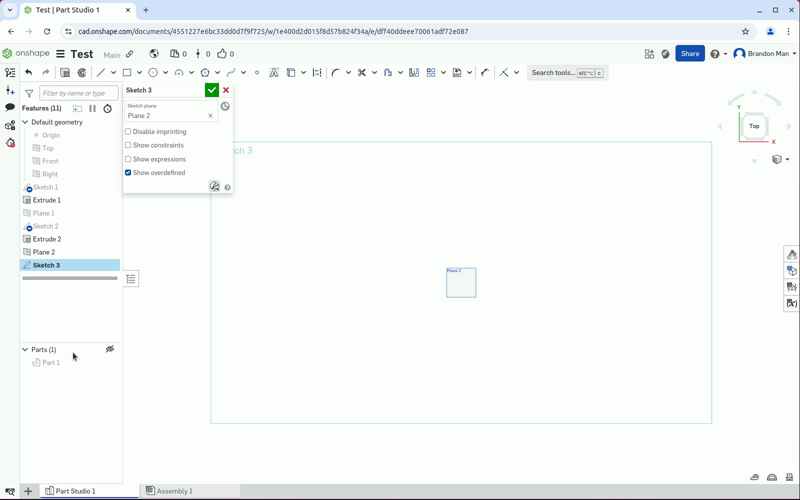
key(l)
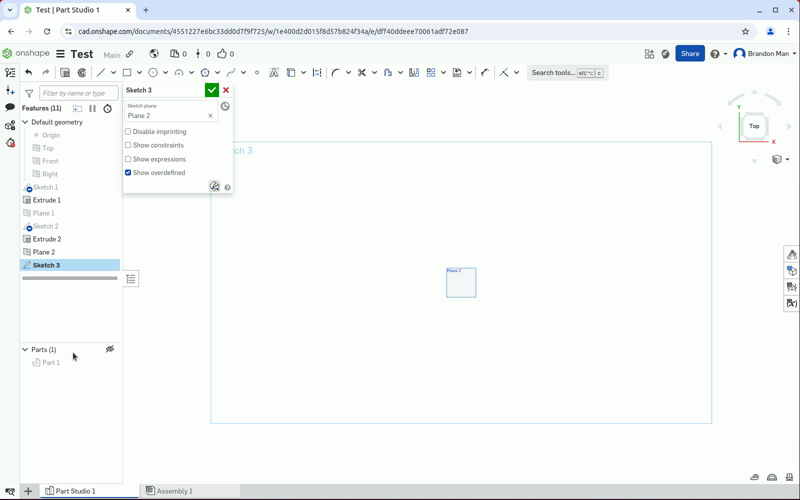
key_down(shift)
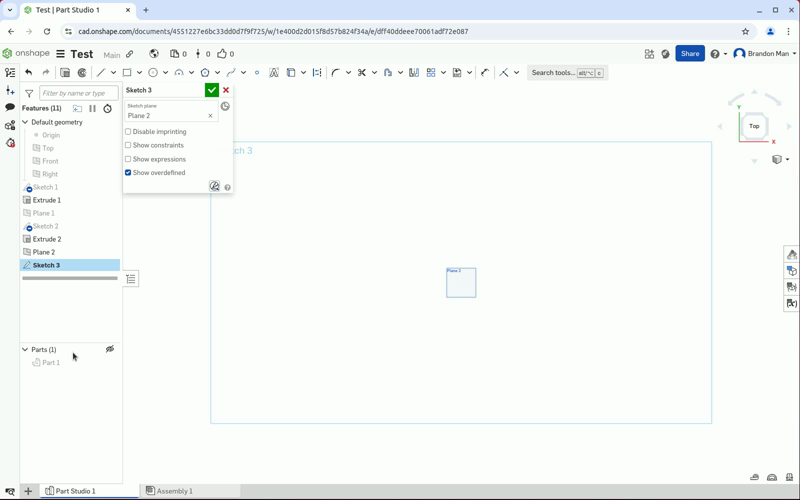
mouse_move(460, 339)
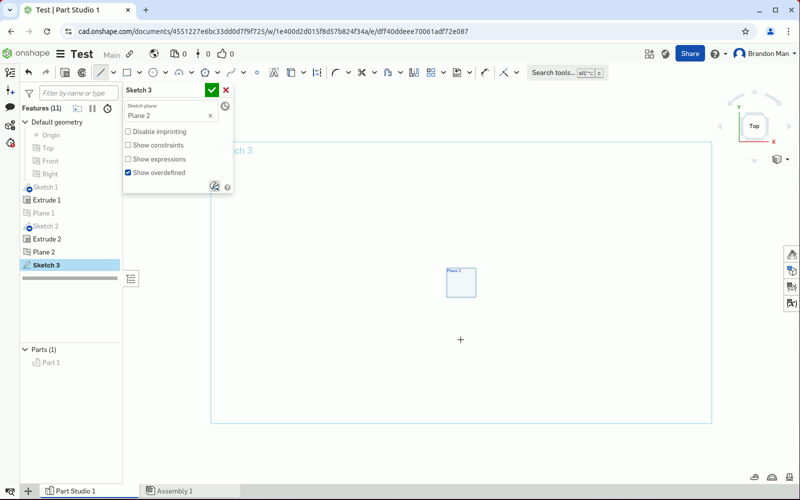
click(460, 339)
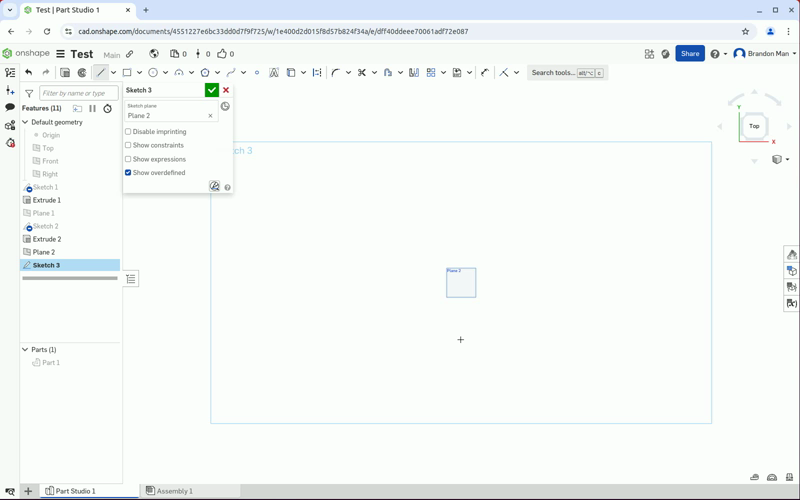
key_up(shift)
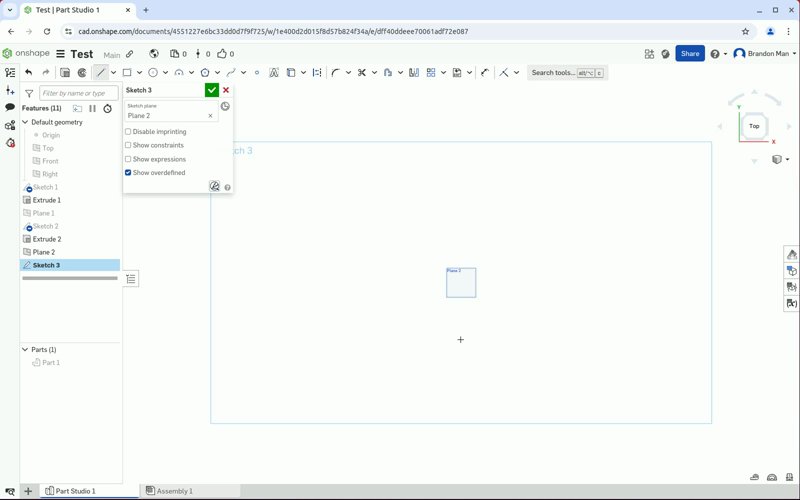
key_down(shift)
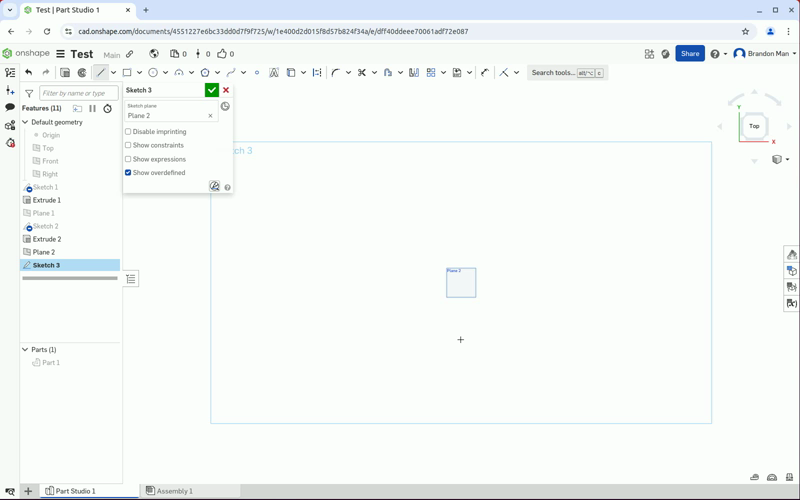
mouse_move(490, 339)
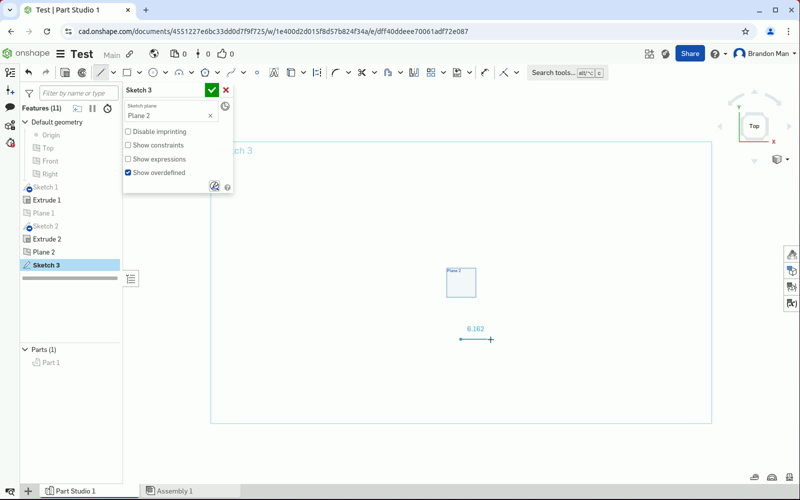
mouse_move(480, 339)
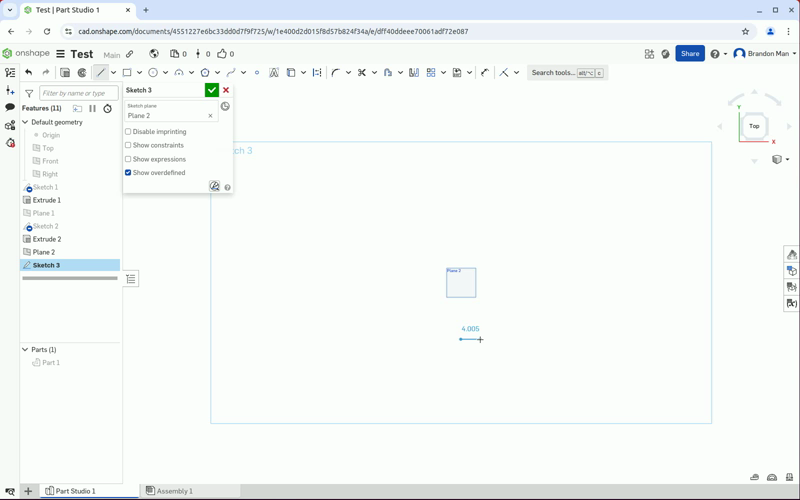
click(480, 339)
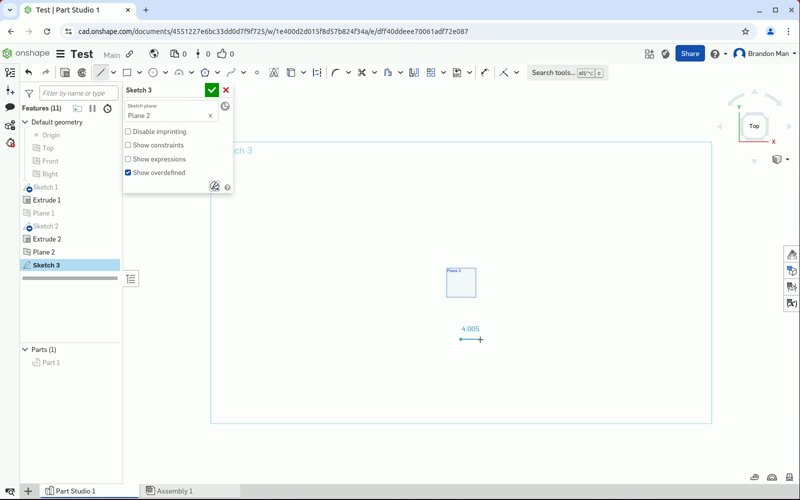
key_up(shift)
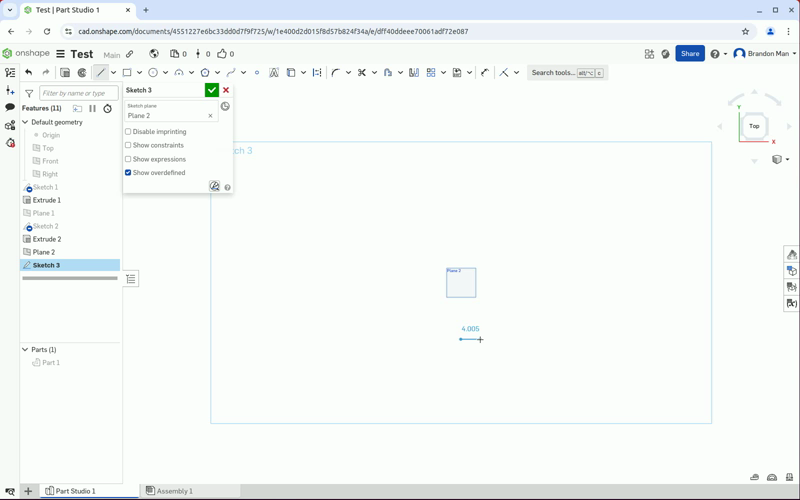
key_down(shift)
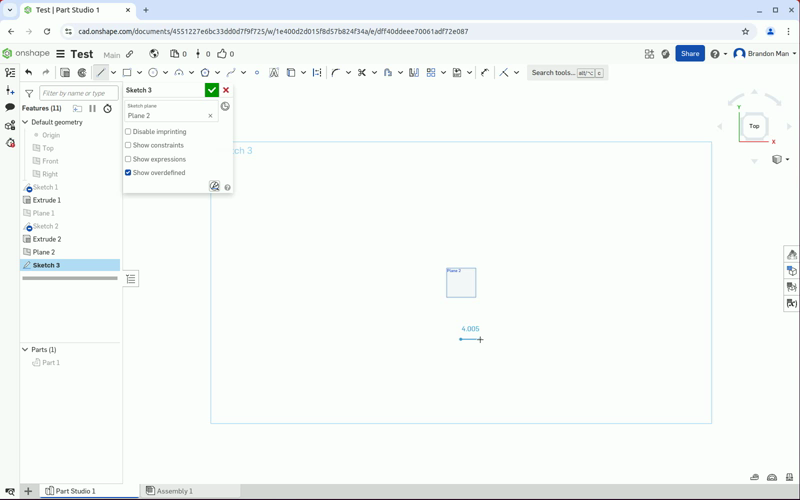
mouse_move(510, 339)
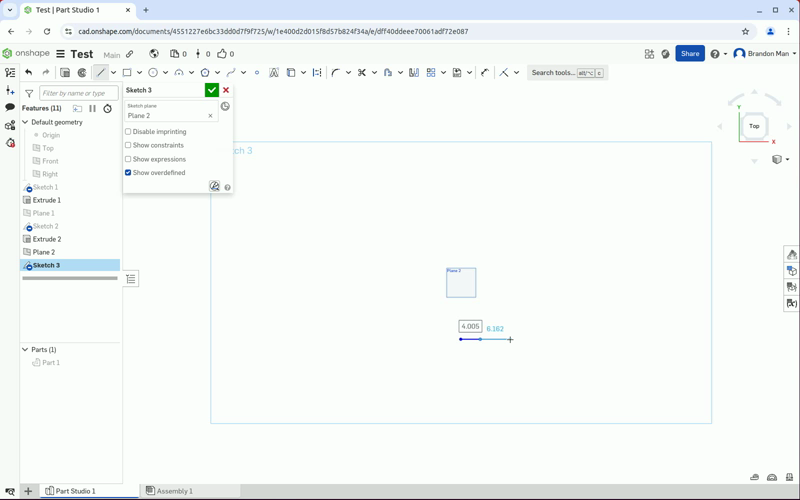
mouse_move(480, 282)
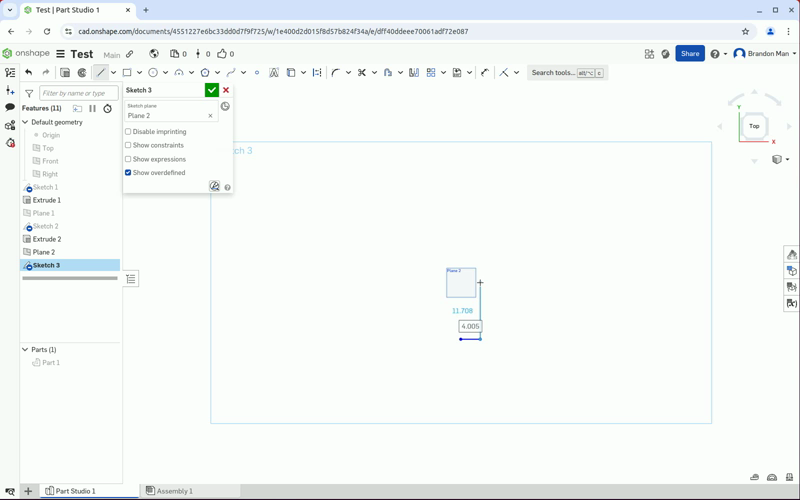
click(480, 282)
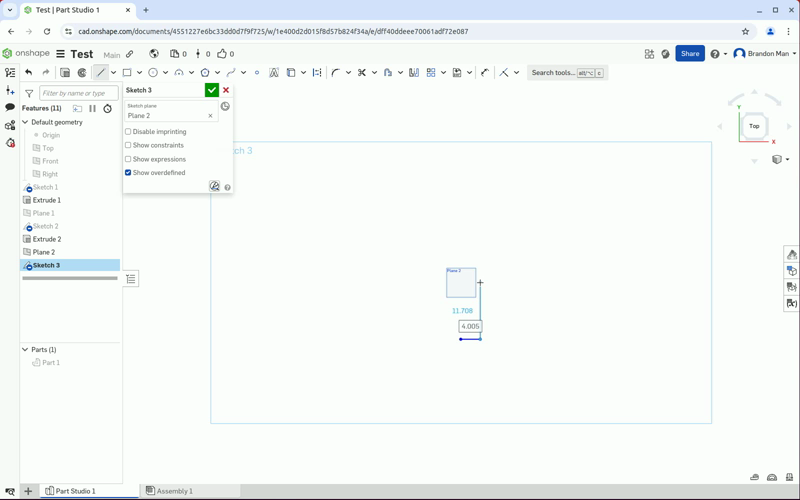
key_up(shift)
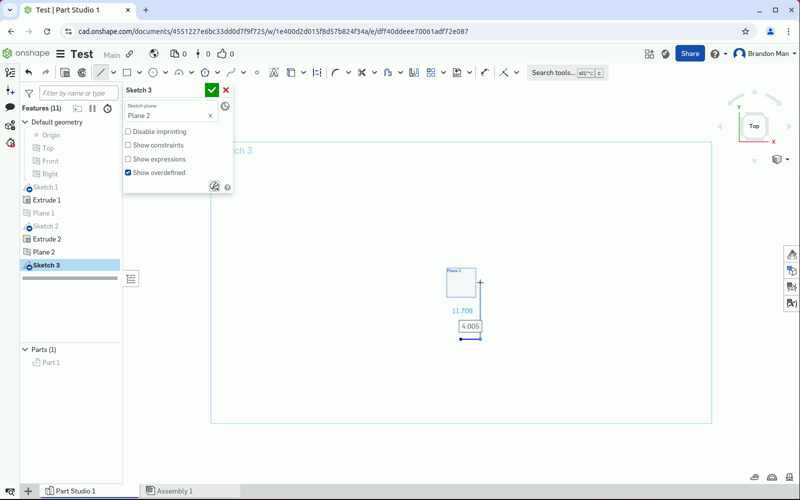
key_down(shift)
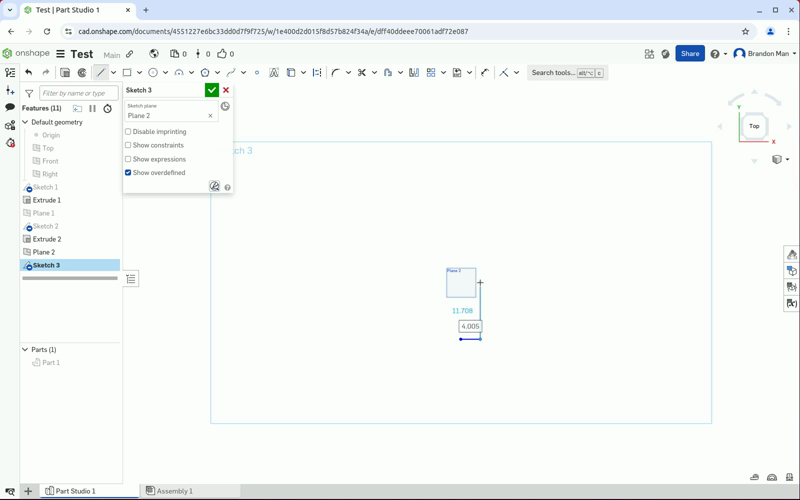
mouse_move(510, 282)
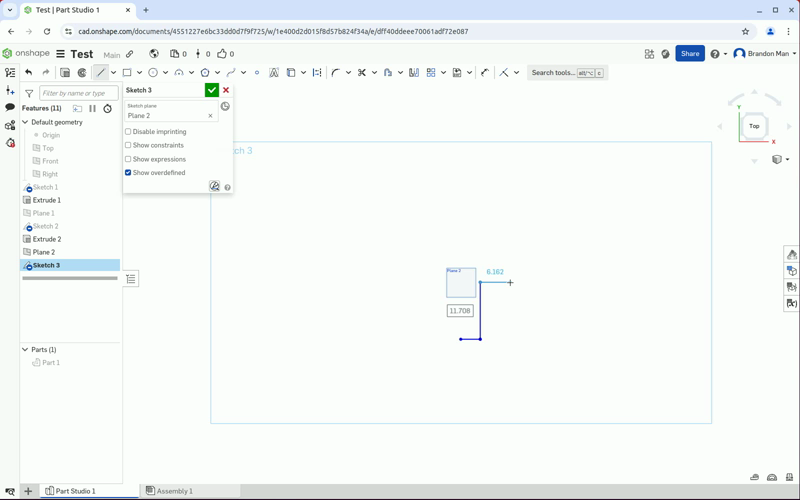
mouse_move(460, 282)
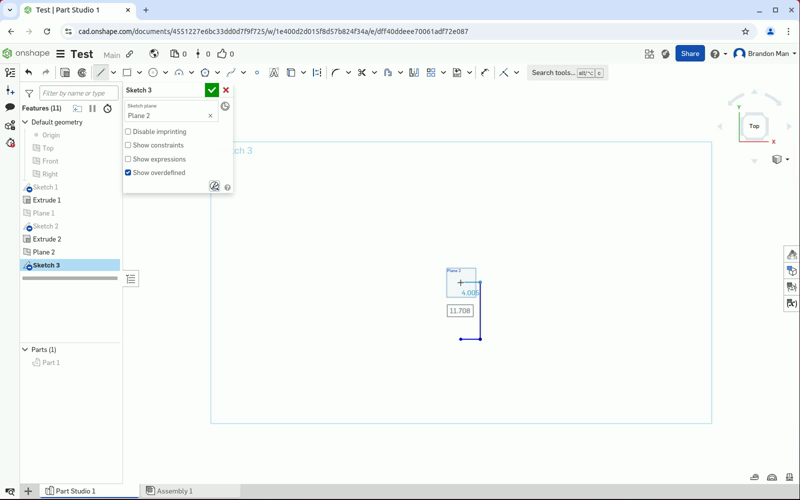
click(460, 282)
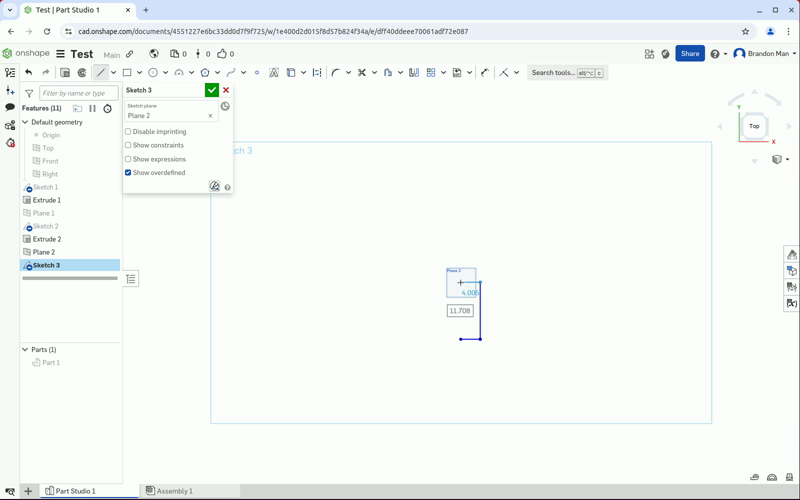
key_up(shift)
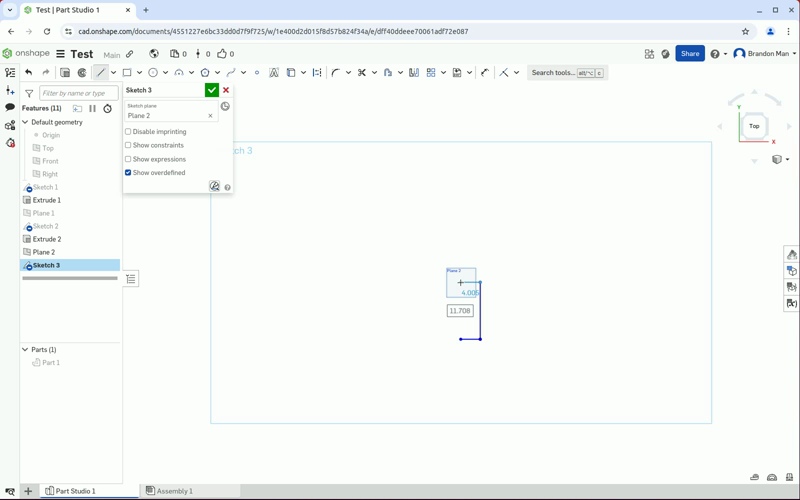
mouse_move(490, 282)
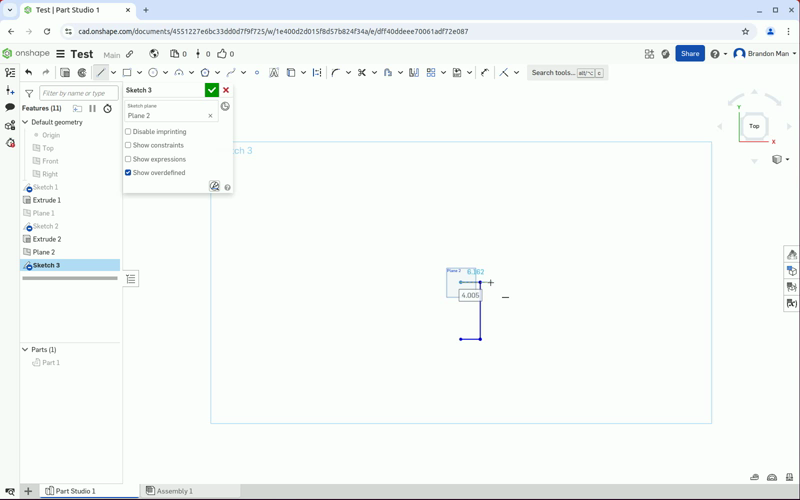
key_down(shift)
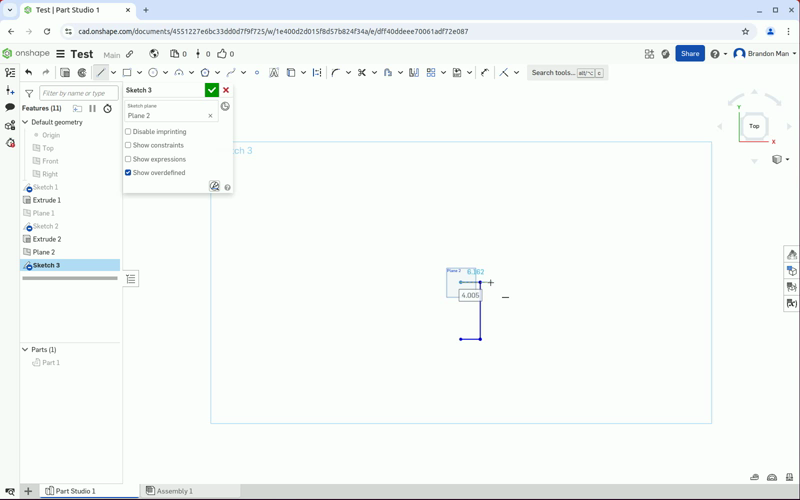
mouse_move(460, 339)
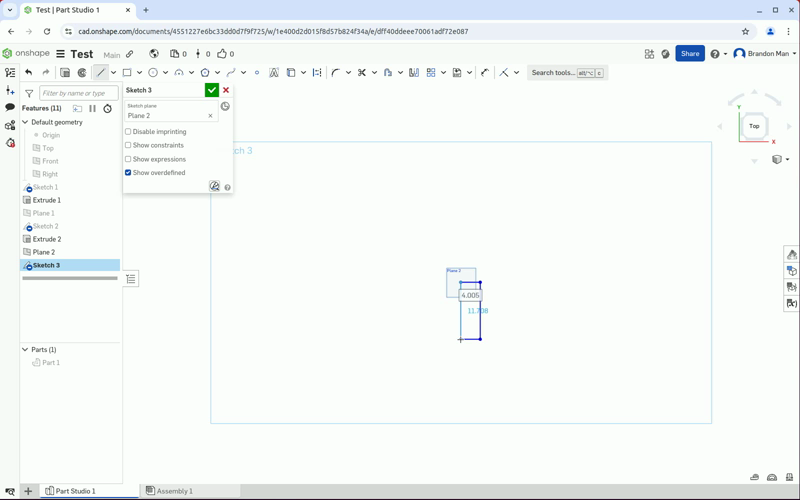
key_up(shift)
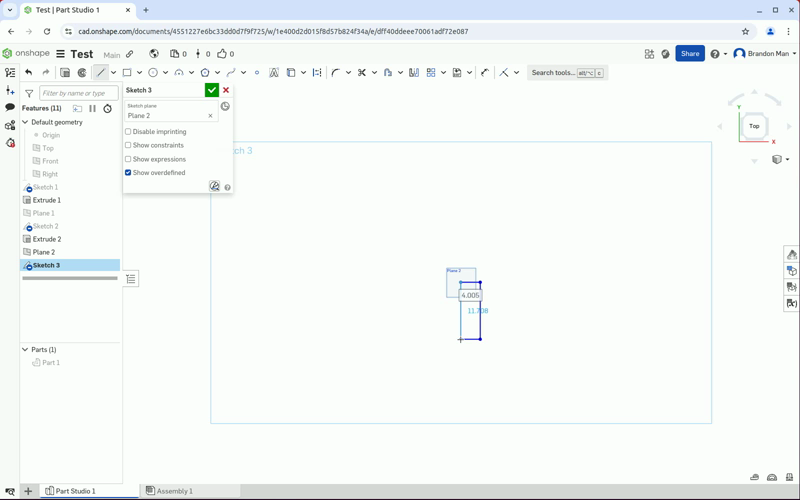
click(460, 339)
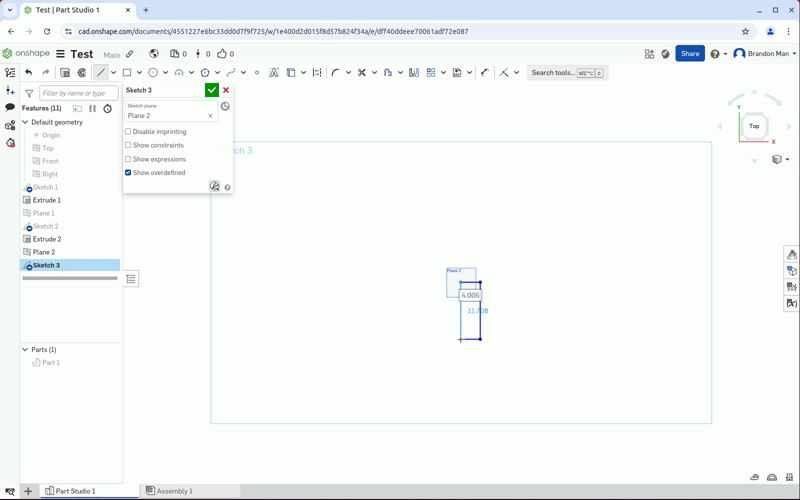
key(esc)
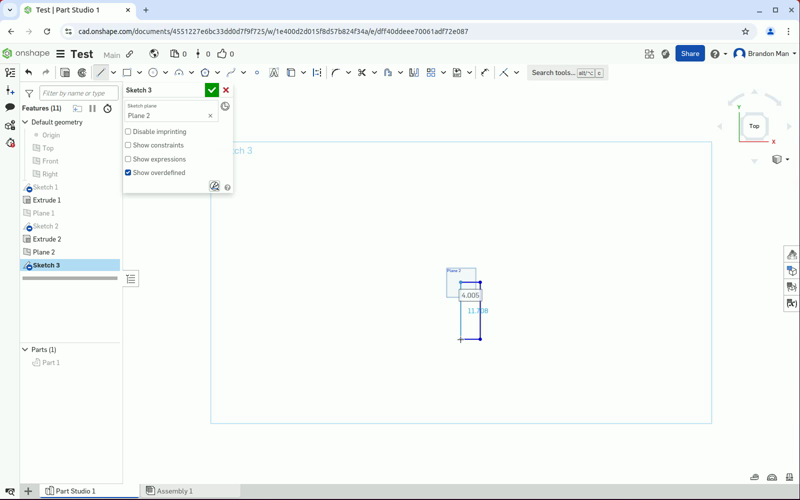
mouse_move(474, 303)
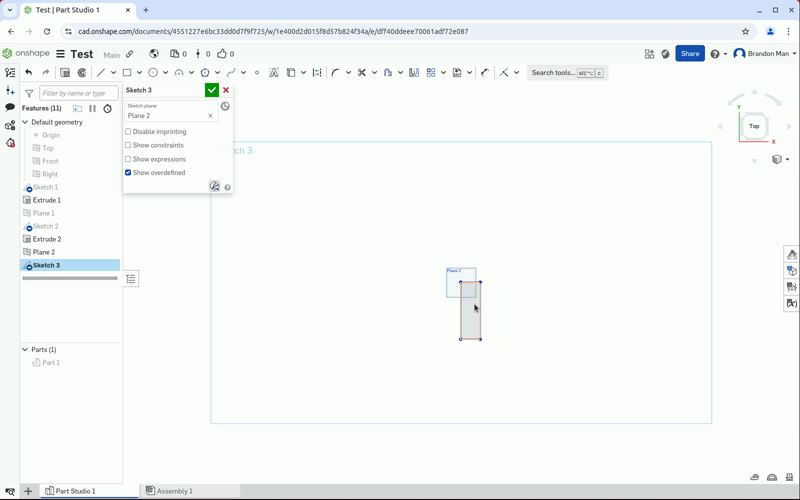
scroll(6)
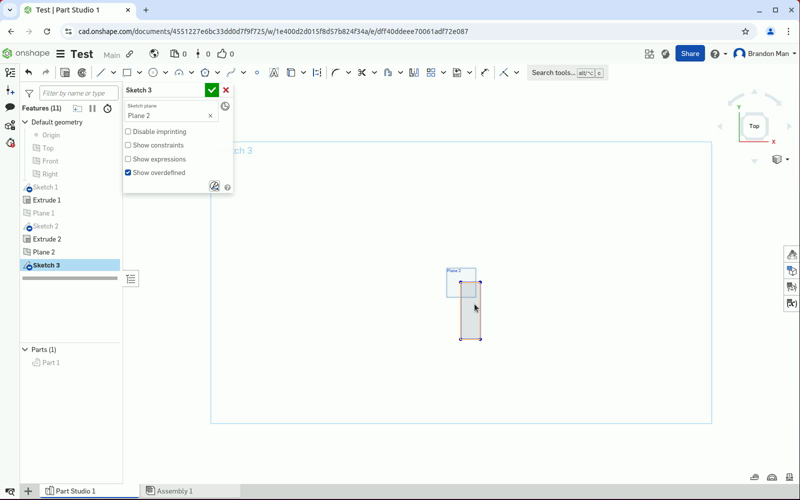
scroll(6)
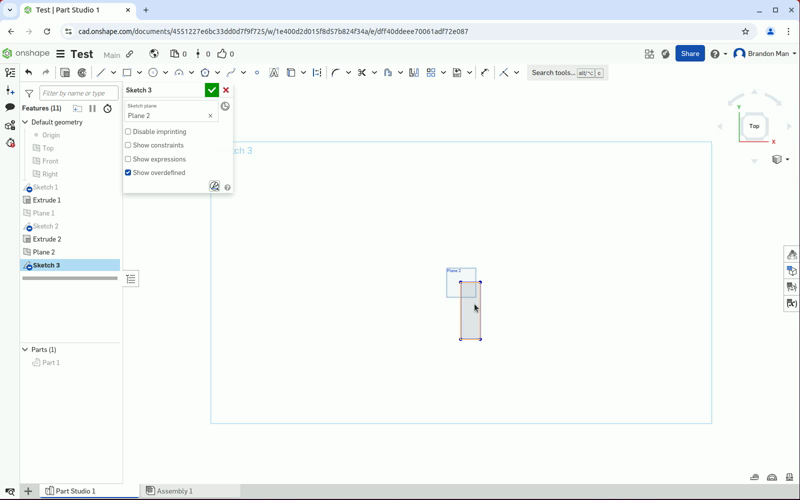
scroll(6)
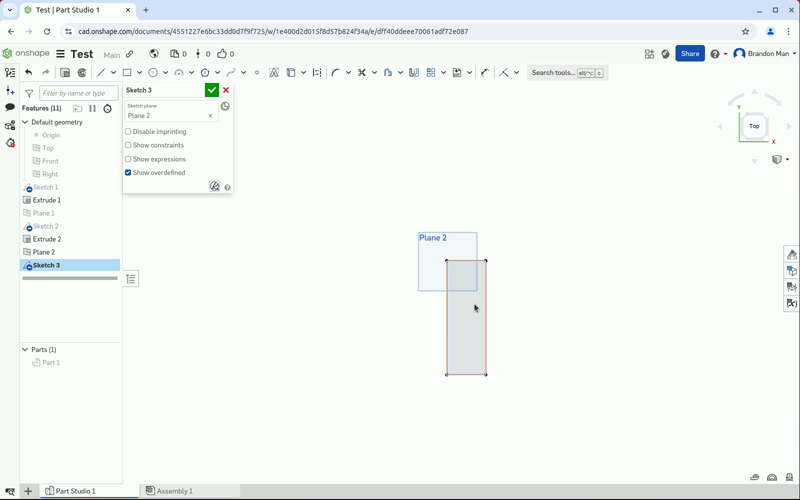
scroll(6)
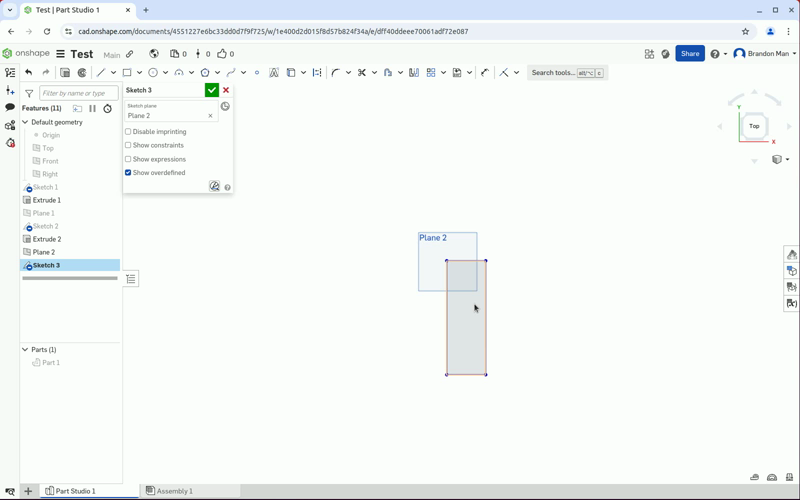
scroll(6)
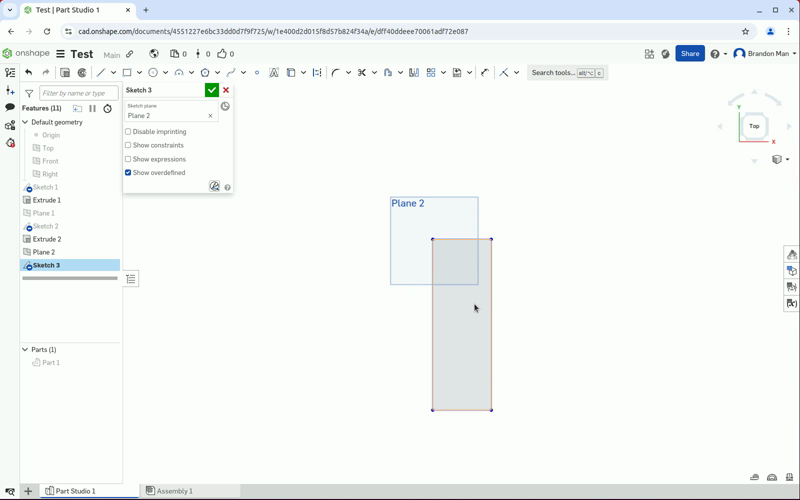
scroll(6)
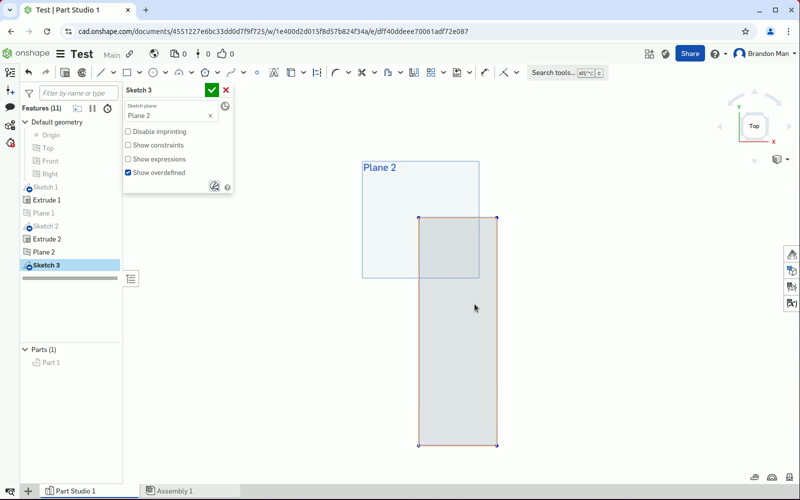
scroll(6)
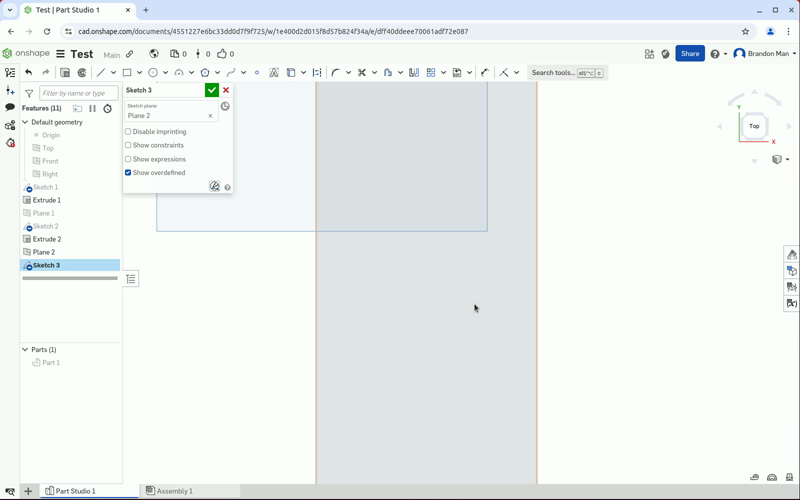
click(474, 303)
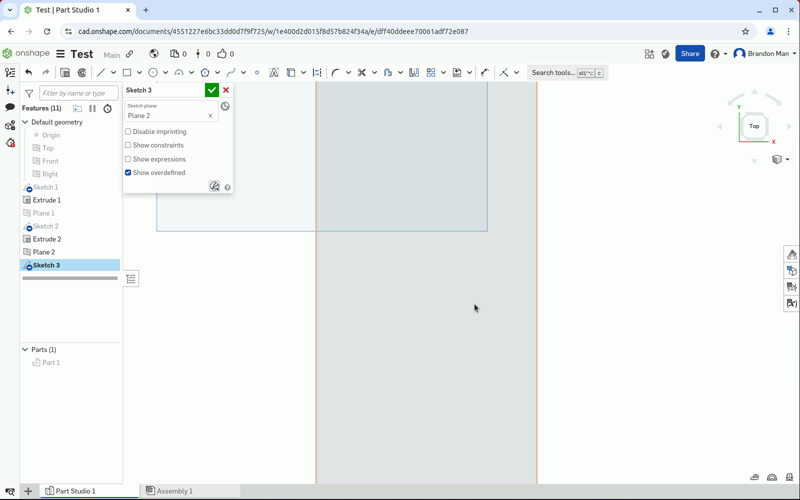
scroll(-6)
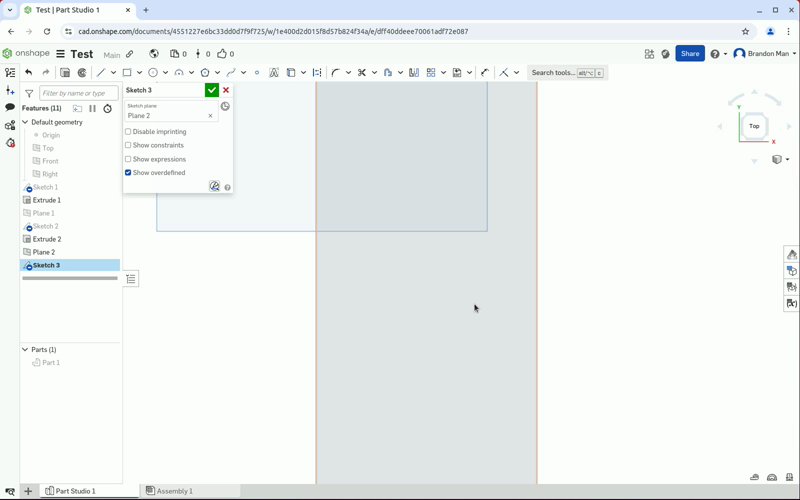
scroll(-6)
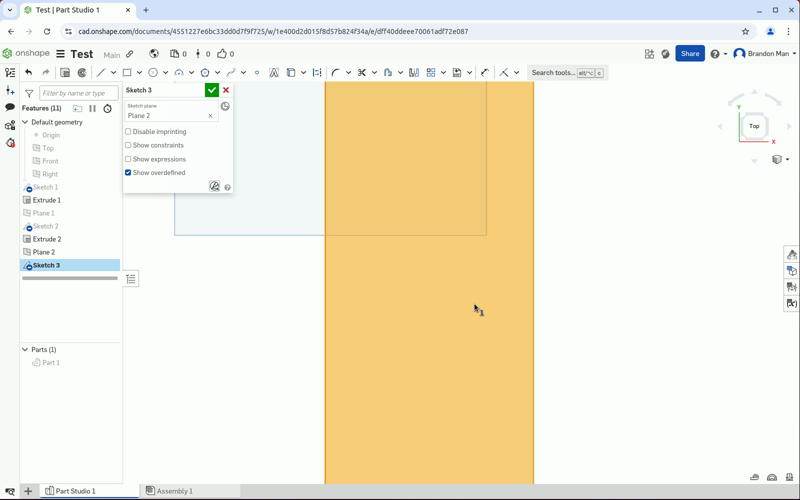
scroll(-6)
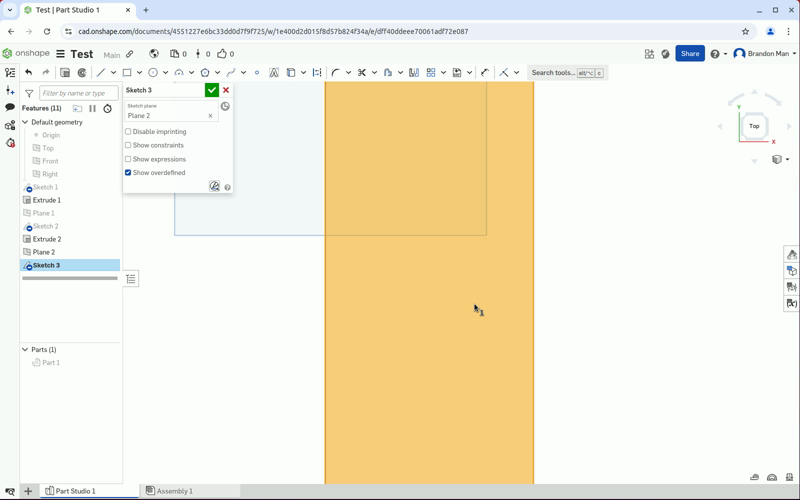
scroll(-6)
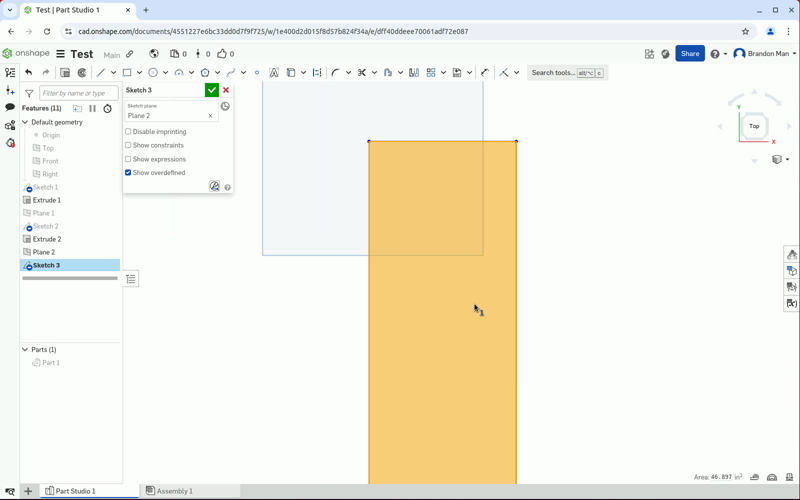
scroll(-6)
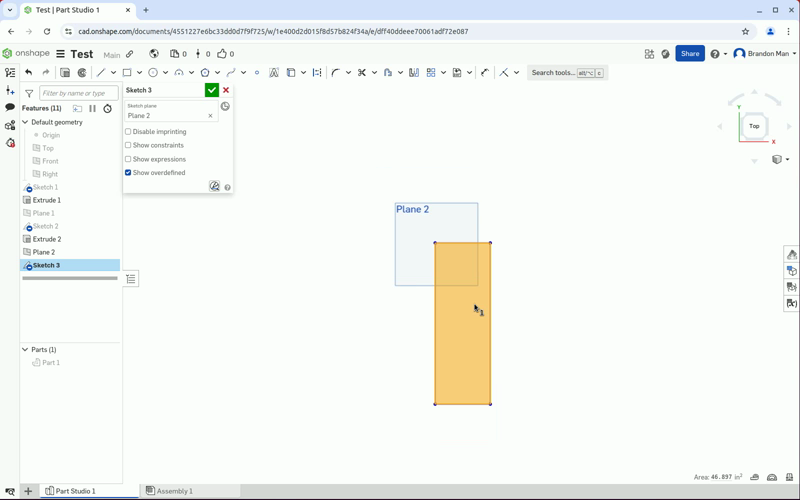
scroll(-6)
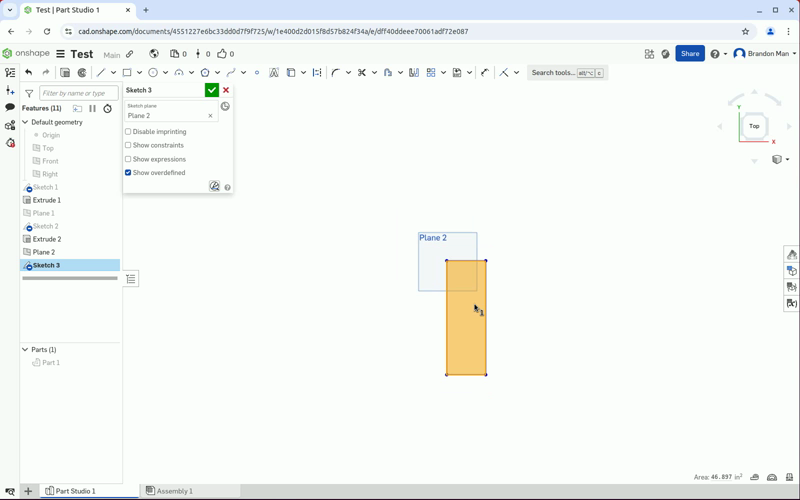
scroll(-6)
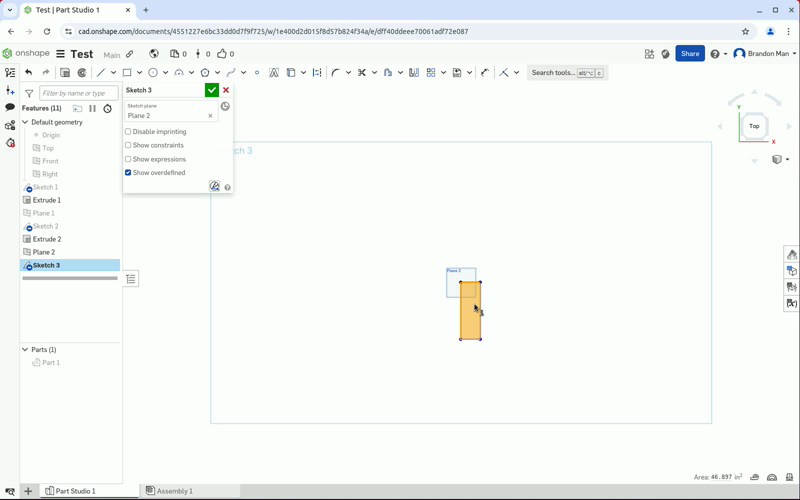
mouse_move(73, 352)
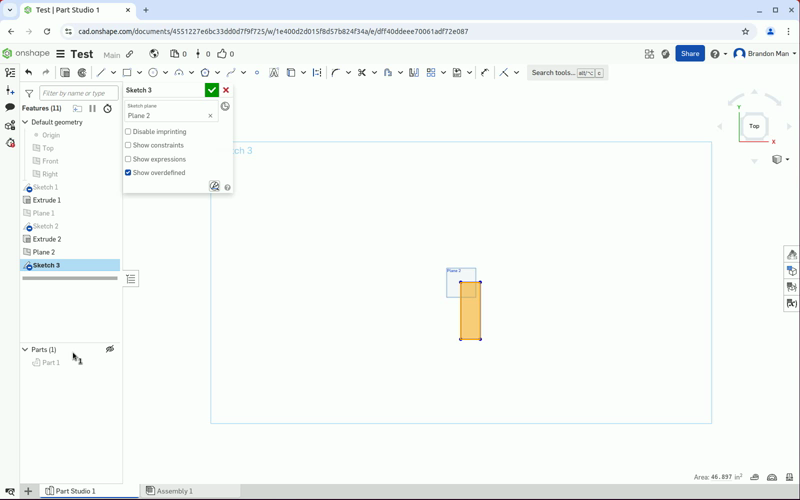
key(shift+y)
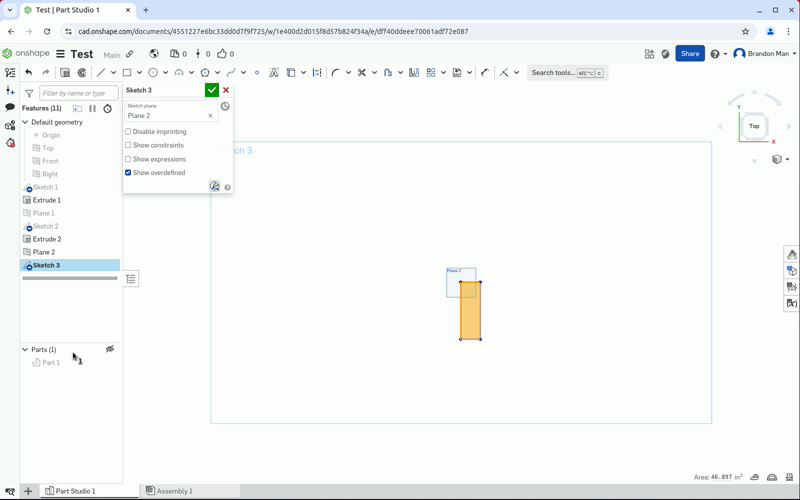
key(shift+e)
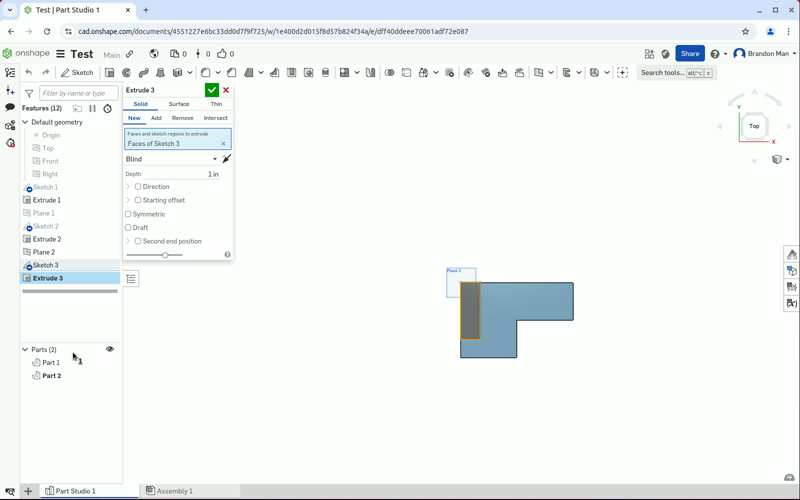
mouse_move(143, 106)
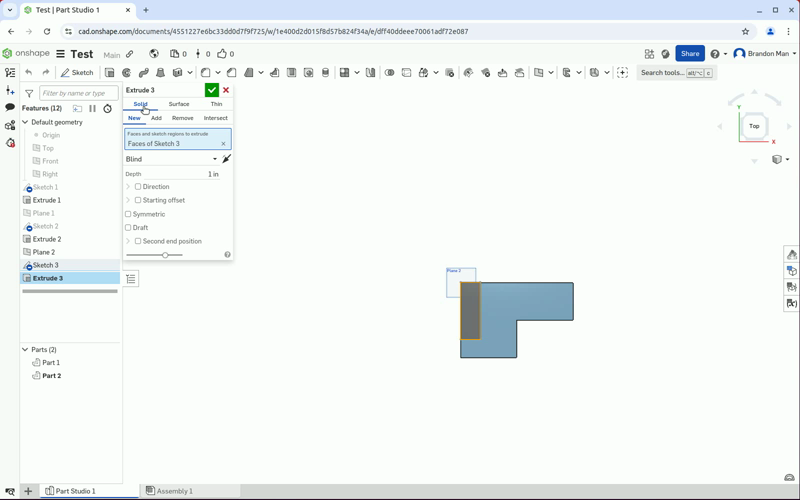
click(143, 106)
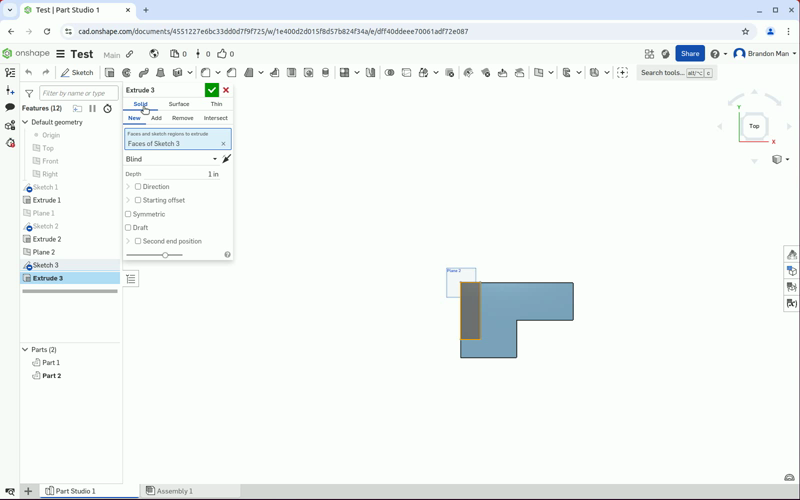
mouse_move(137, 120)
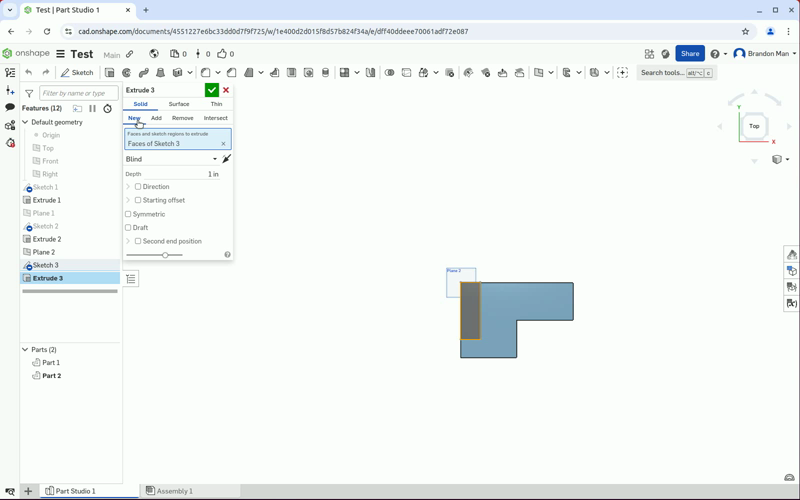
click(137, 120)
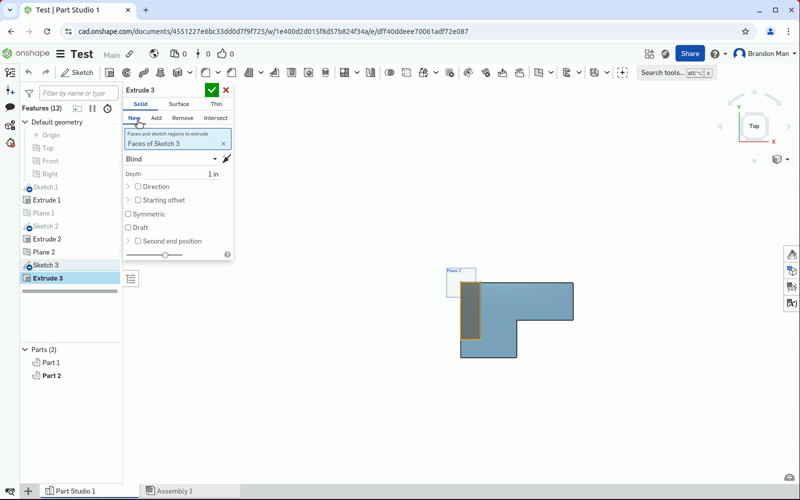
key(tab, 4)
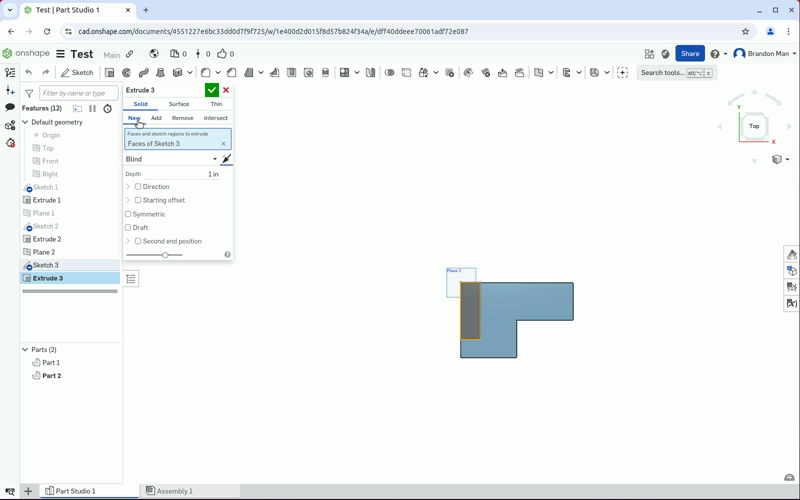
text(7.703)
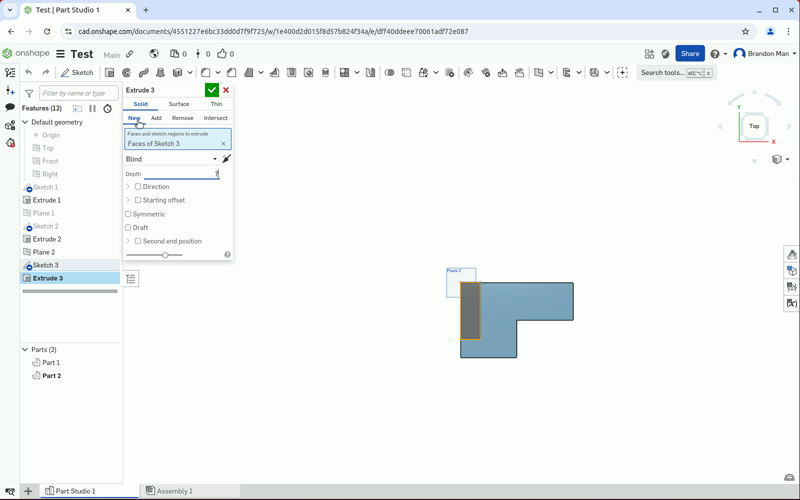
key(enter)
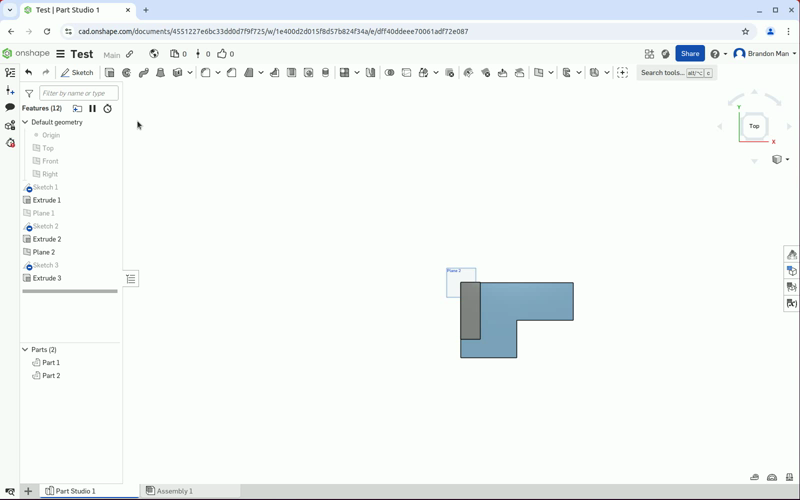
key(shift+h)
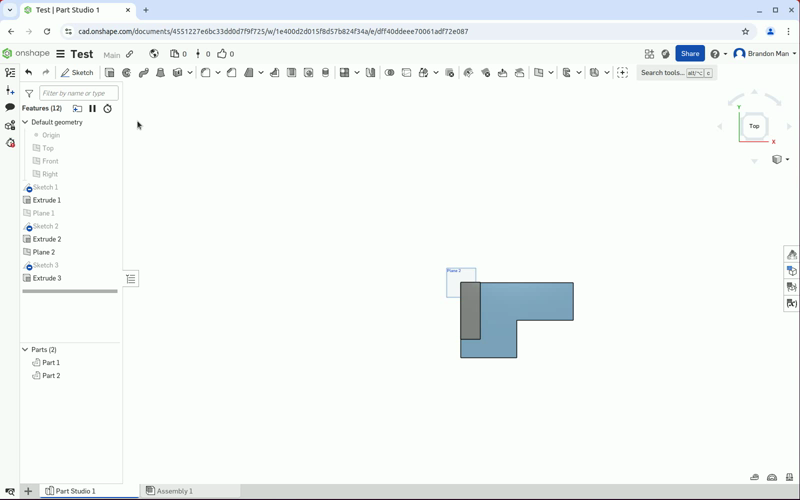
key(shift+h)
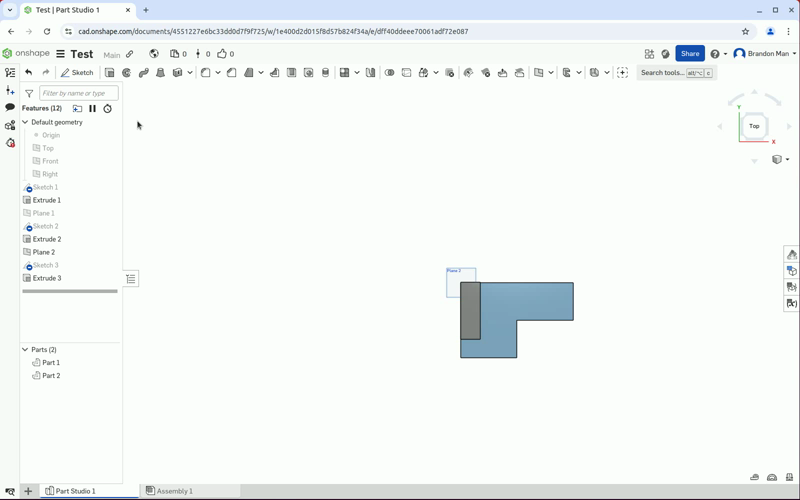
key(shift+7)
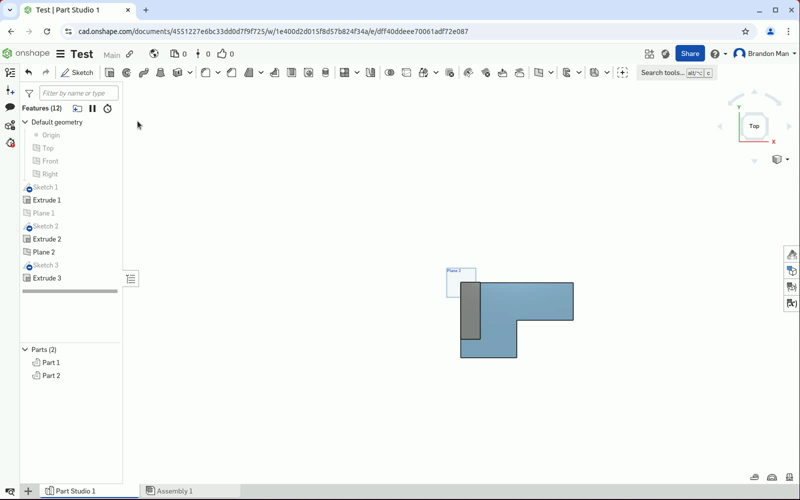
key(up, 3)
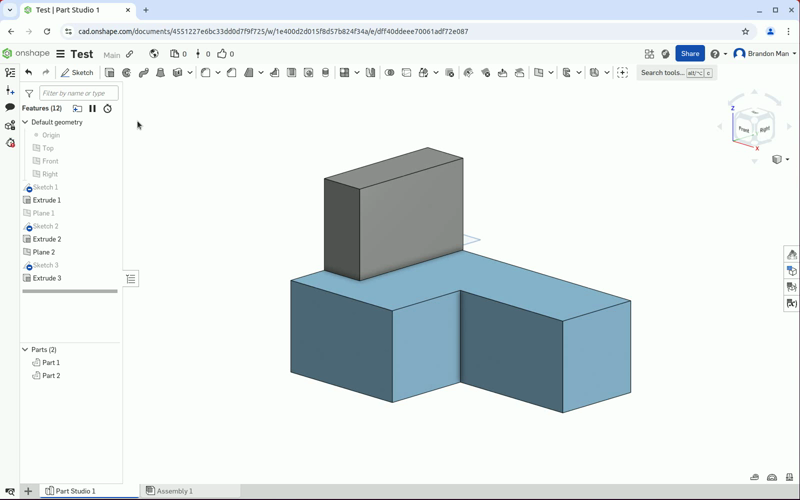
key(left, 3)
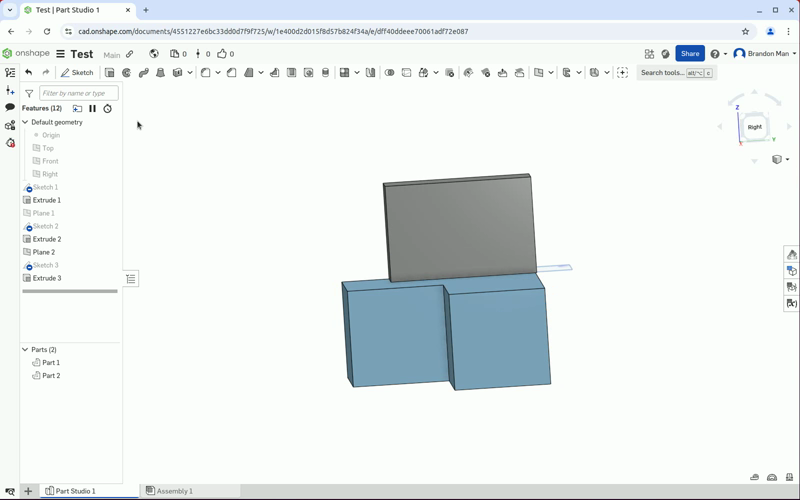
key(right, 3)
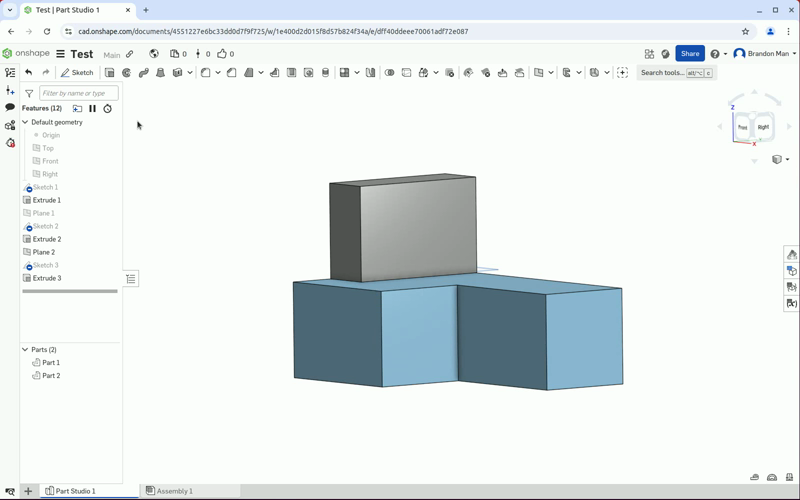
key(down, 3)
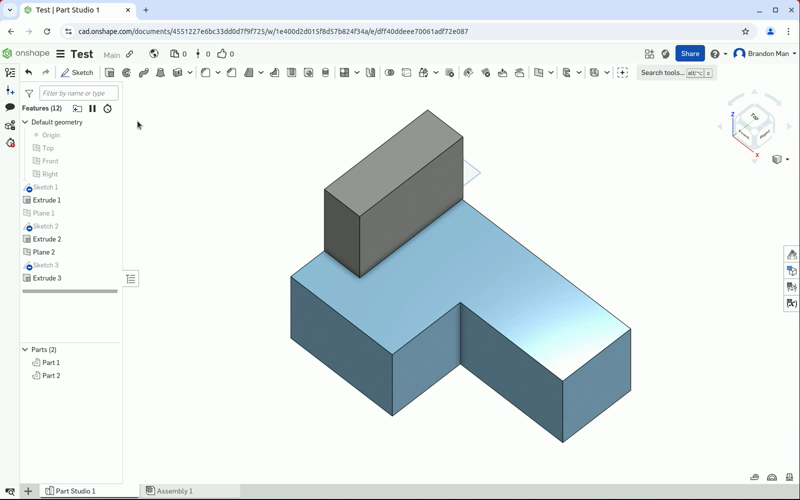
mouse_move(73, 189)
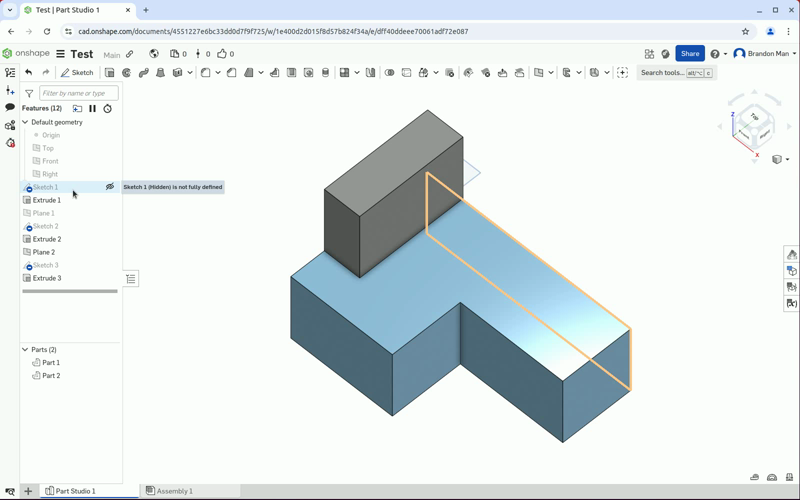
click(73, 189)